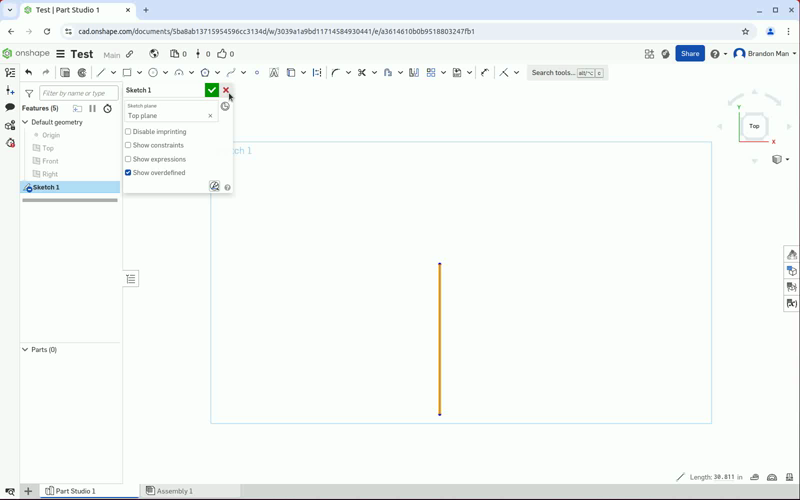
key(shift+h)
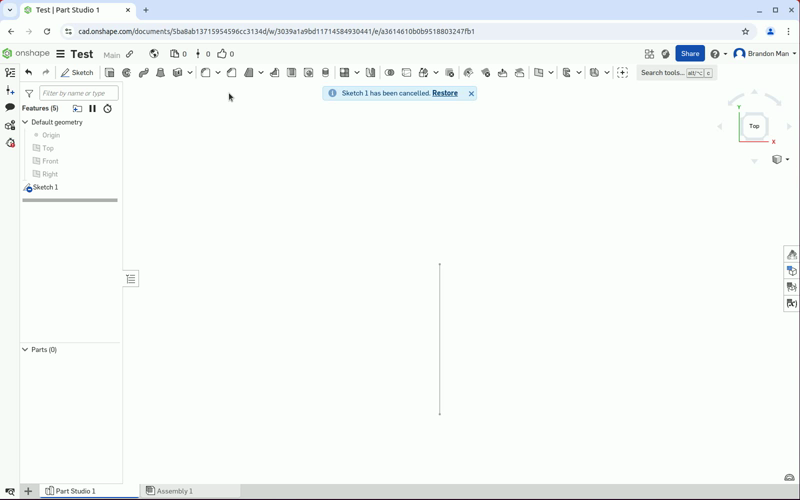
mouse_move(73, 352)
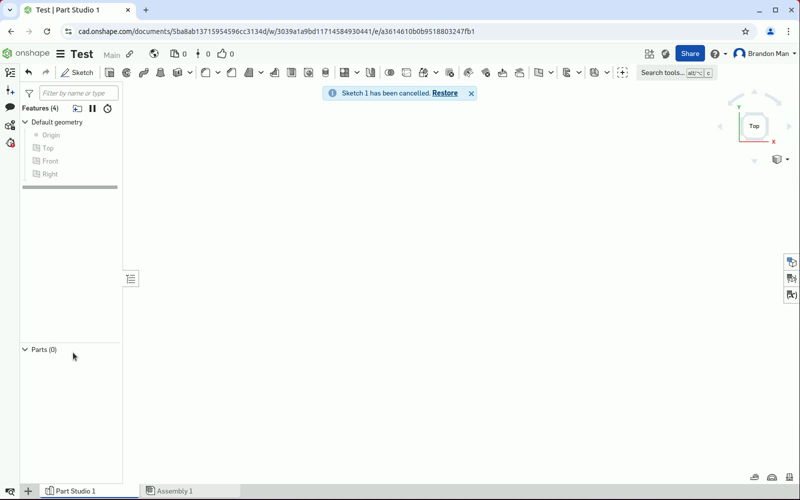
key(y)
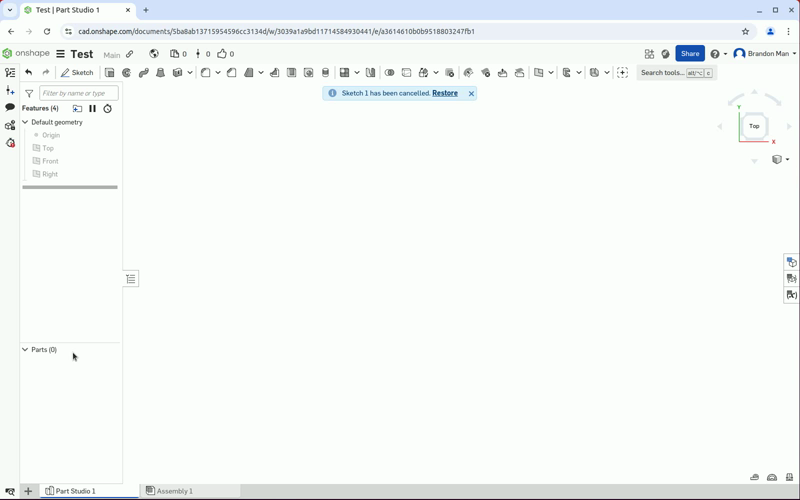
key(shift+p)
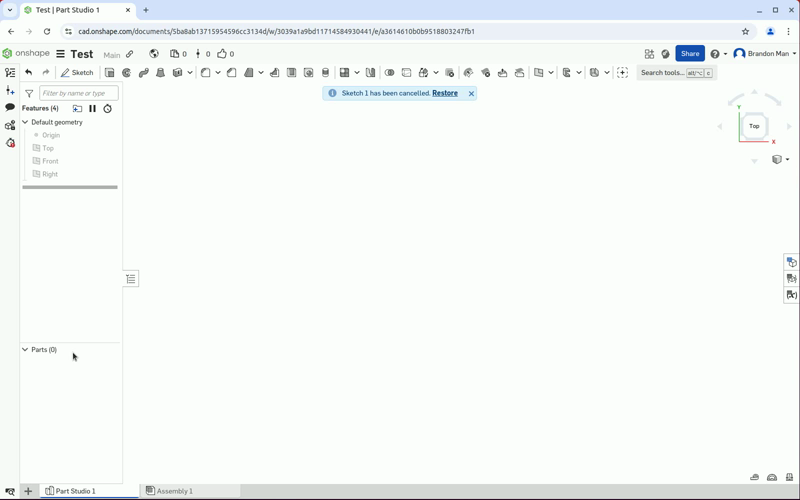
key(space)
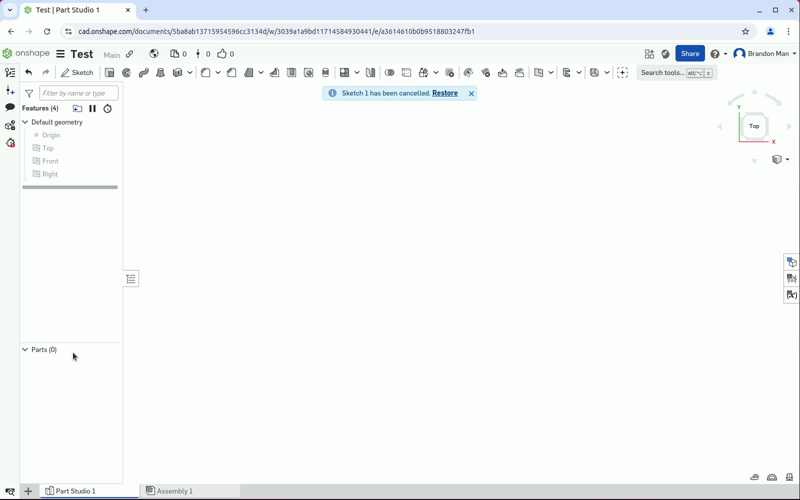
key_down(shift)
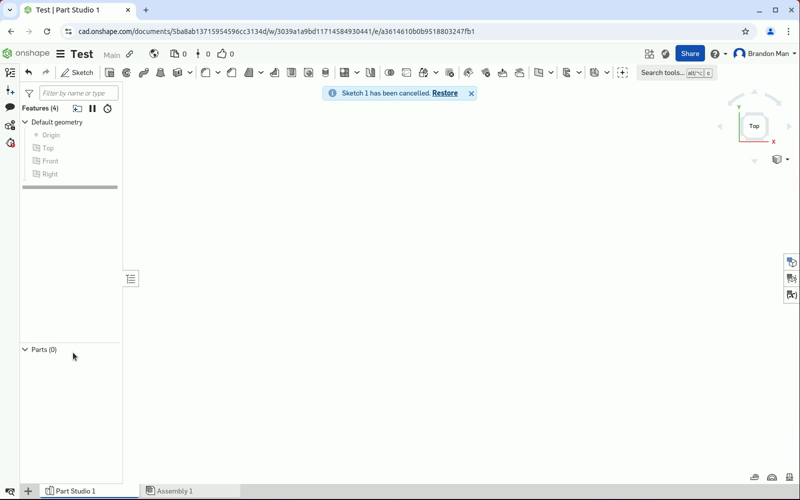
key(up)
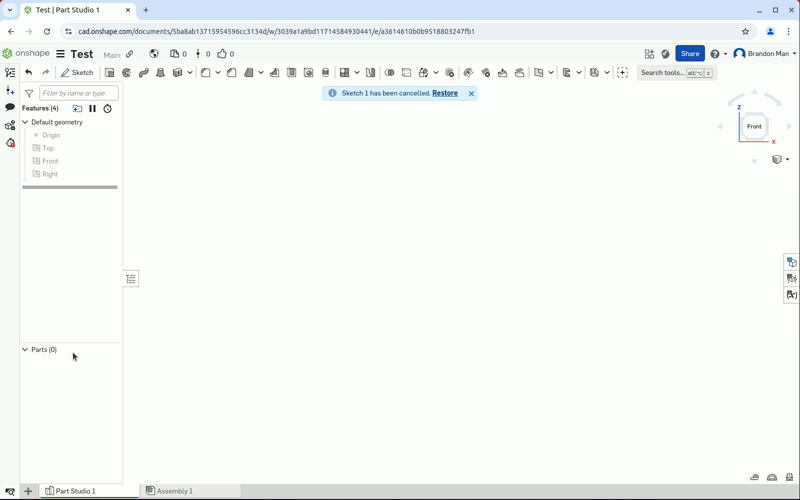
key_up(shift)
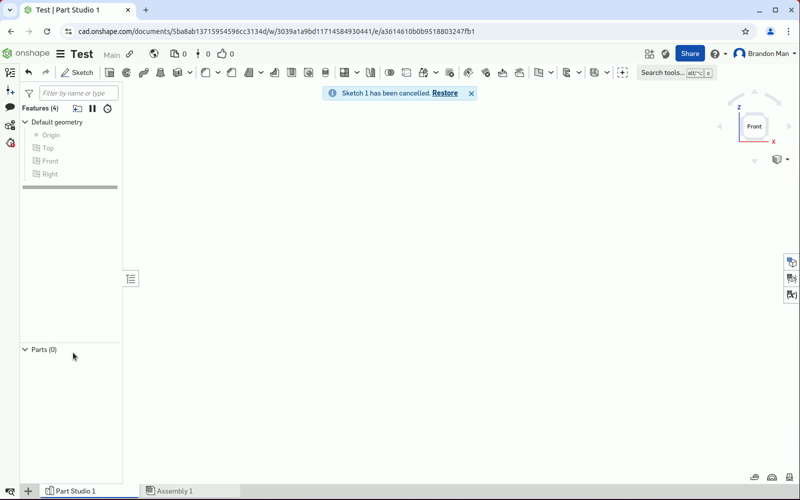
mouse_move(73, 352)
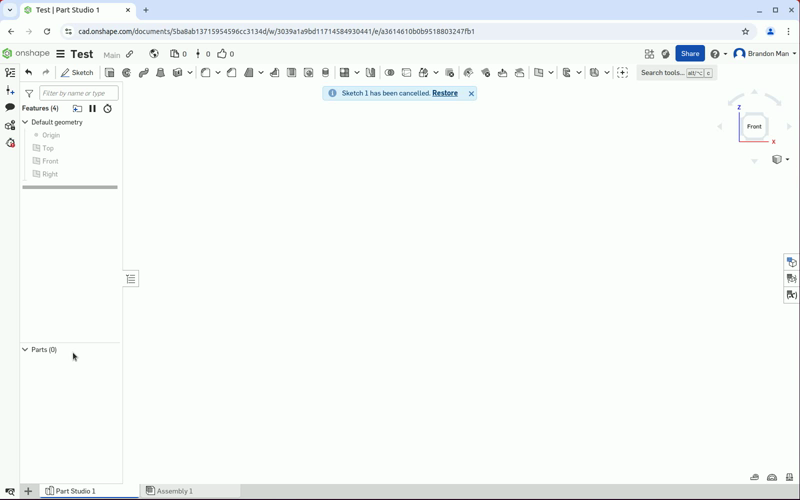
key(shift+y)
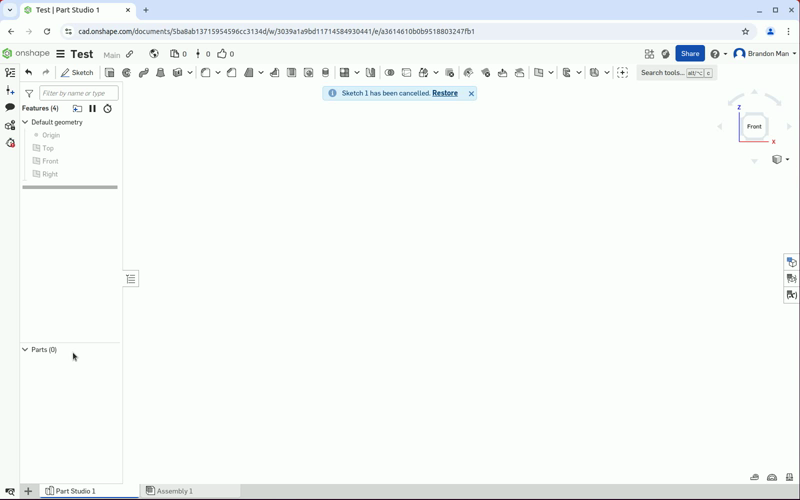
key(shift+s)
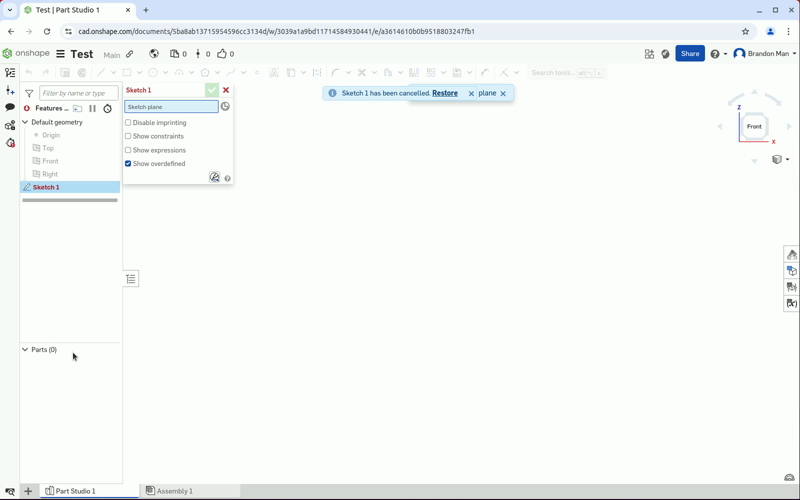
mouse_move(73, 163)
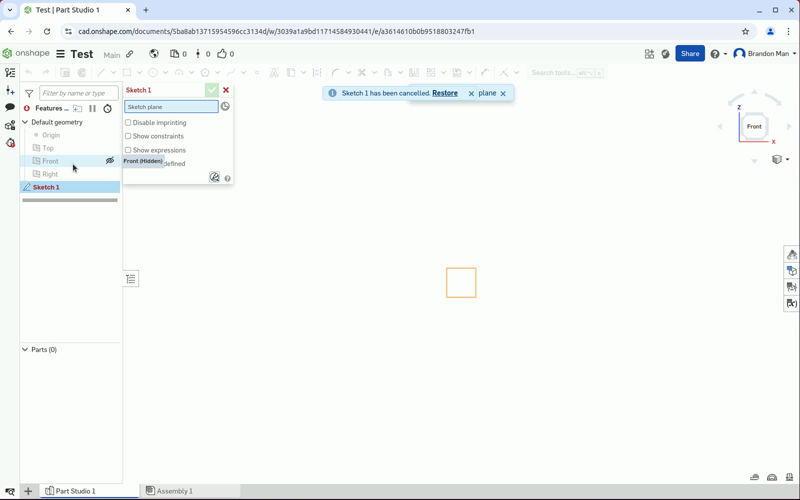
click(73, 163)
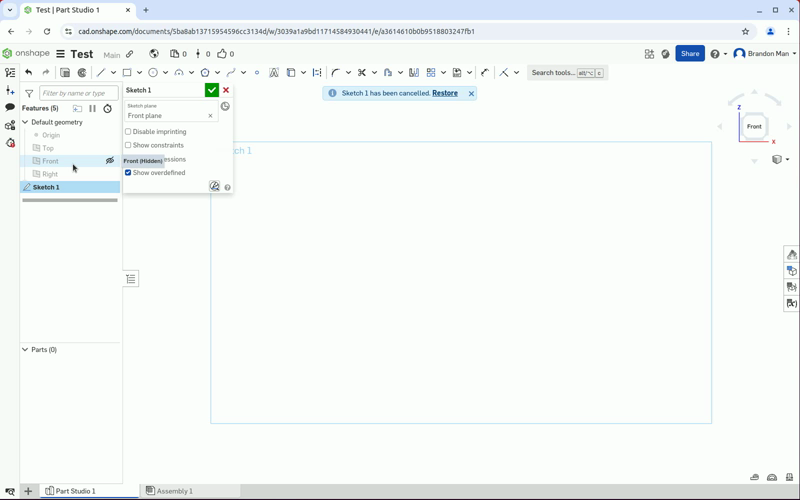
mouse_move(73, 352)
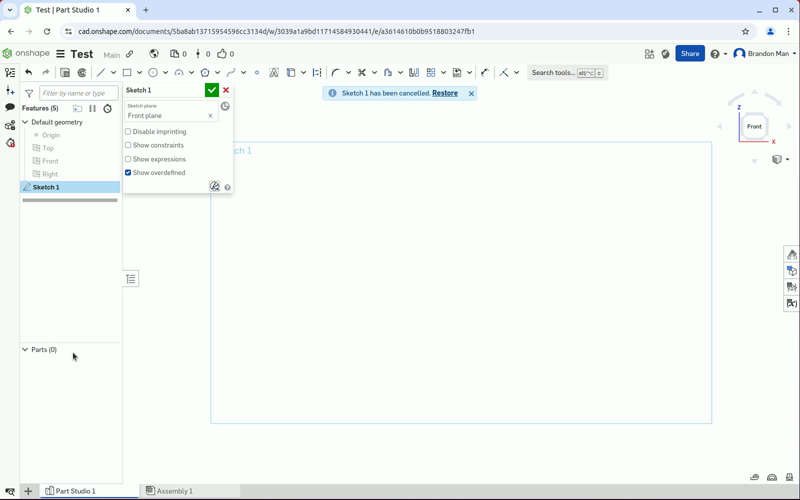
key(y)
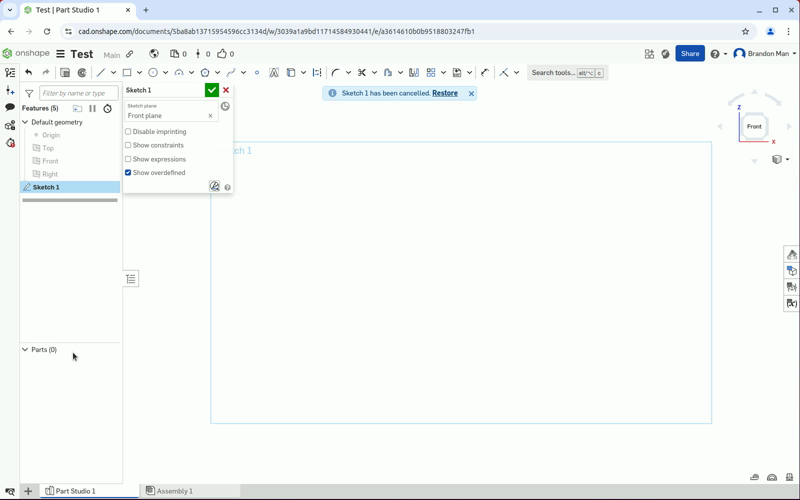
key(l)
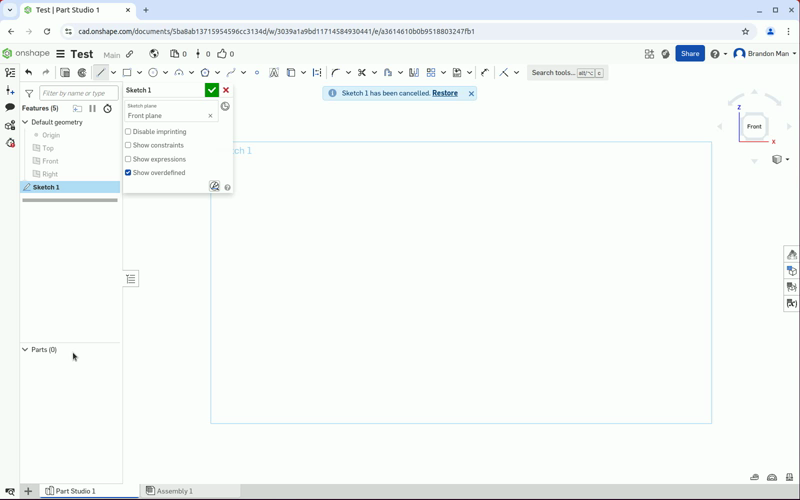
key_down(shift)
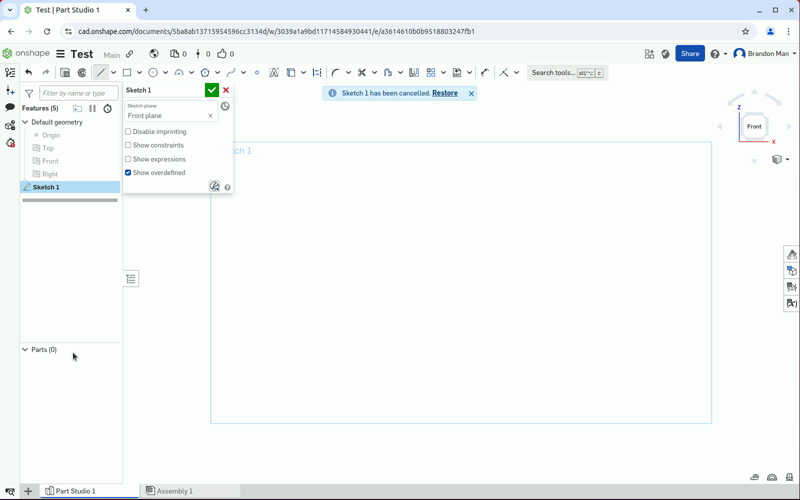
mouse_move(460, 282)
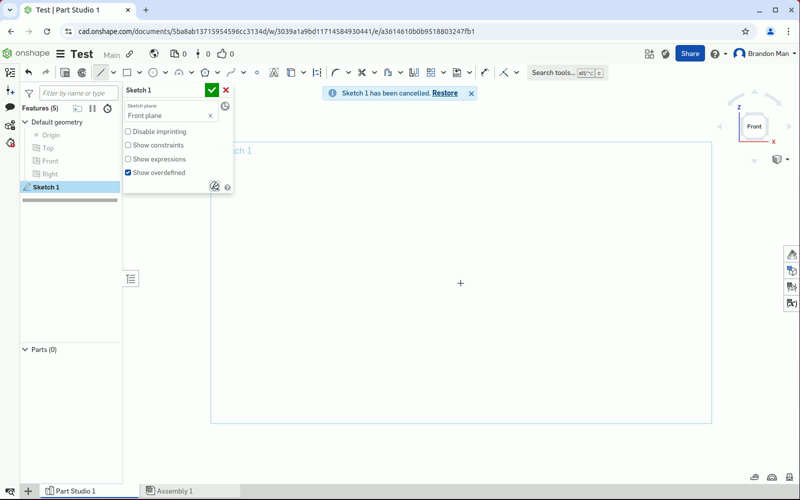
click(460, 282)
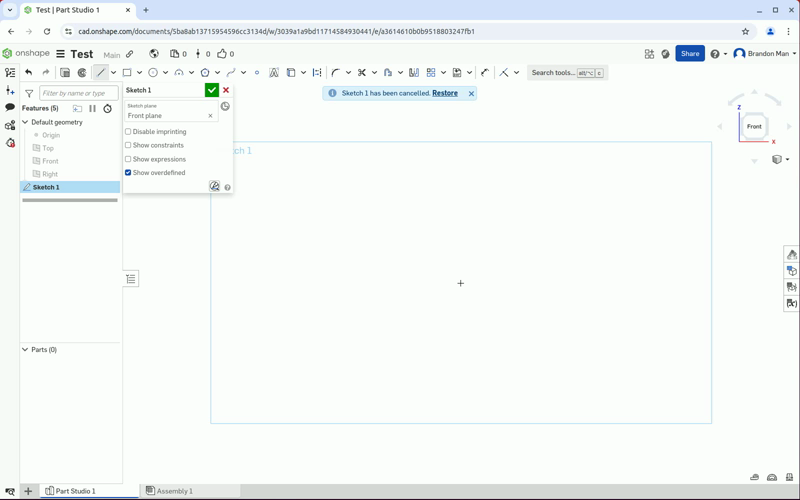
key_up(shift)
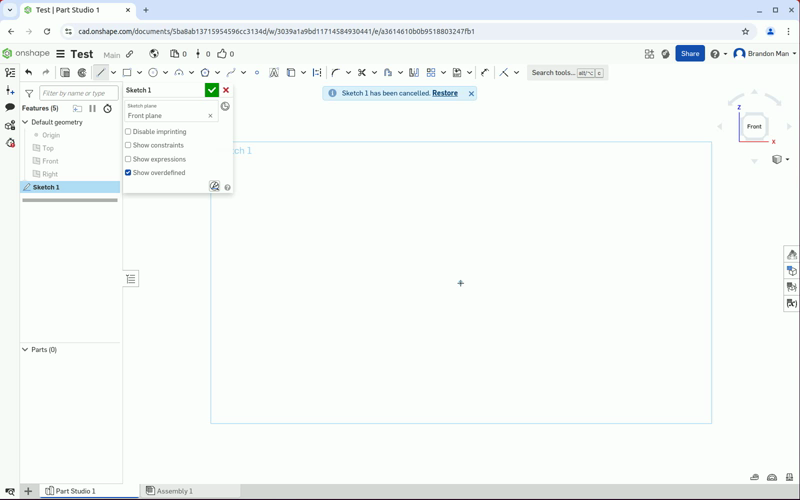
key_down(shift)
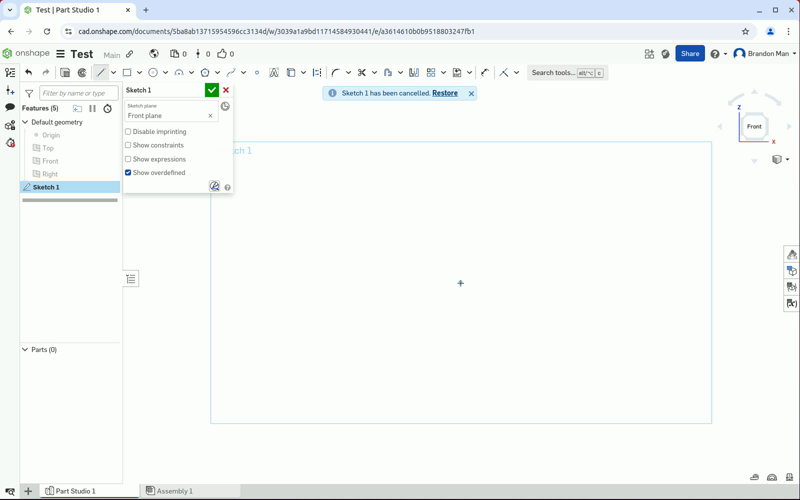
mouse_move(490, 282)
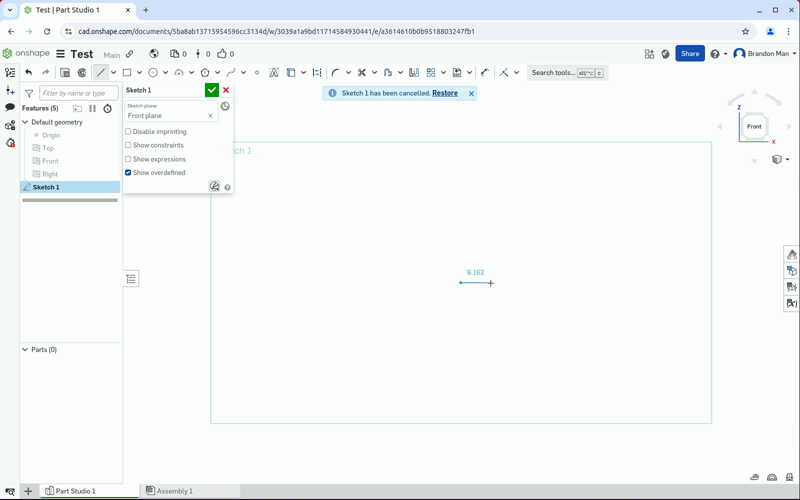
mouse_move(481, 282)
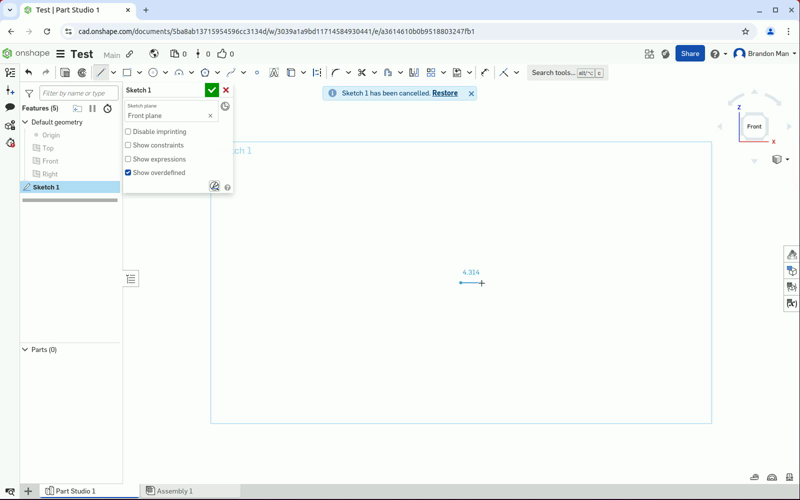
click(481, 282)
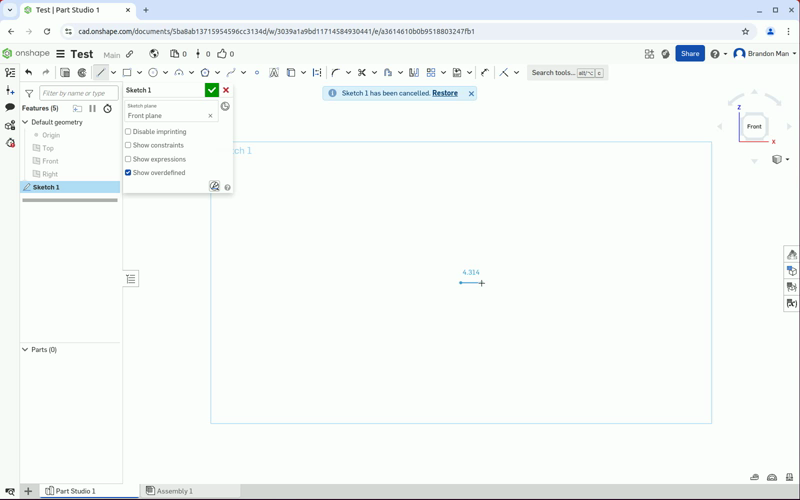
key_up(shift)
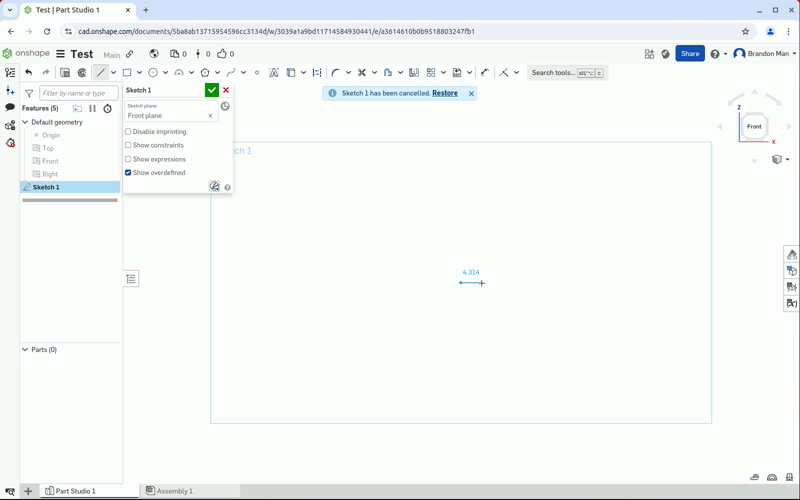
key_down(shift)
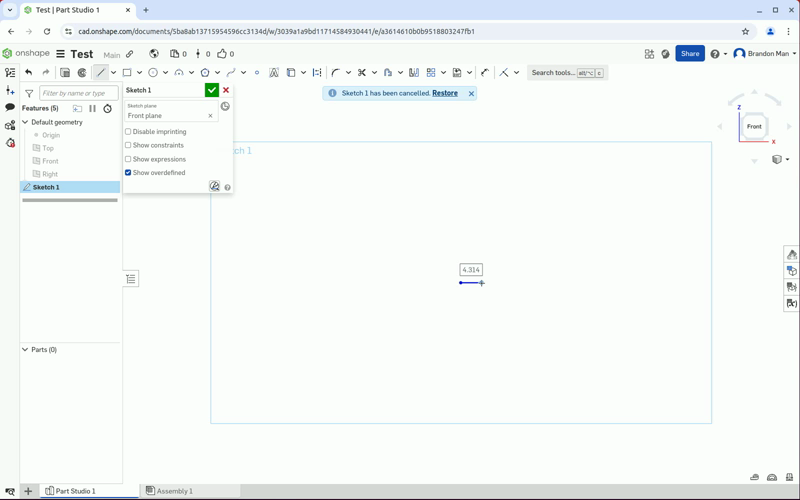
mouse_move(511, 282)
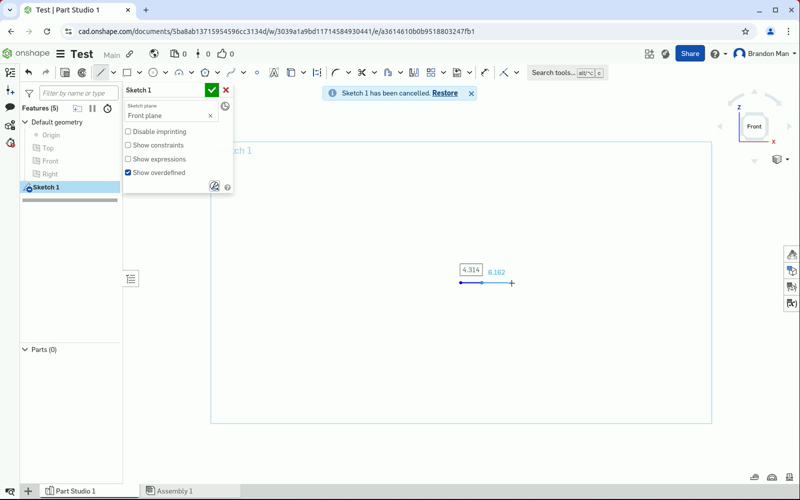
mouse_move(481, 278)
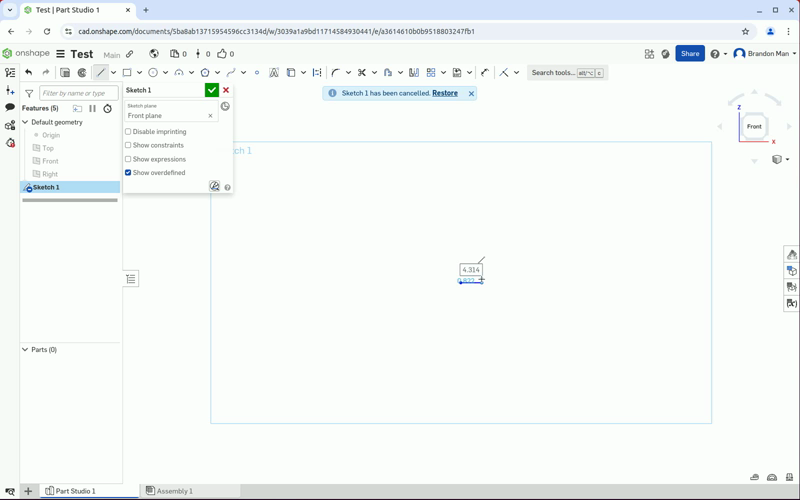
scroll(6)
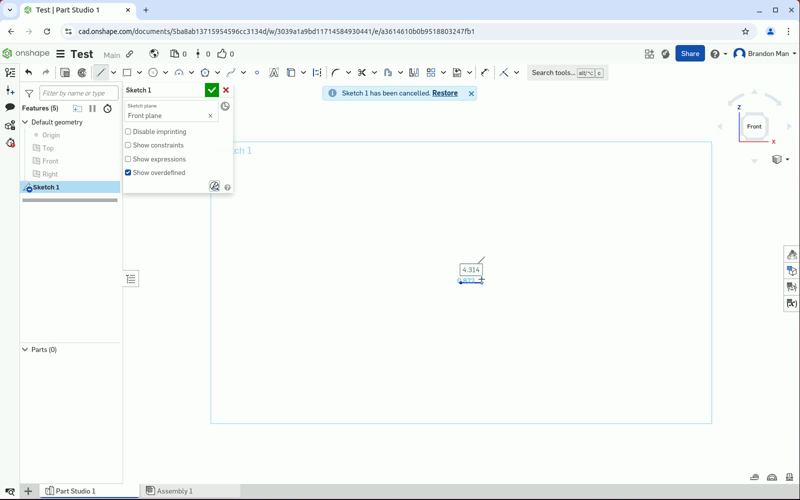
scroll(6)
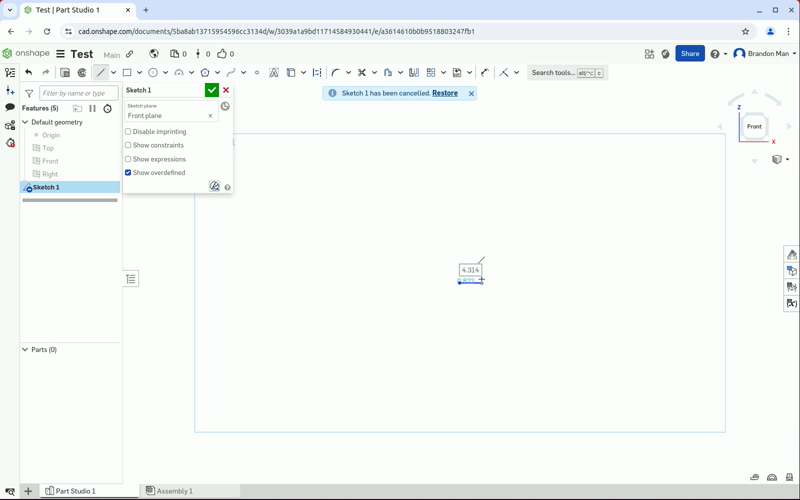
scroll(6)
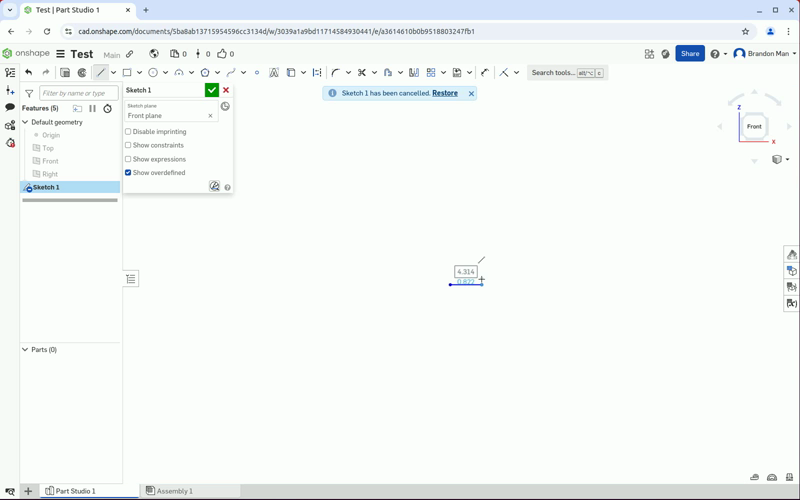
scroll(6)
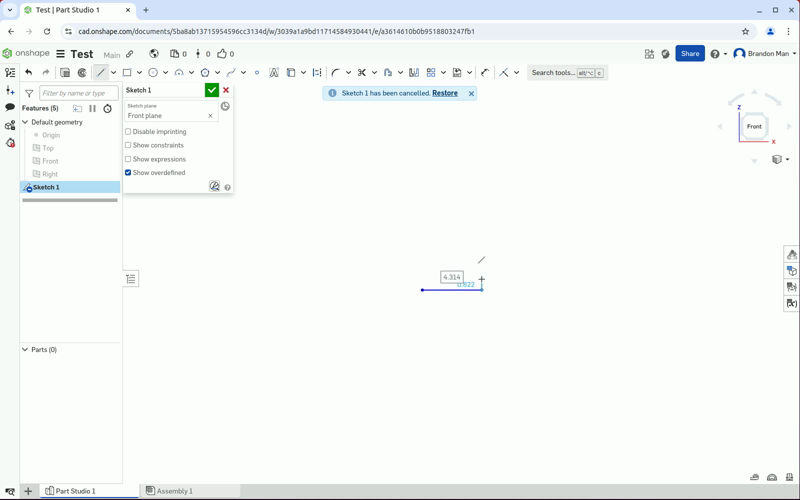
scroll(6)
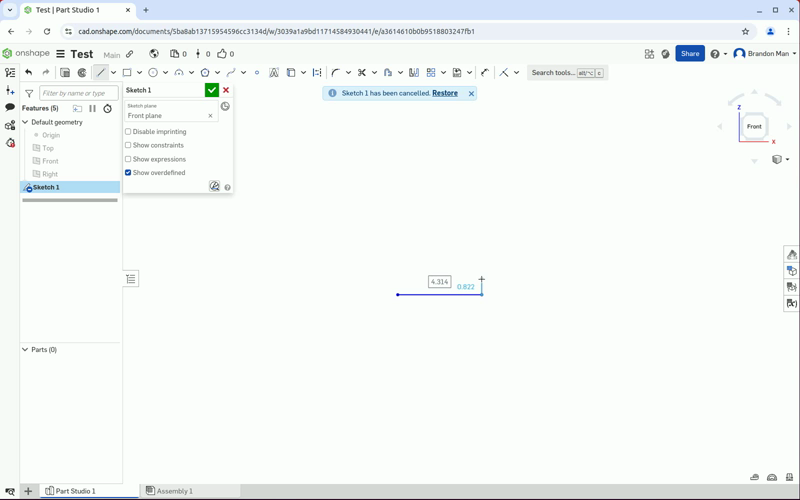
scroll(6)
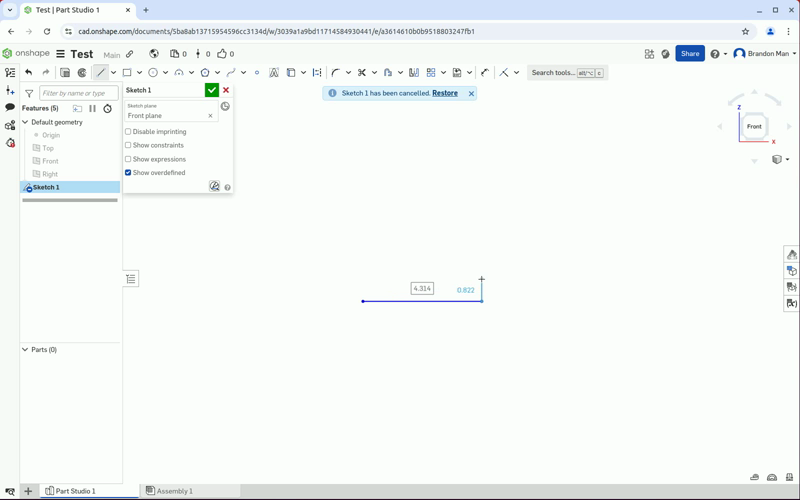
scroll(6)
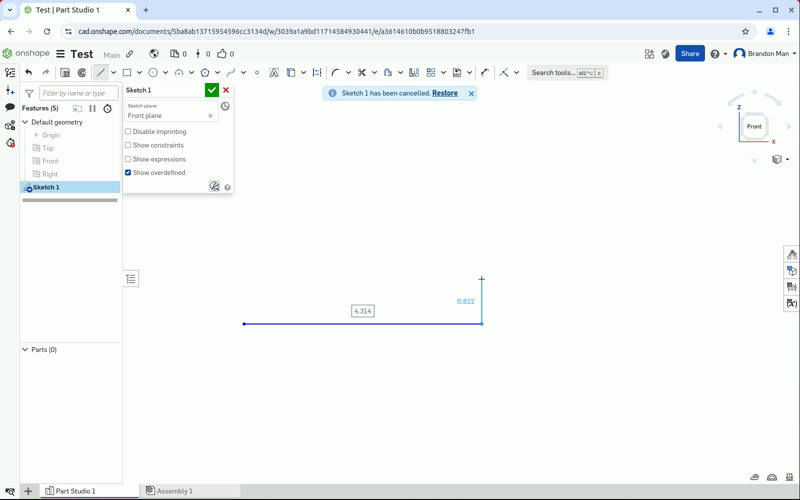
click(481, 278)
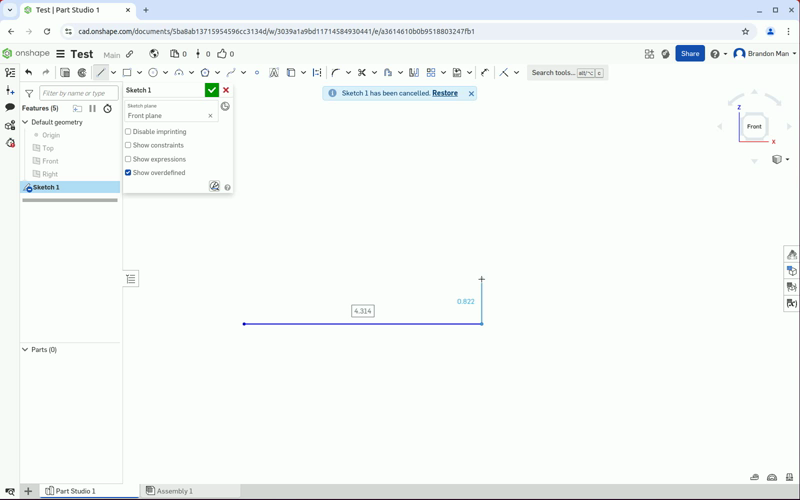
scroll(-6)
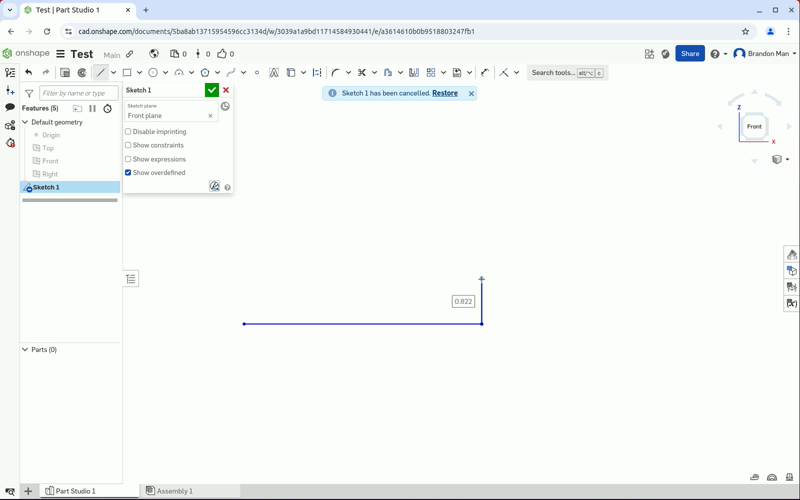
scroll(-6)
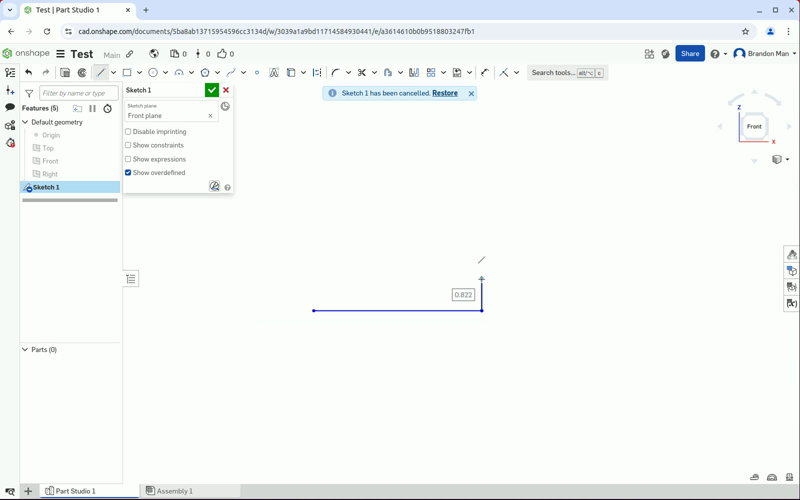
scroll(-6)
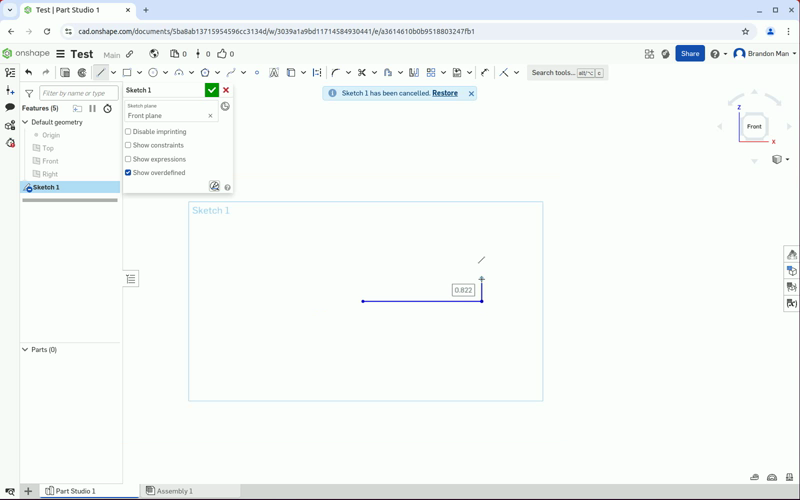
scroll(-6)
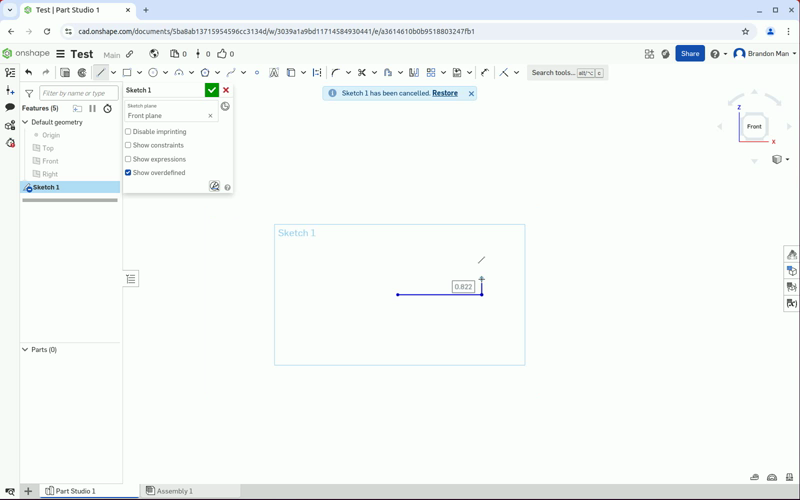
scroll(-6)
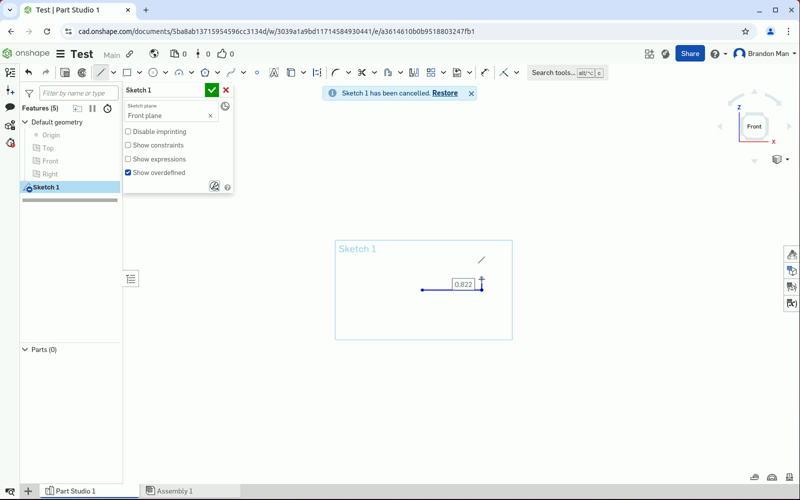
scroll(-6)
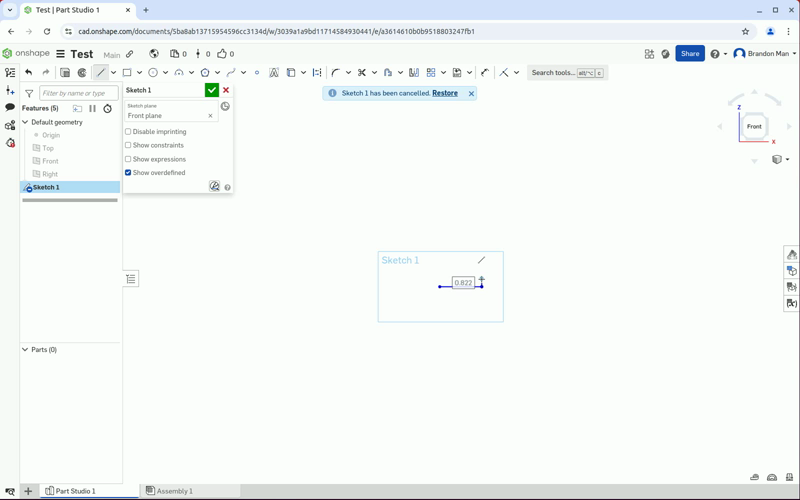
scroll(-6)
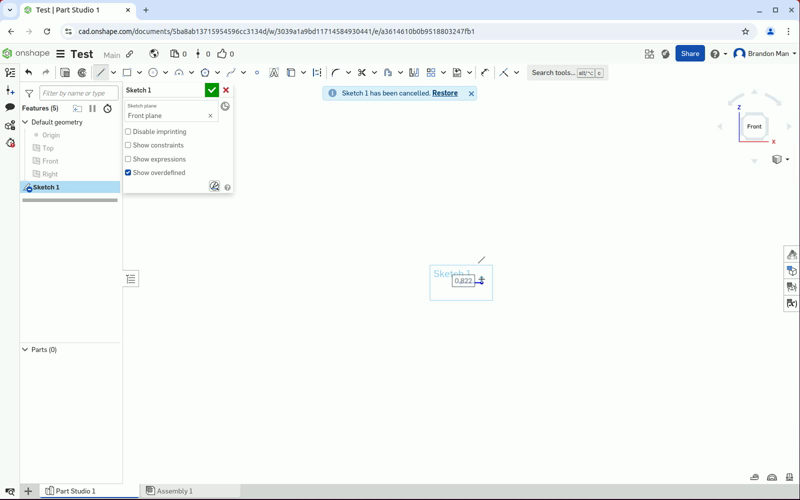
key_up(shift)
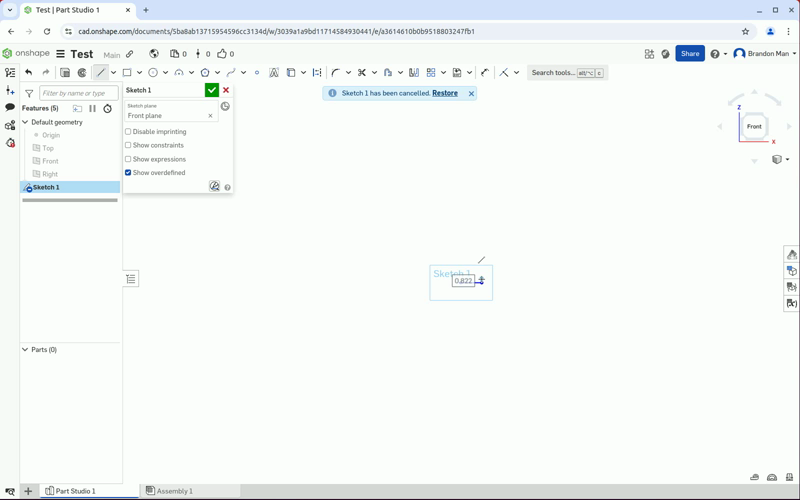
key_down(shift)
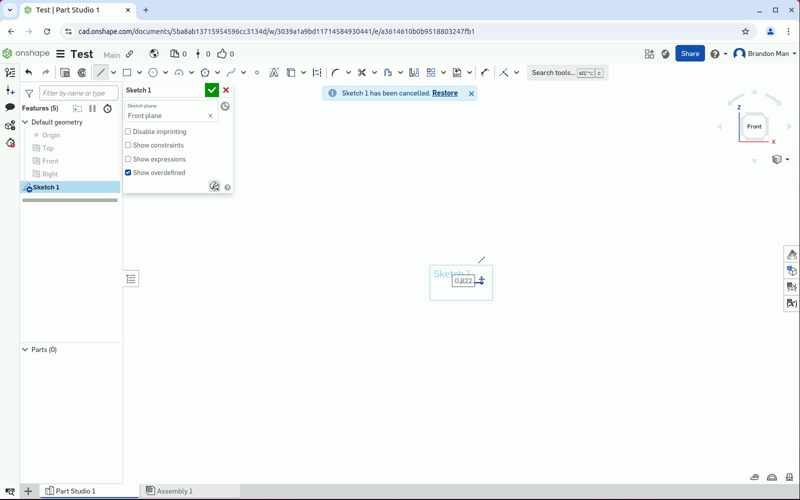
mouse_move(511, 278)
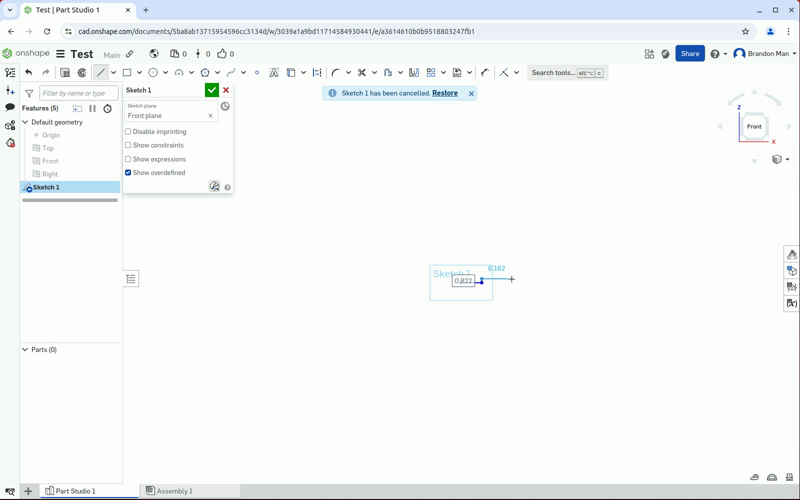
mouse_move(464, 278)
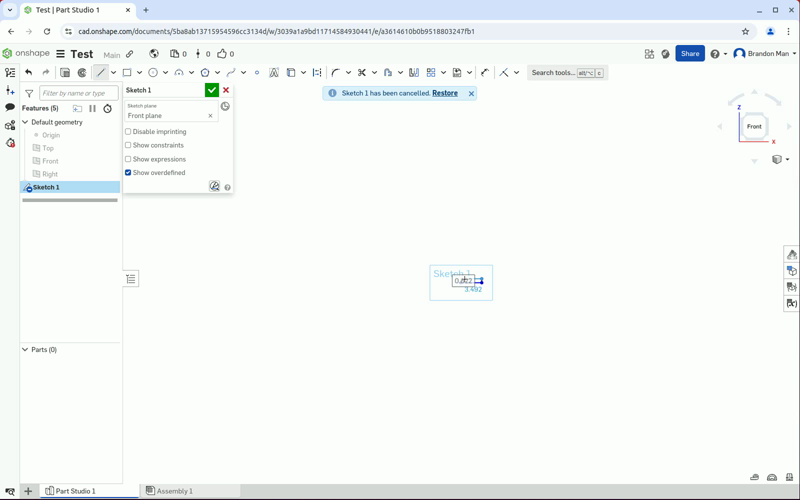
click(464, 278)
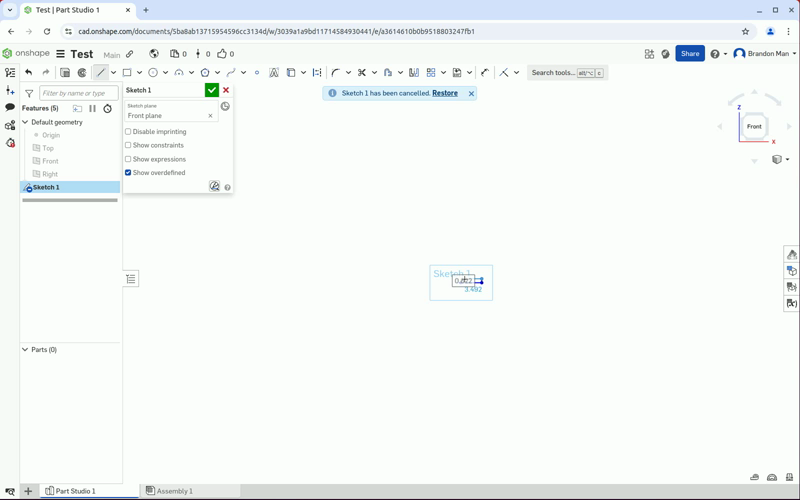
key_up(shift)
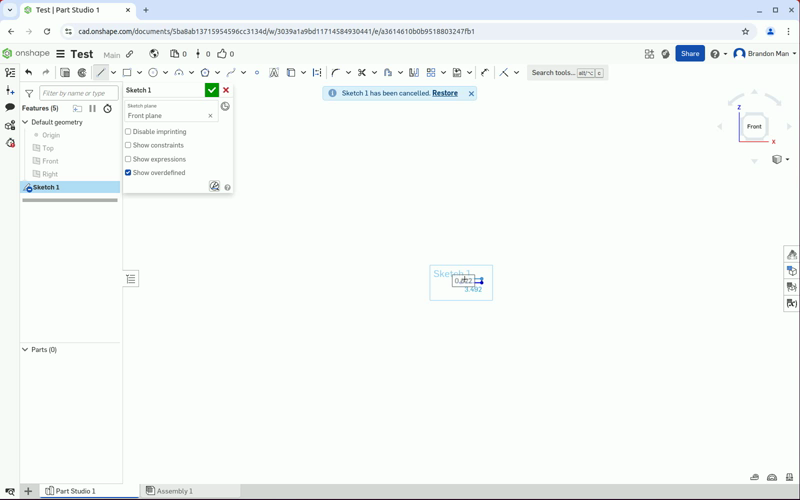
key_down(shift)
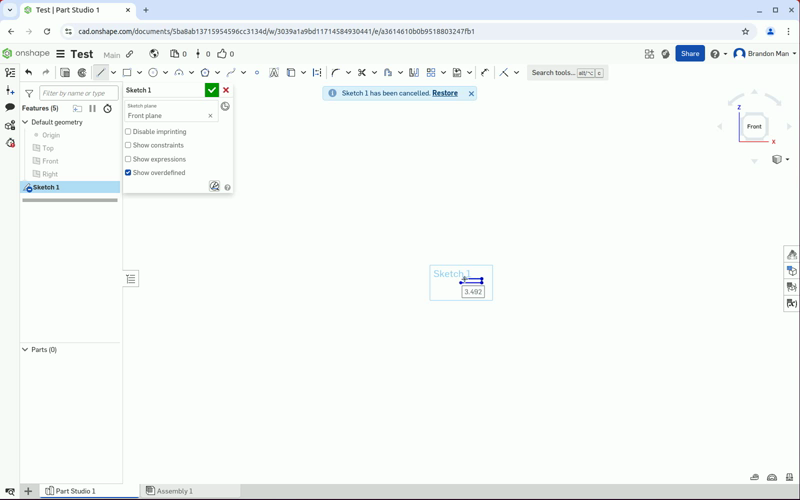
mouse_move(495, 278)
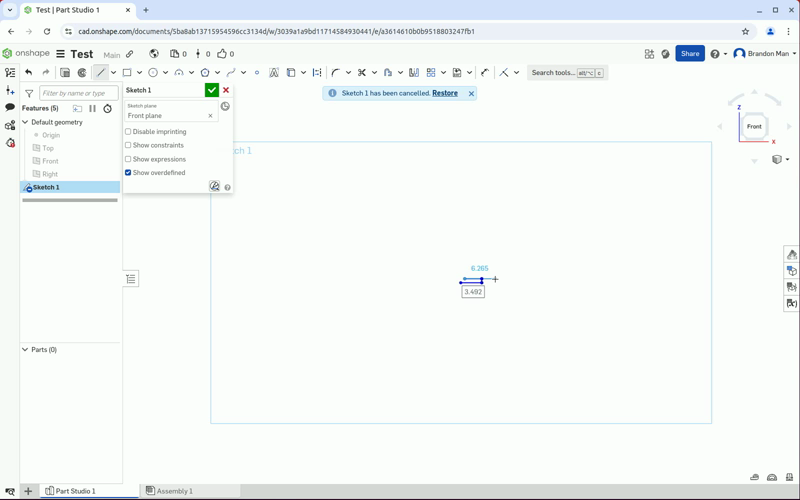
mouse_move(464, 261)
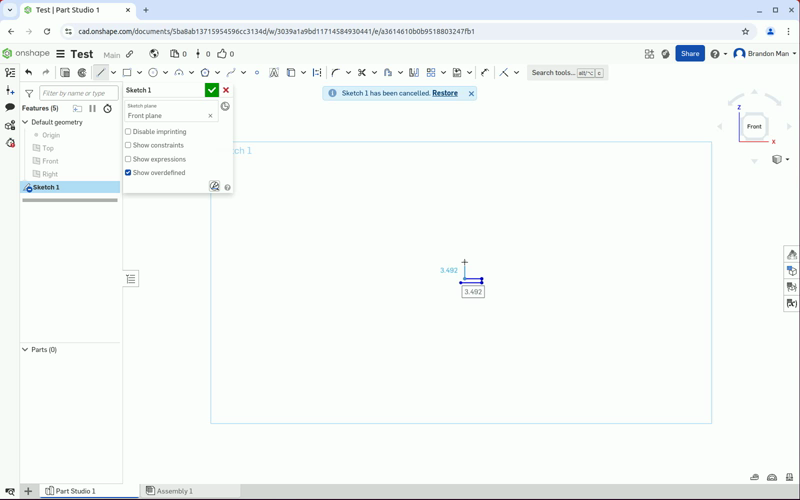
click(464, 261)
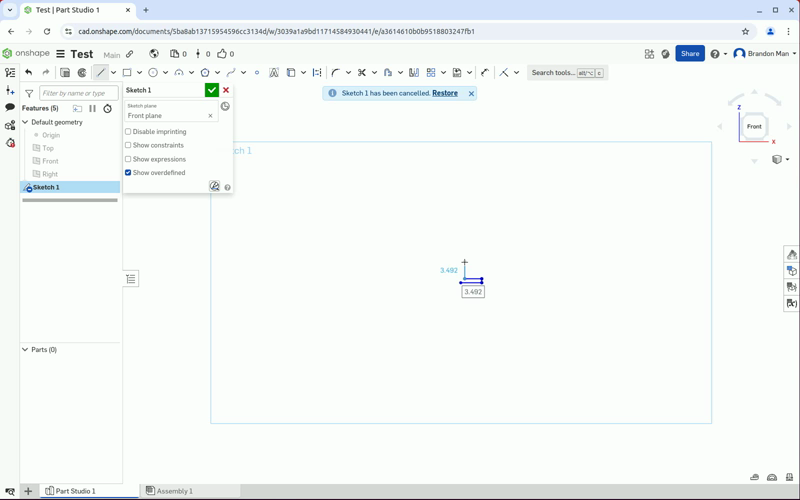
key_up(shift)
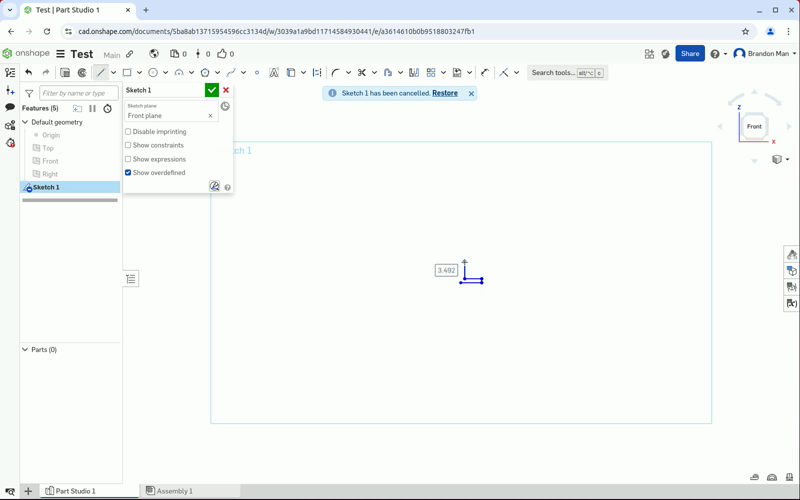
key_down(shift)
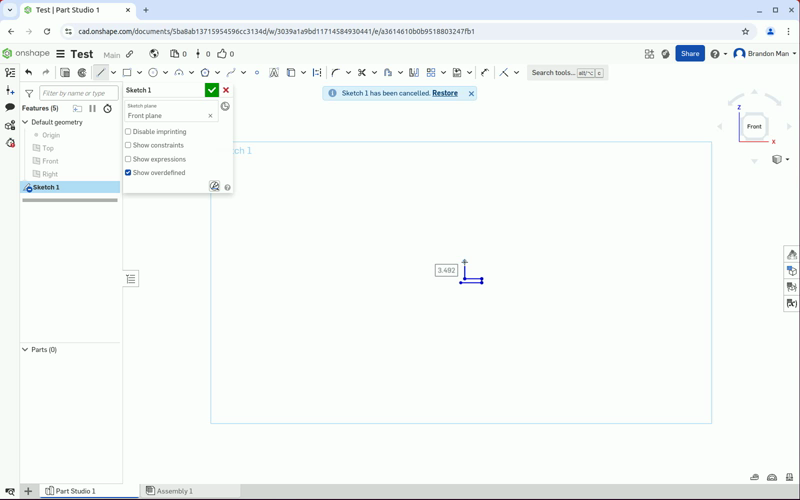
mouse_move(495, 261)
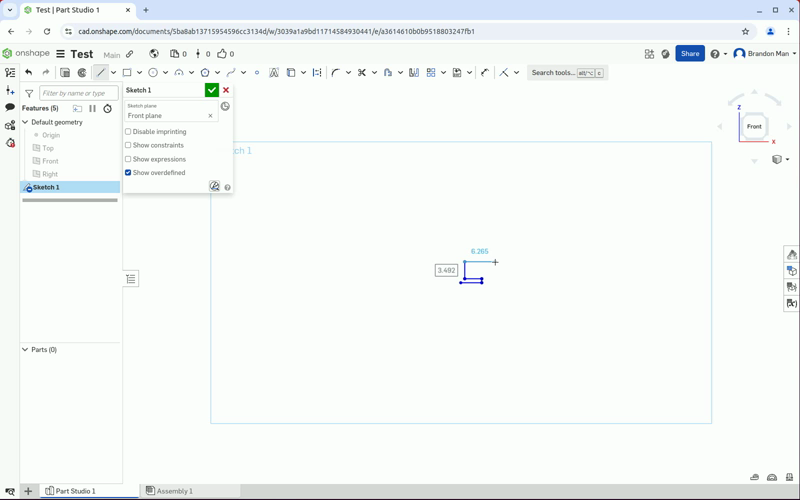
mouse_move(460, 261)
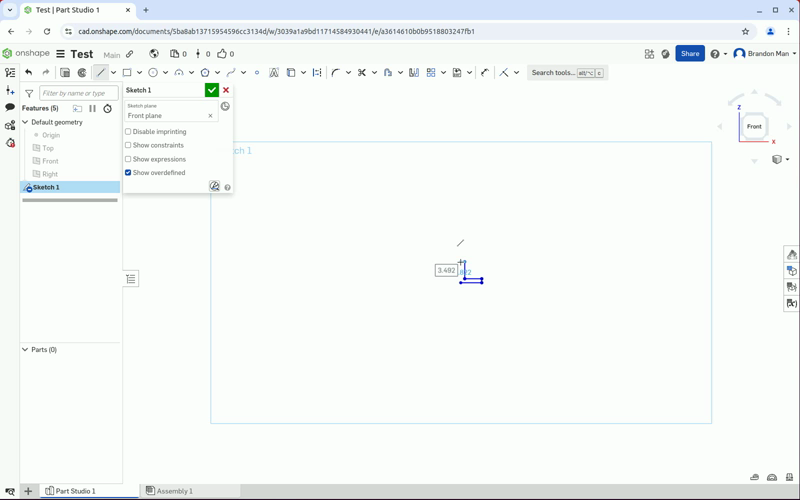
scroll(6)
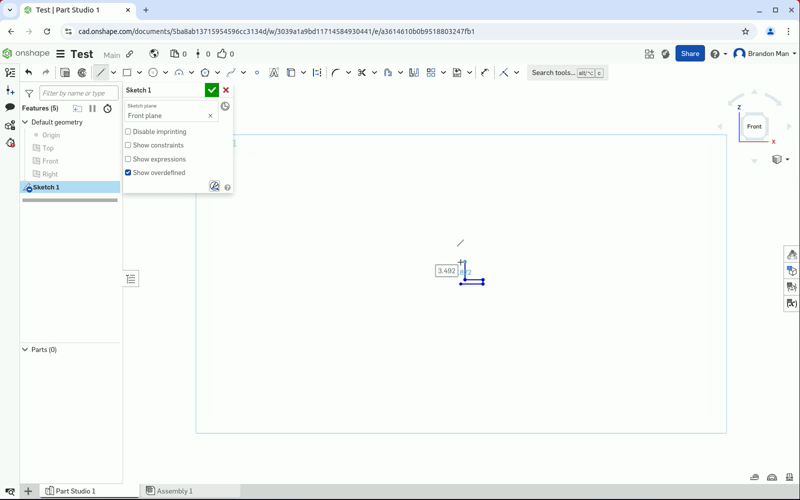
scroll(6)
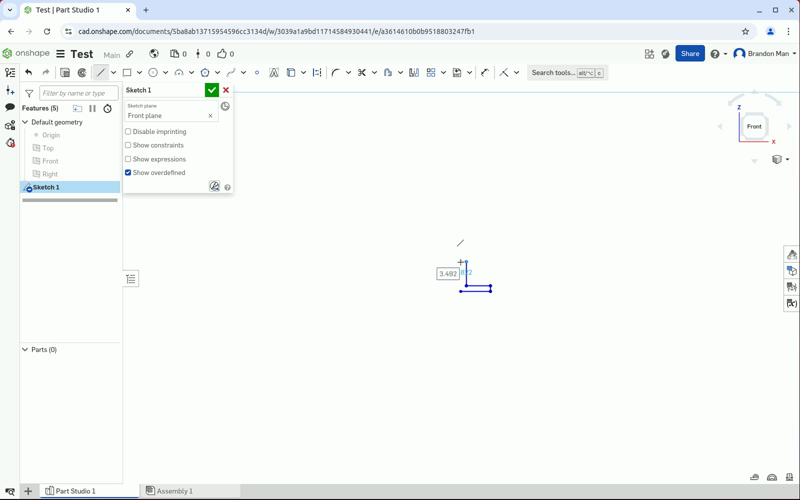
scroll(6)
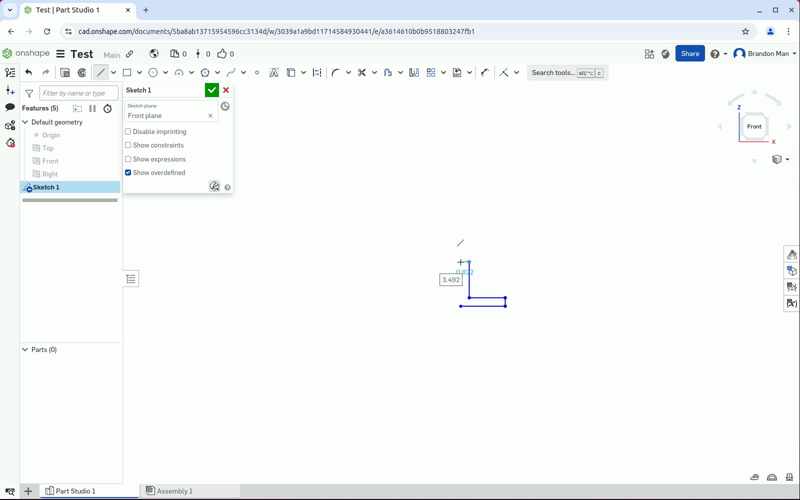
scroll(6)
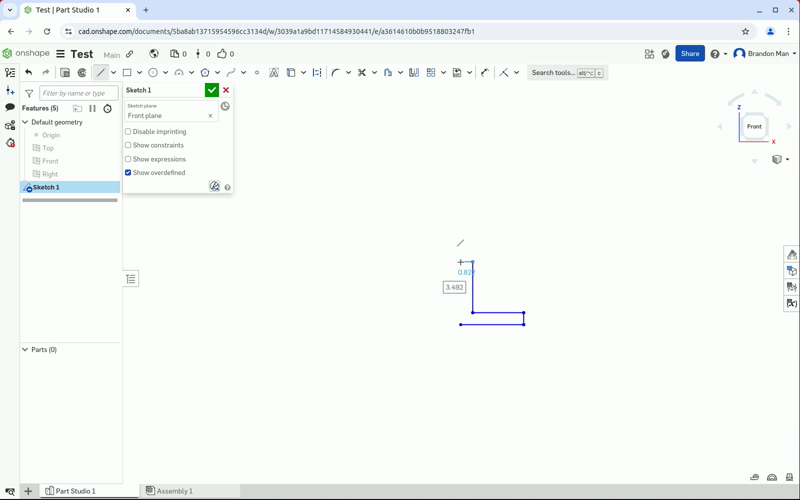
scroll(6)
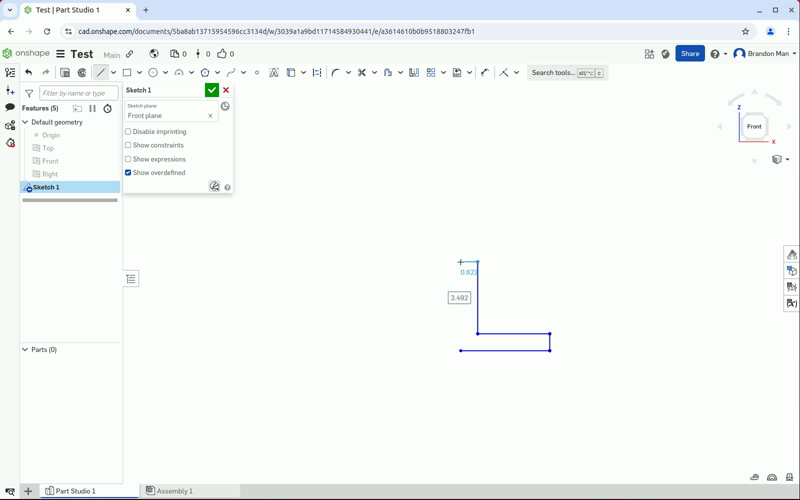
scroll(6)
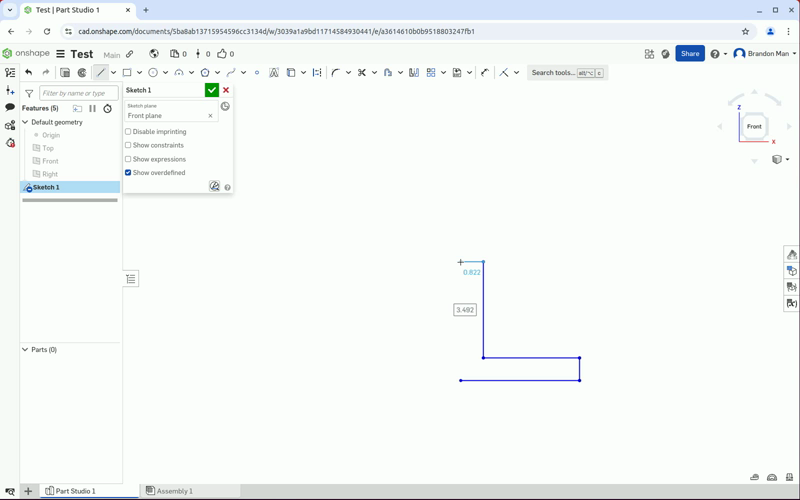
scroll(6)
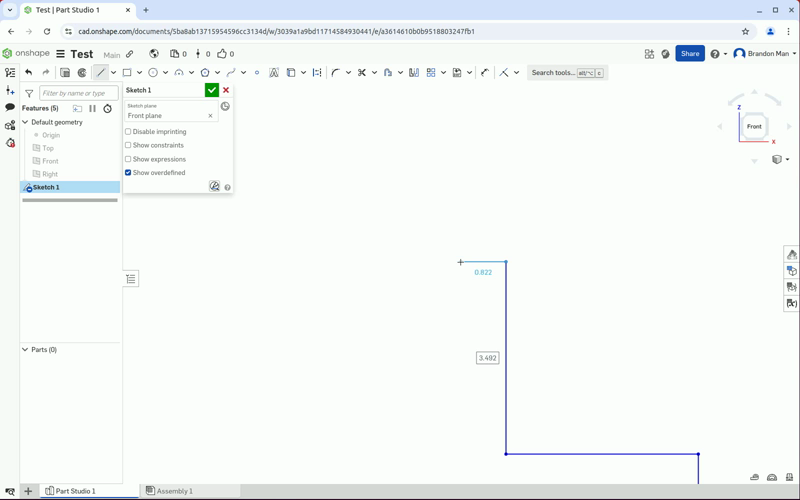
click(460, 261)
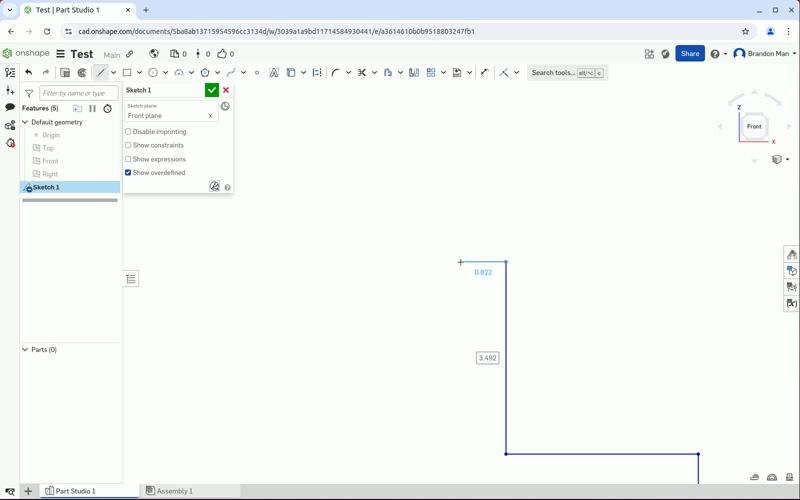
scroll(-6)
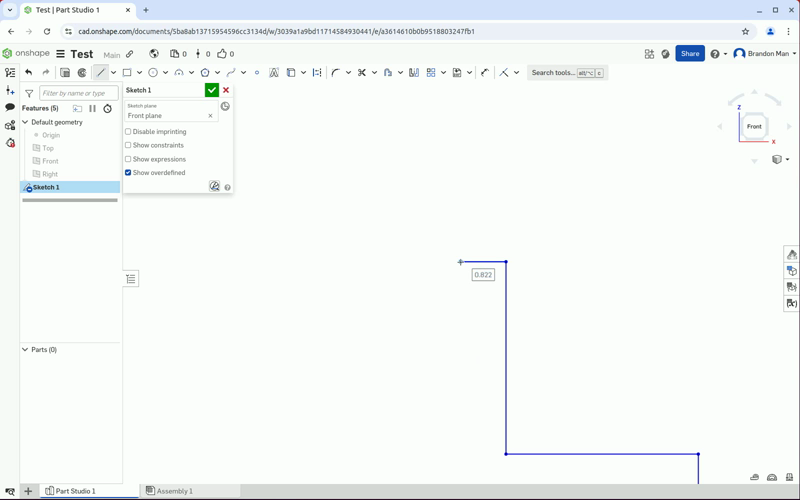
scroll(-6)
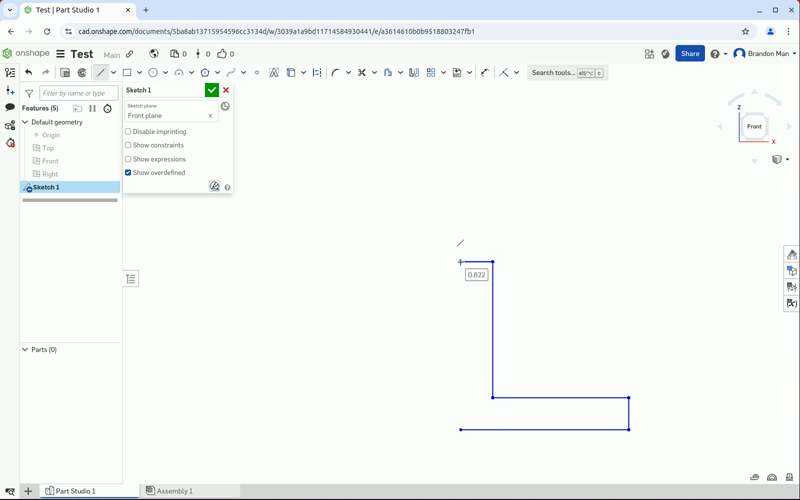
scroll(-6)
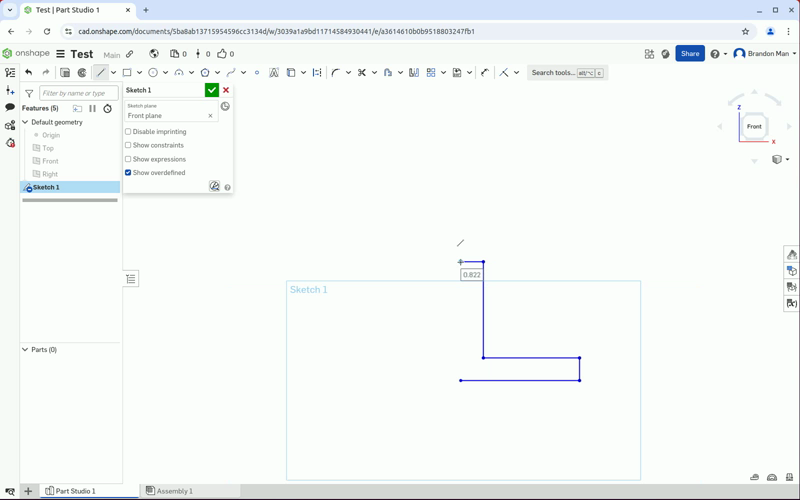
scroll(-6)
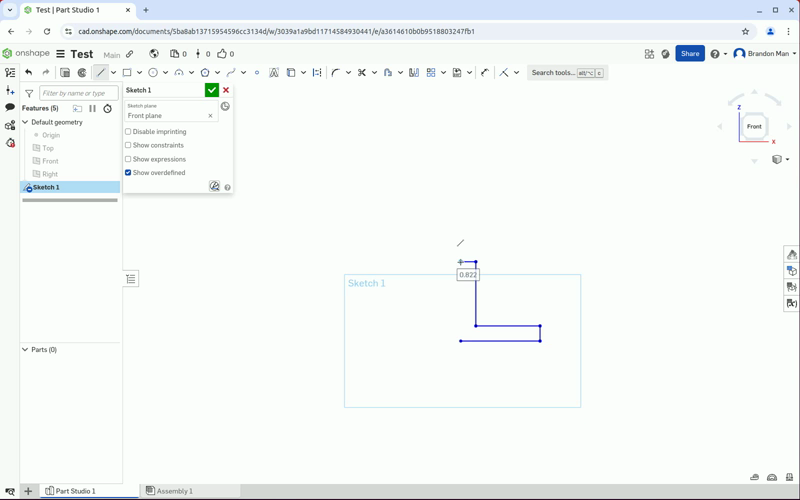
scroll(-6)
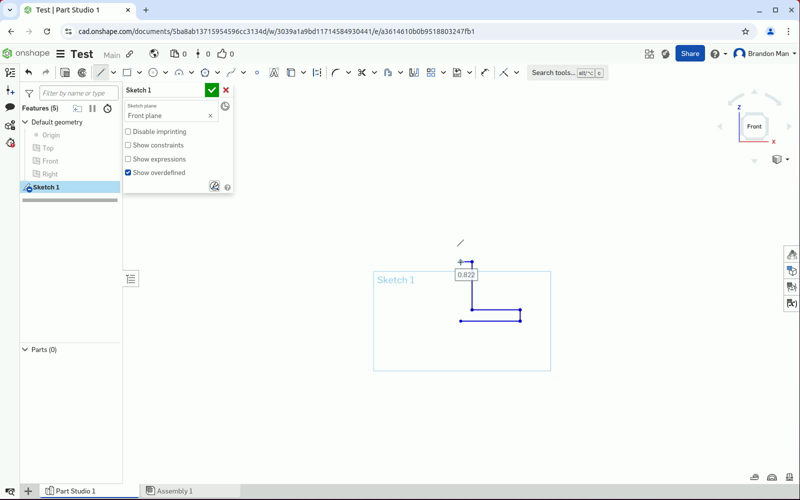
scroll(-6)
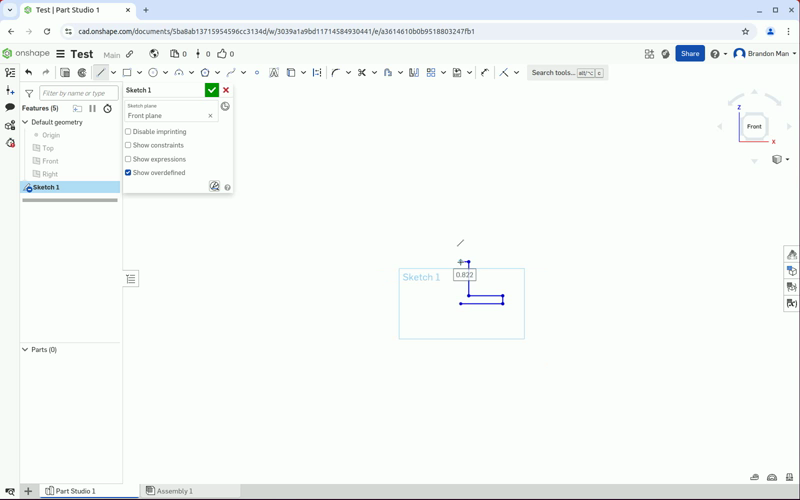
scroll(-6)
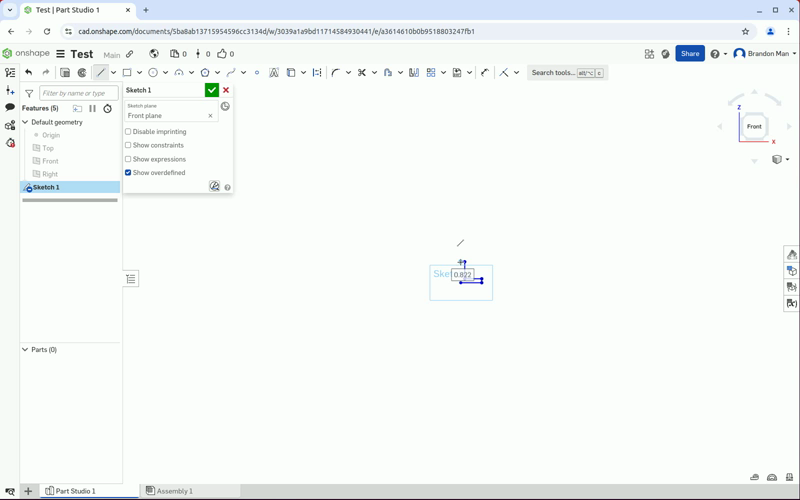
key_up(shift)
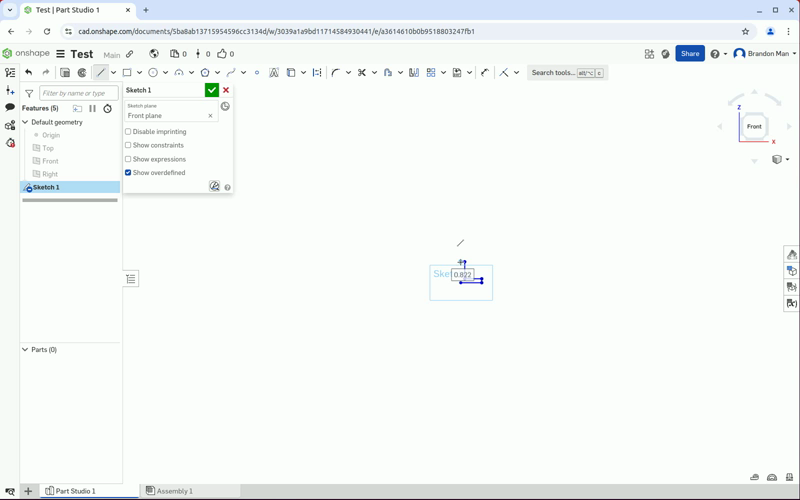
mouse_move(490, 261)
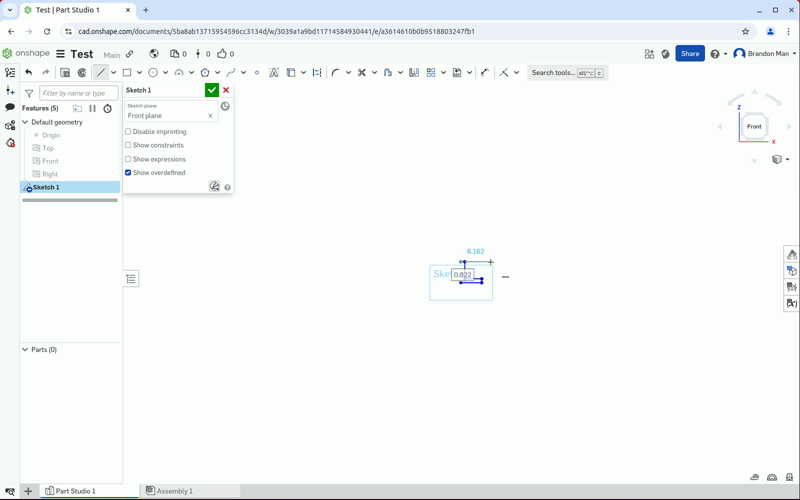
key_down(shift)
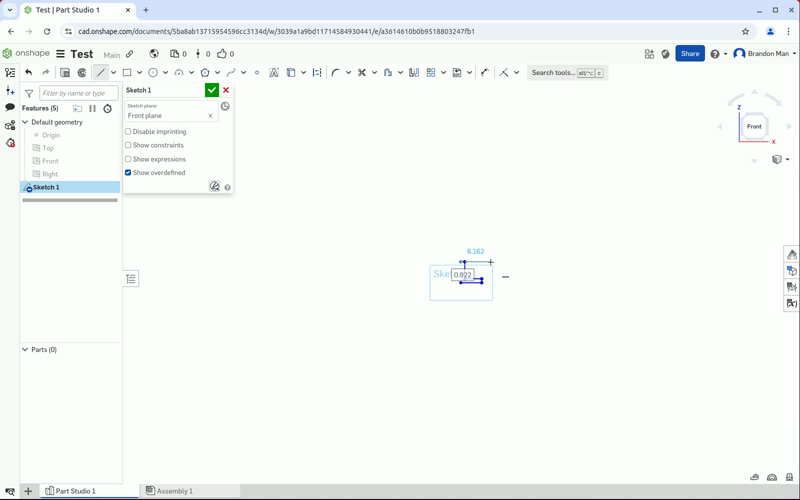
mouse_move(460, 282)
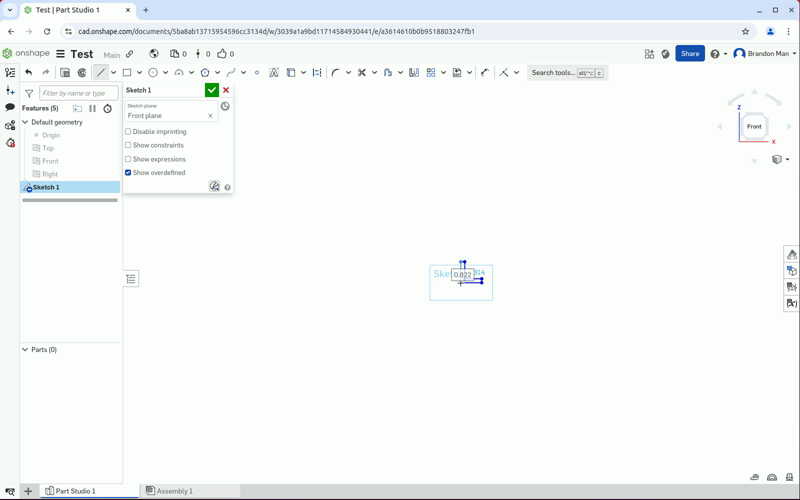
key_up(shift)
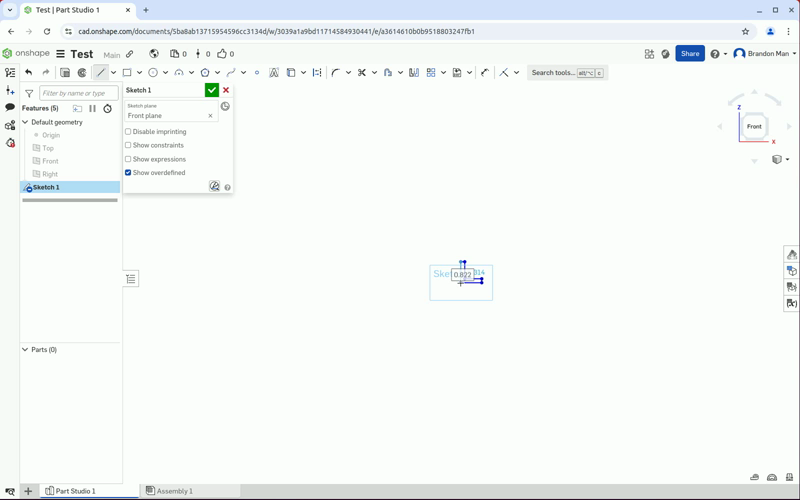
click(460, 282)
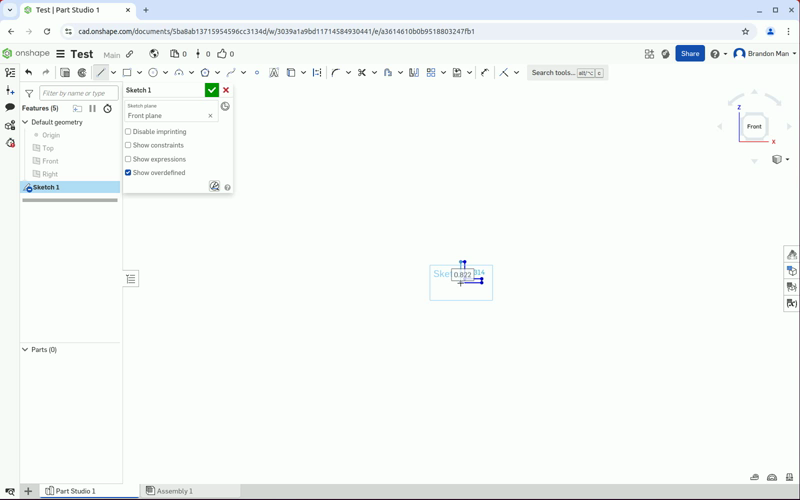
key(esc)
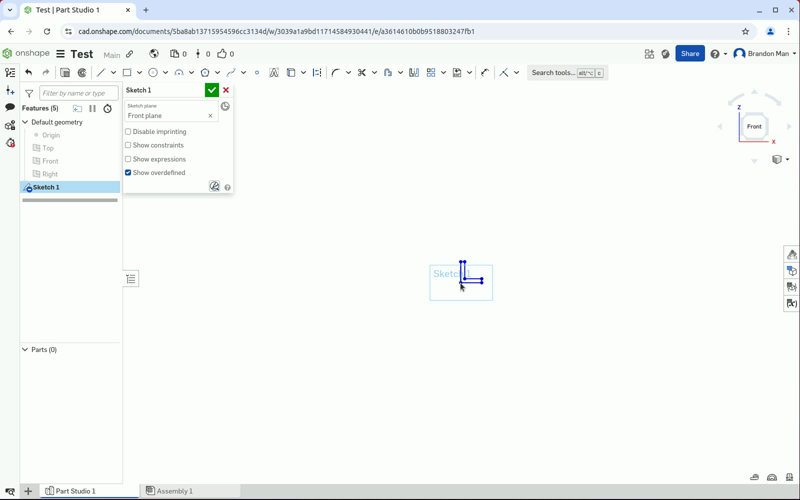
mouse_move(461, 264)
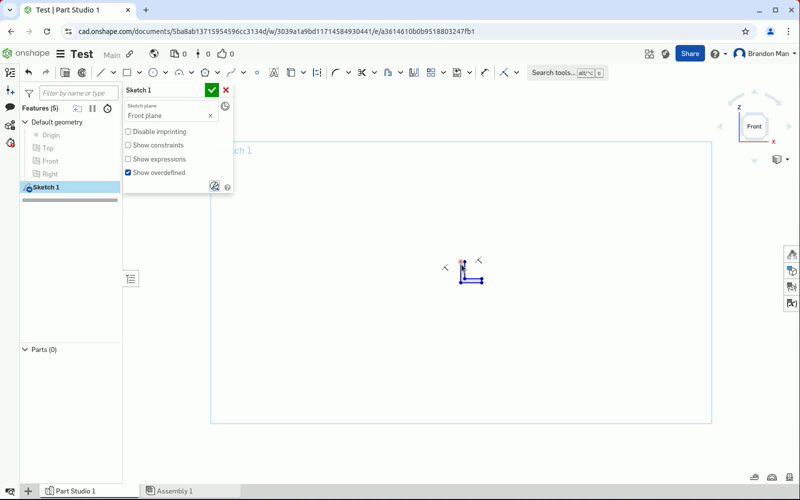
scroll(6)
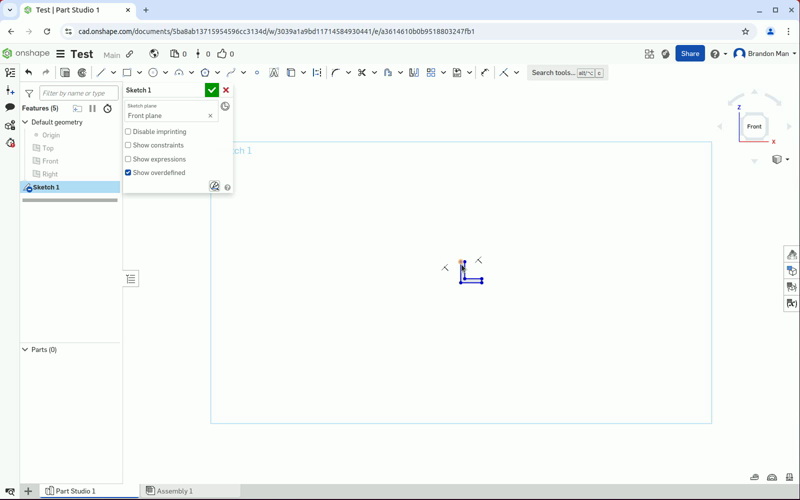
scroll(6)
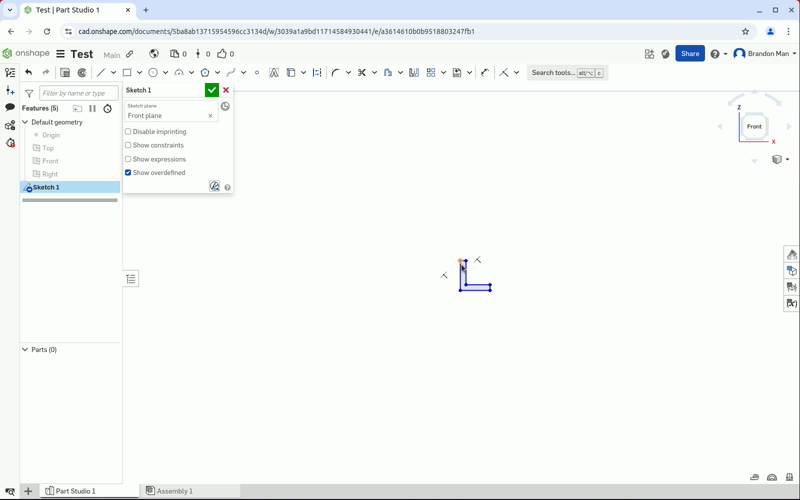
scroll(6)
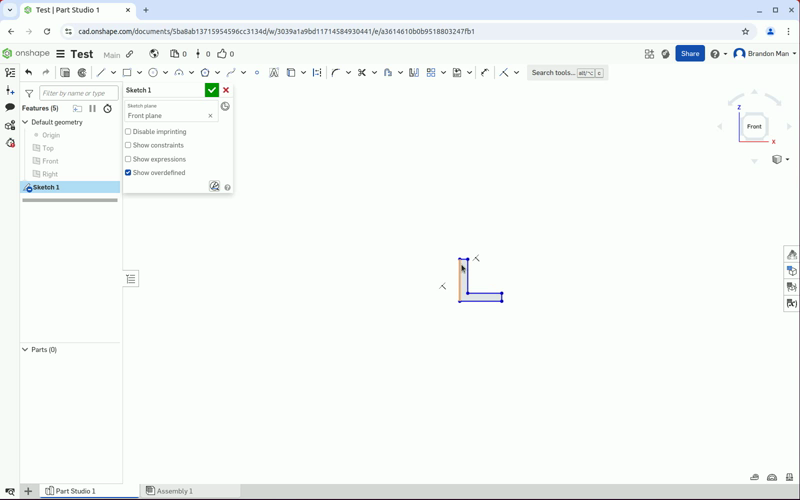
scroll(6)
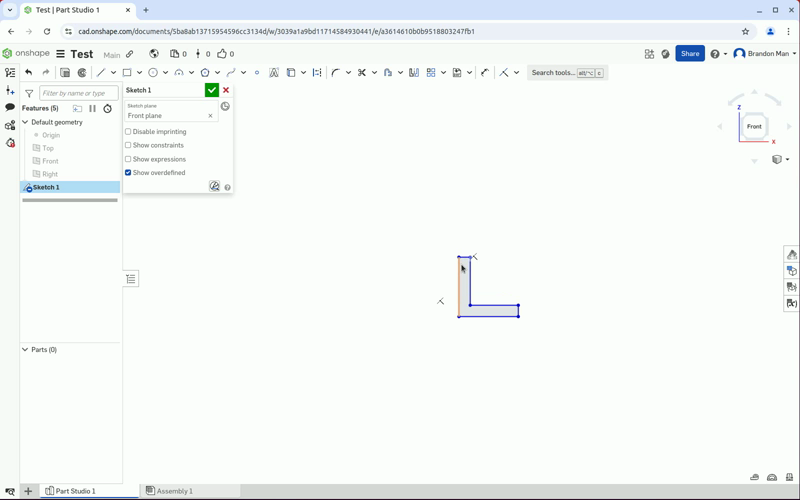
scroll(6)
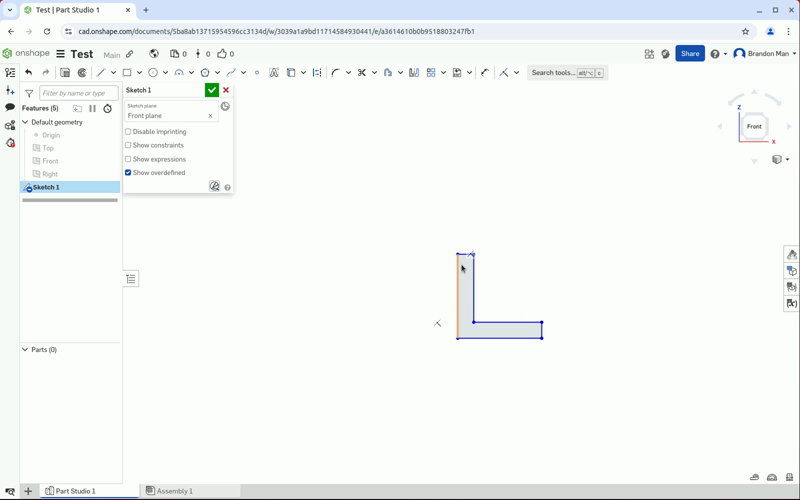
scroll(6)
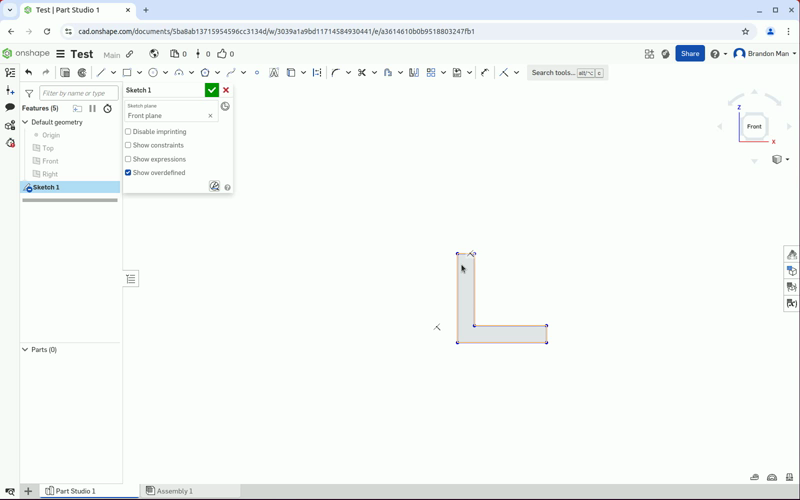
scroll(6)
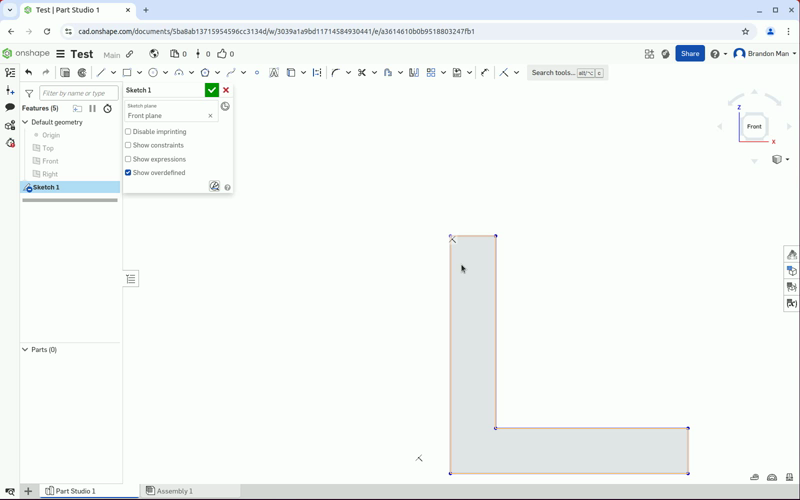
click(461, 264)
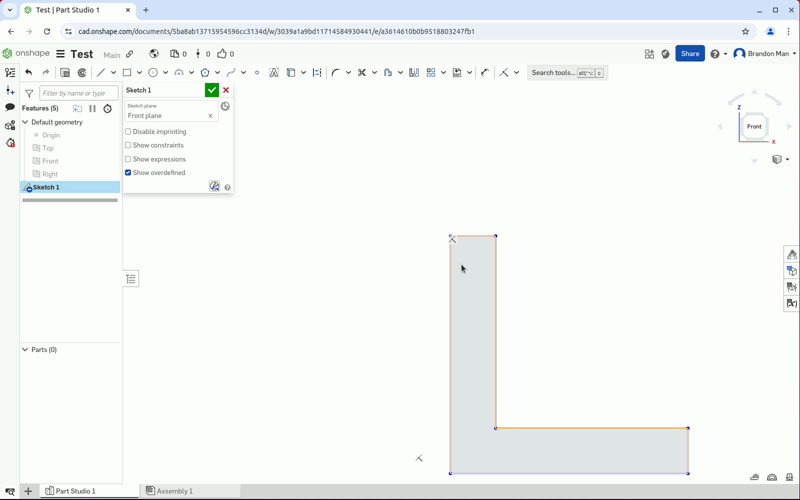
scroll(-6)
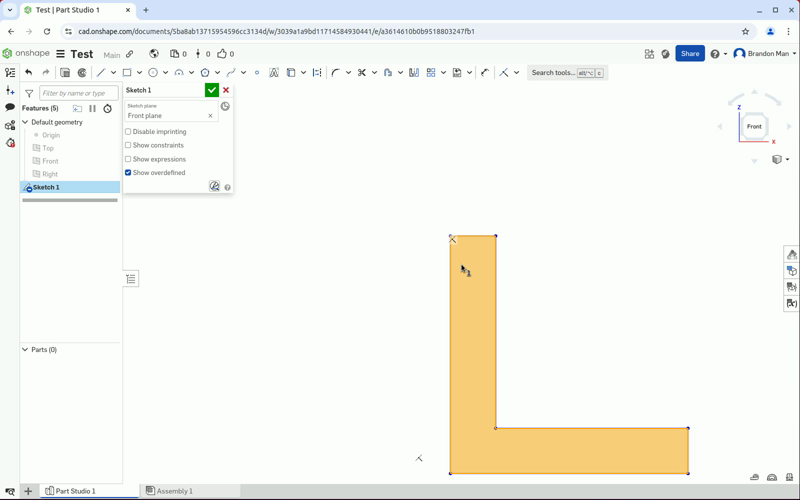
scroll(-6)
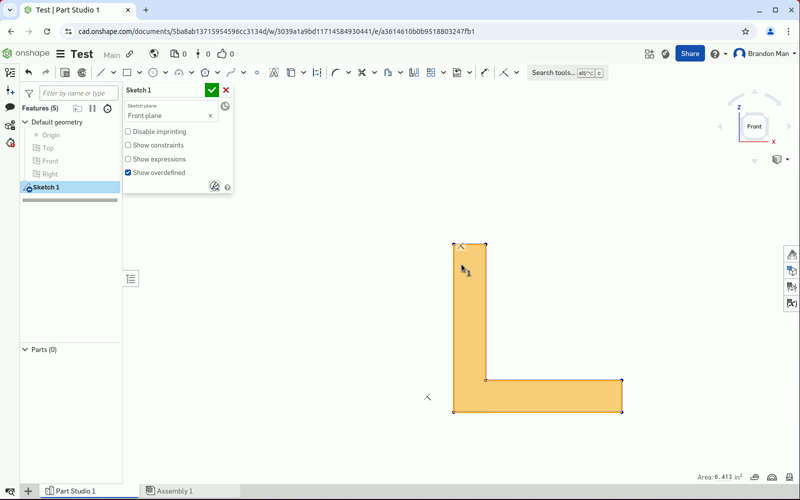
scroll(-6)
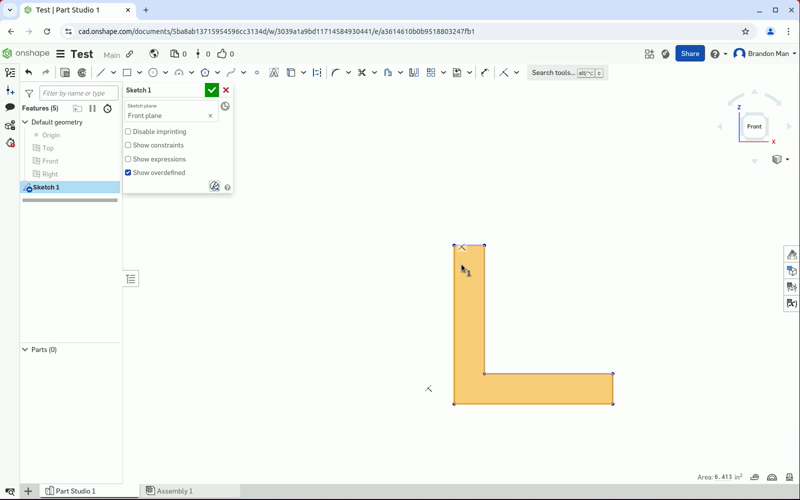
scroll(-6)
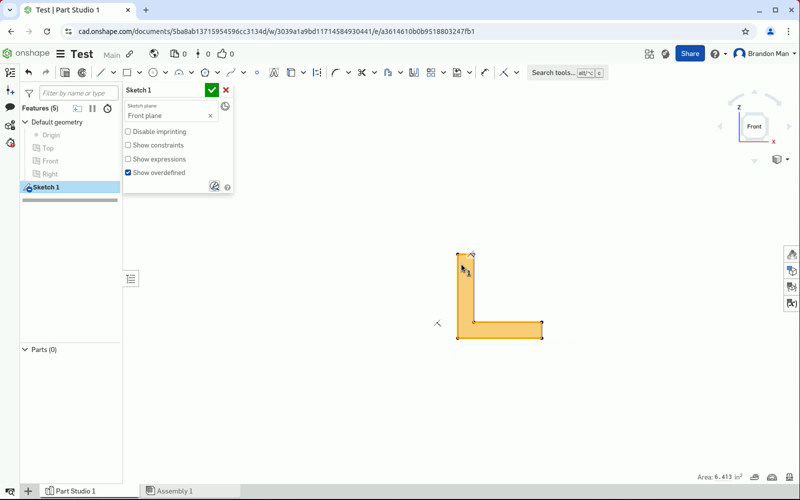
scroll(-6)
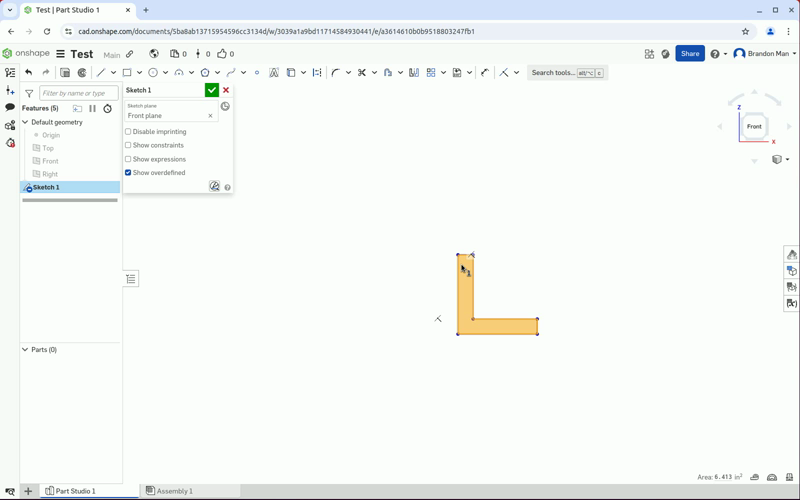
scroll(-6)
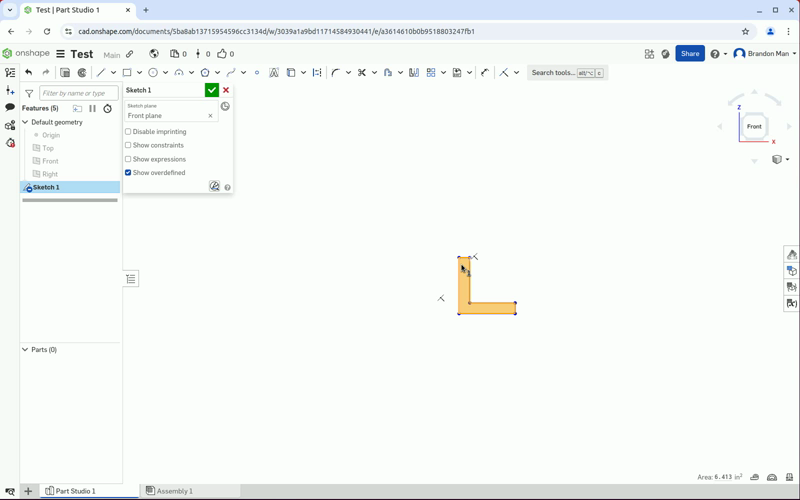
scroll(-6)
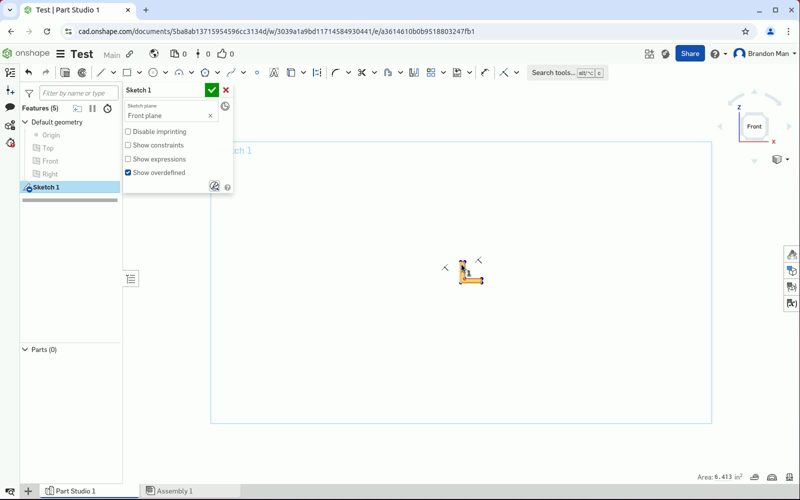
mouse_move(73, 352)
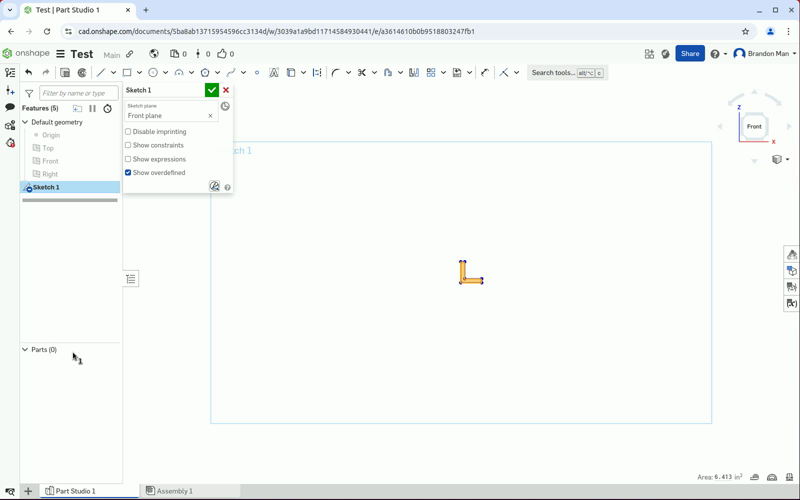
key(shift+y)
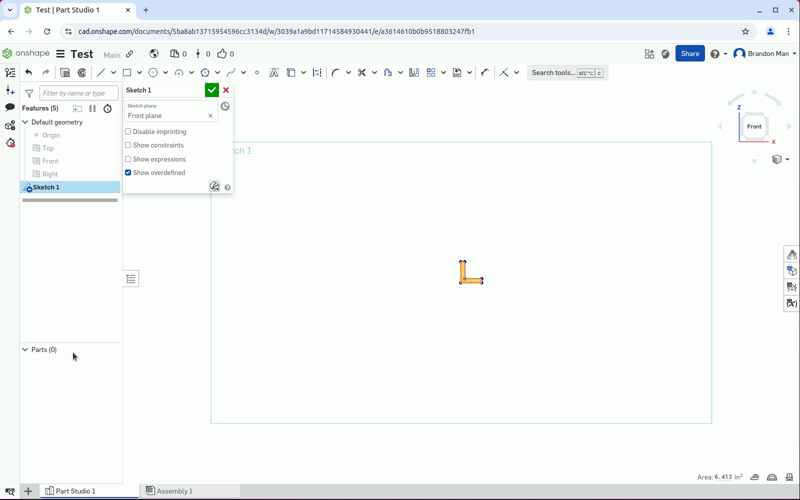
key(shift+e)
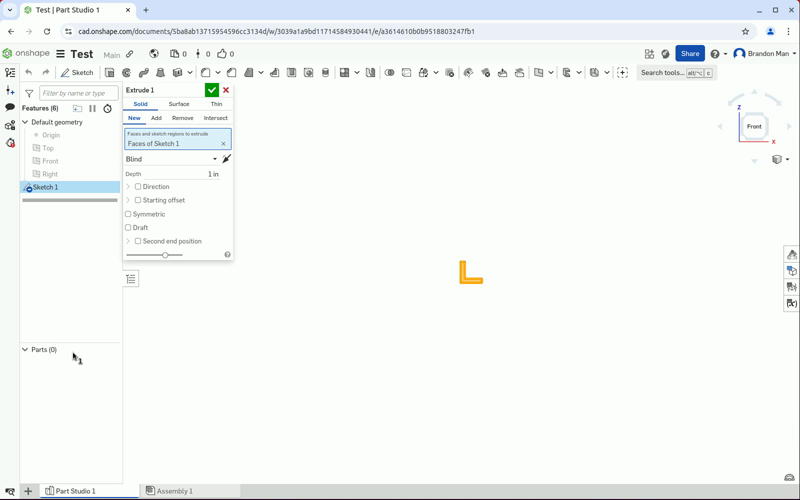
mouse_move(143, 106)
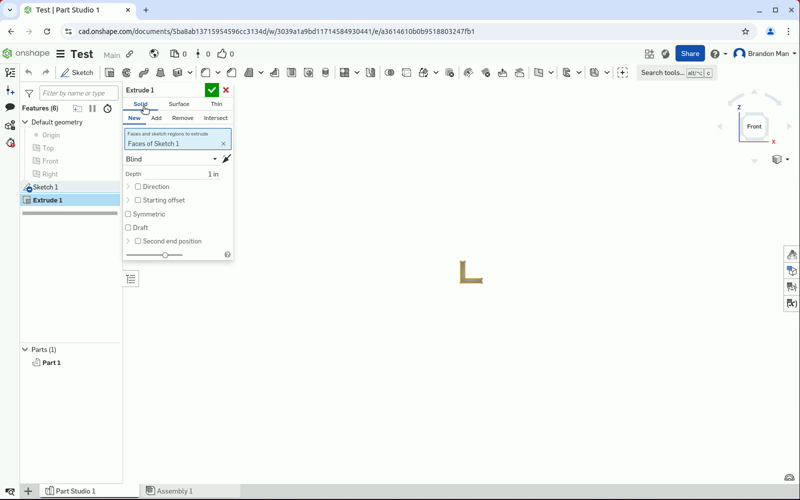
click(143, 106)
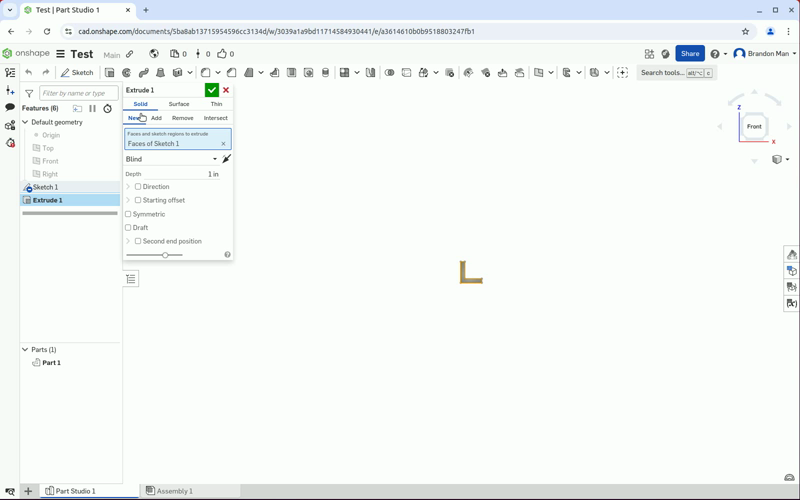
mouse_move(137, 120)
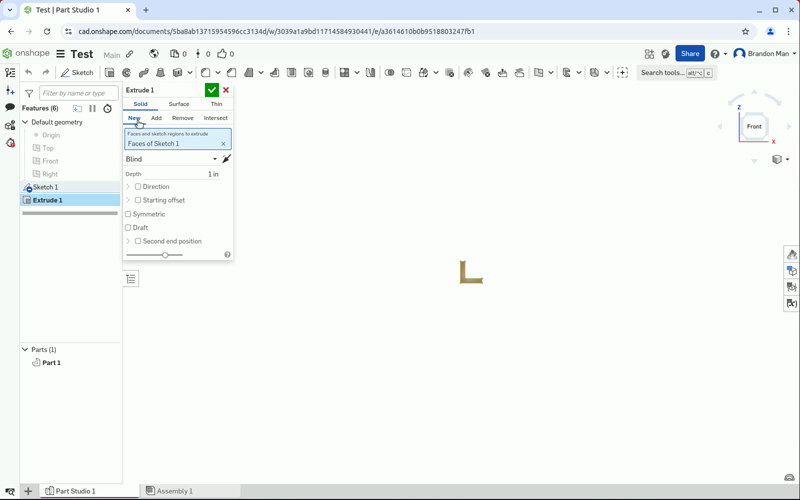
click(137, 120)
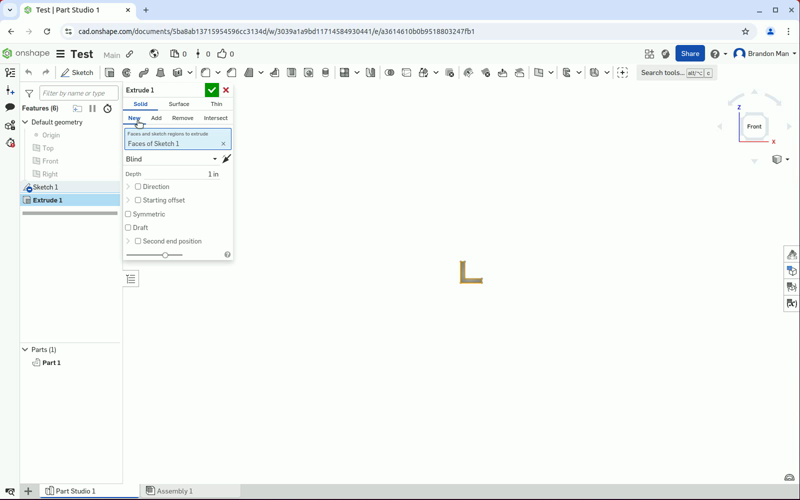
key(tab, 4)
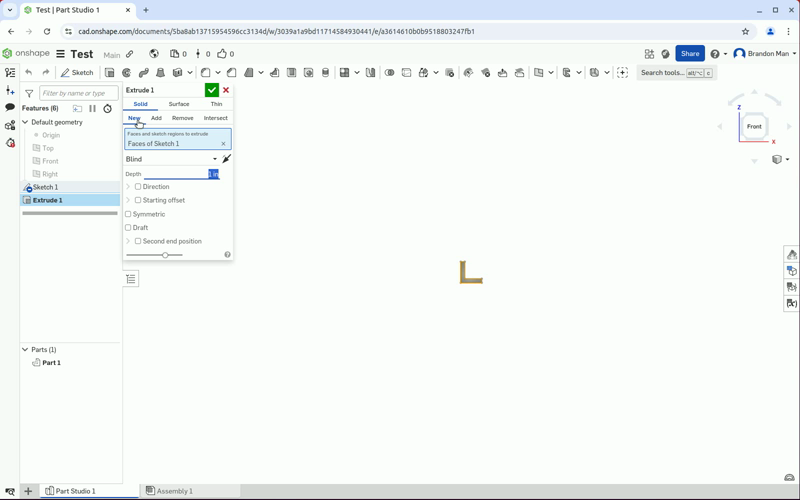
text(23.108)
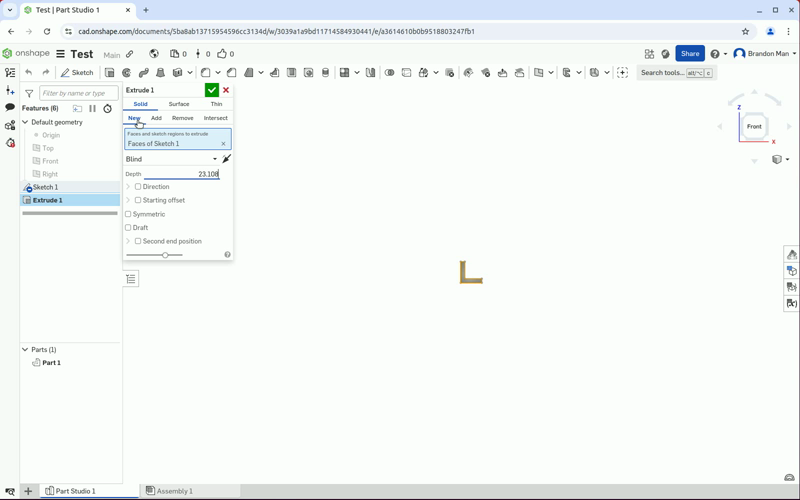
key(enter)
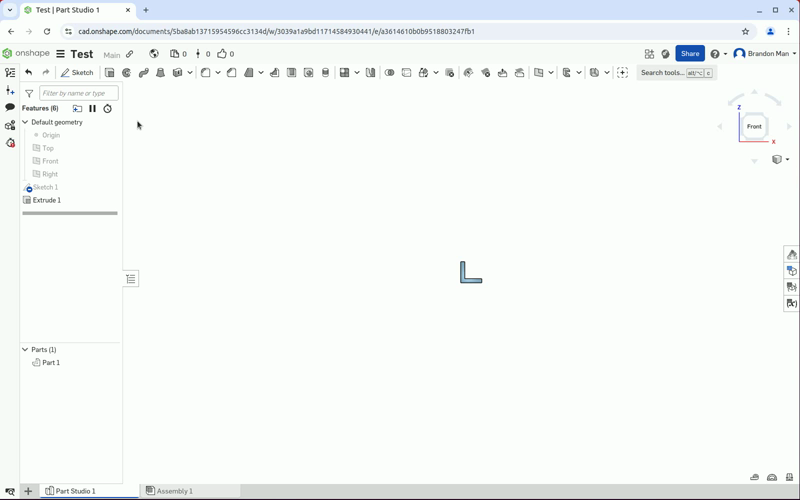
key(shift+h)
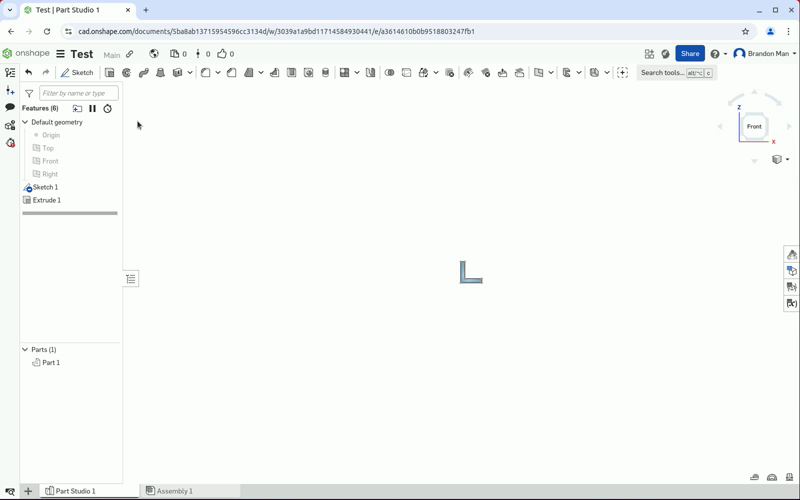
key(shift+h)
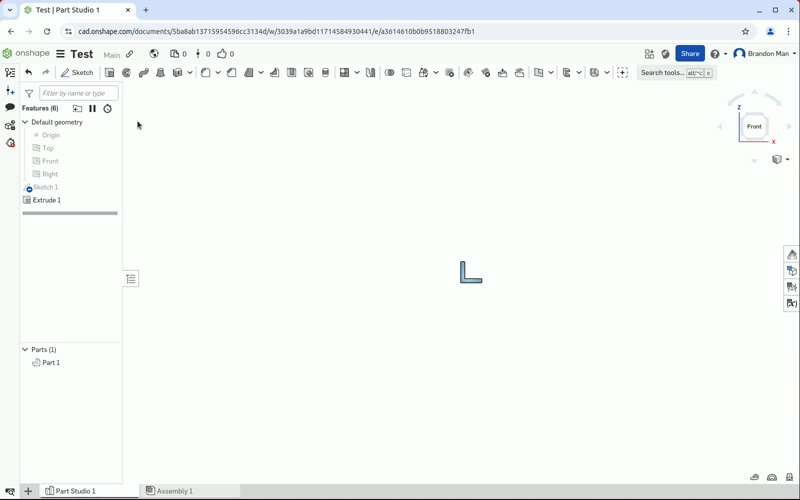
mouse_move(73, 189)
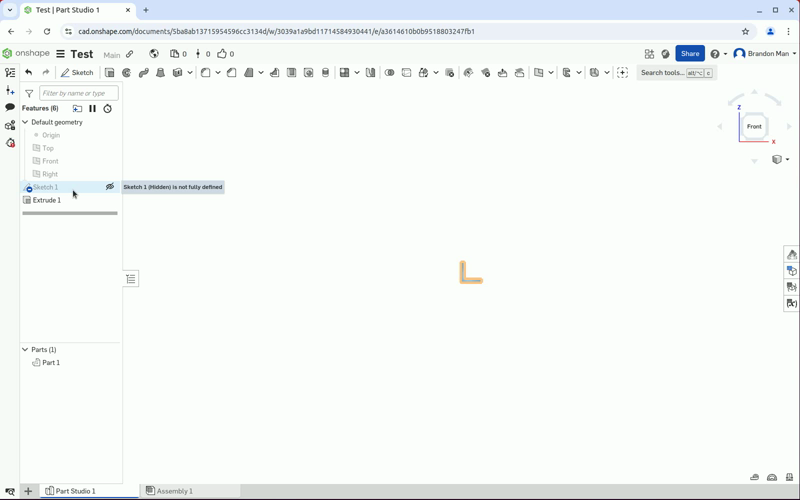
click(73, 189)
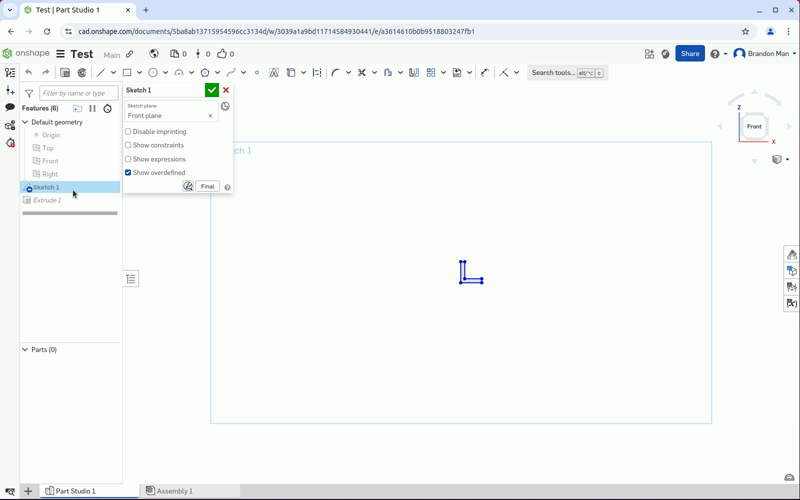
mouse_move(229, 92)
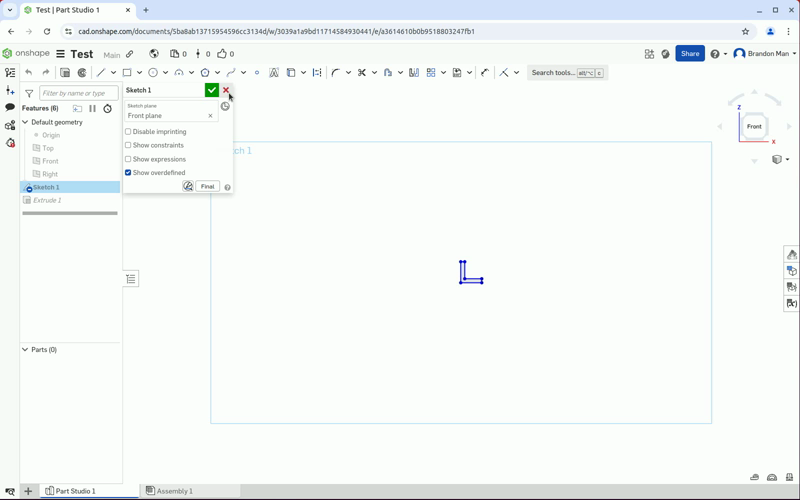
click(229, 92)
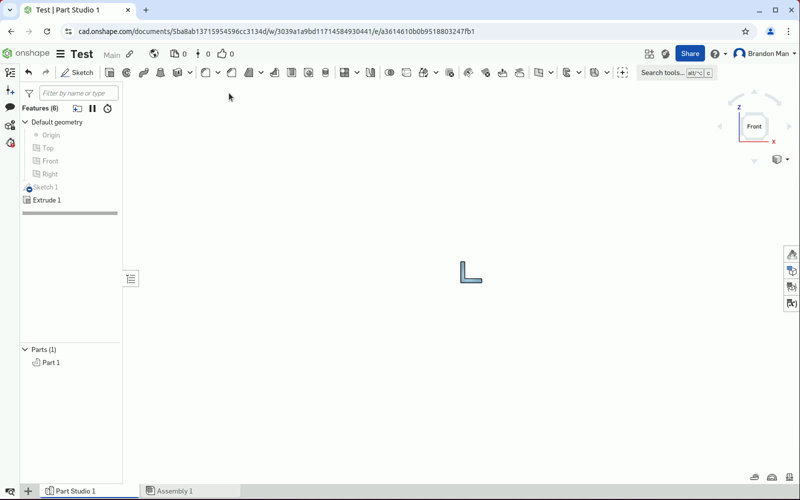
mouse_move(73, 352)
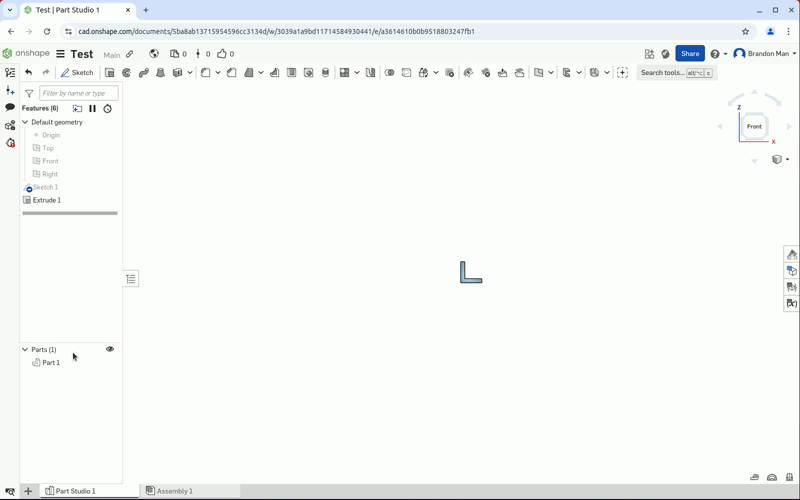
key(y)
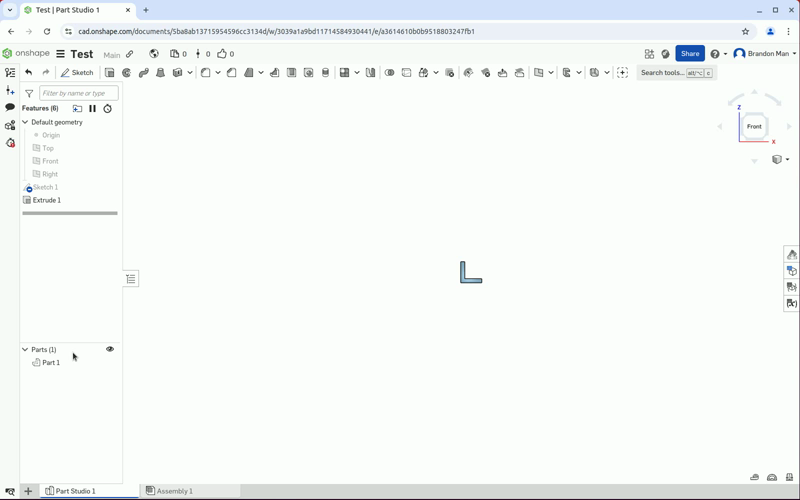
key(shift+p)
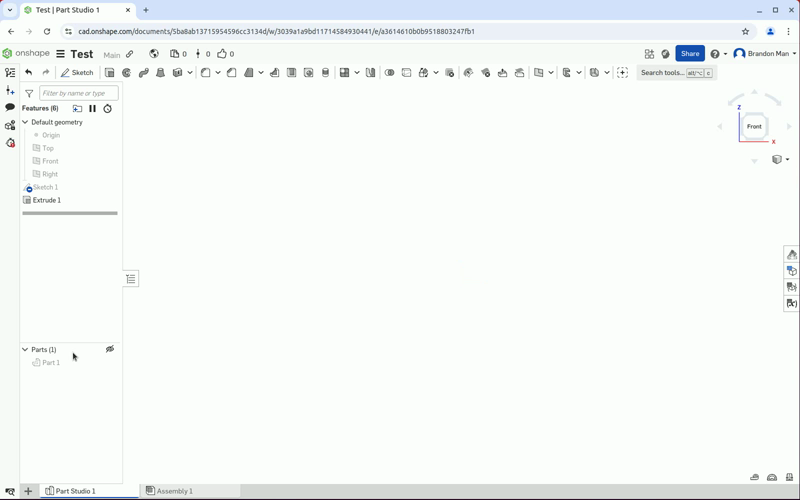
key(space)
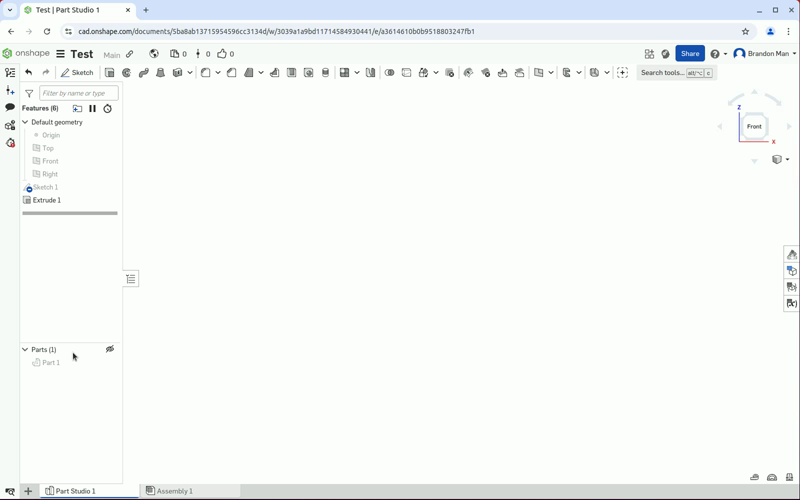
key_down(shift)
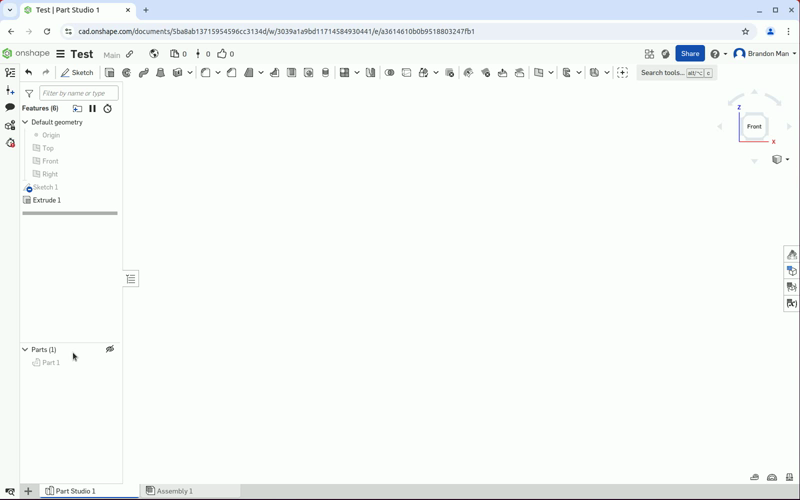
key(left)
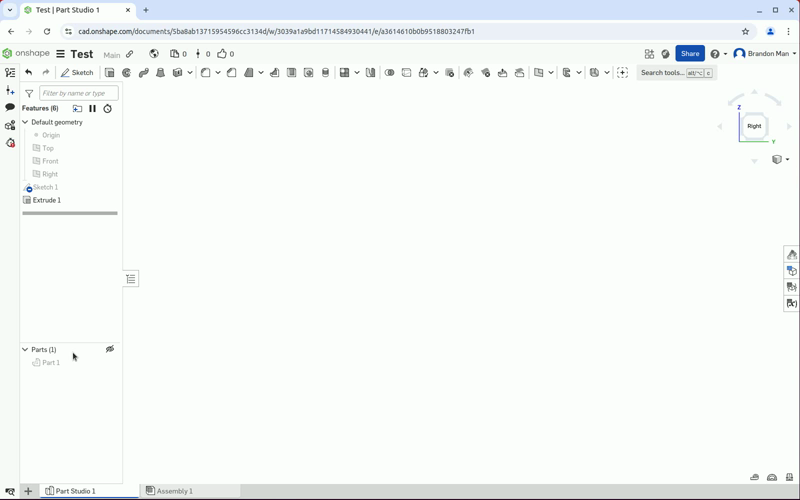
key_up(shift)
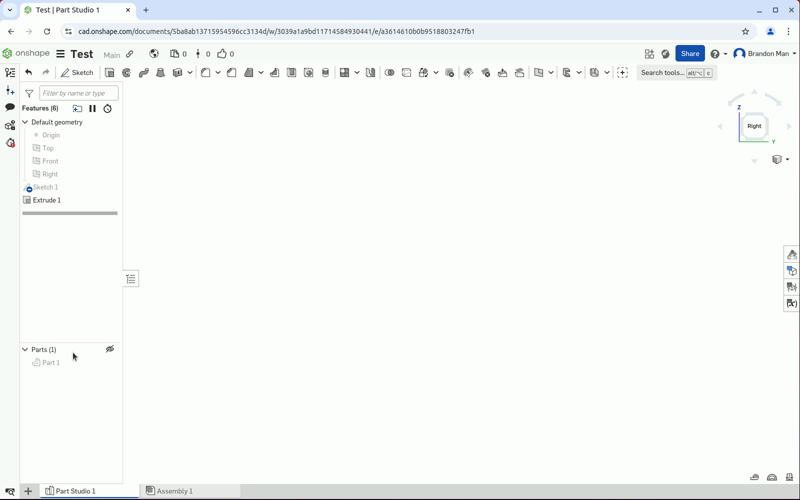
mouse_move(73, 352)
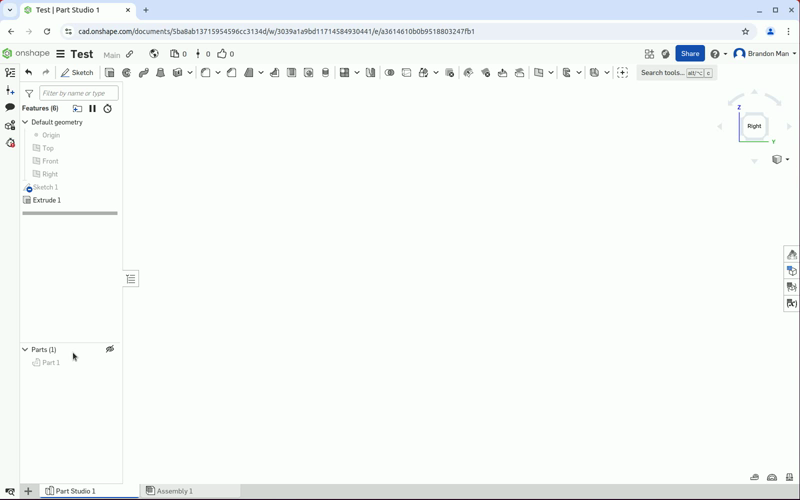
key(shift+y)
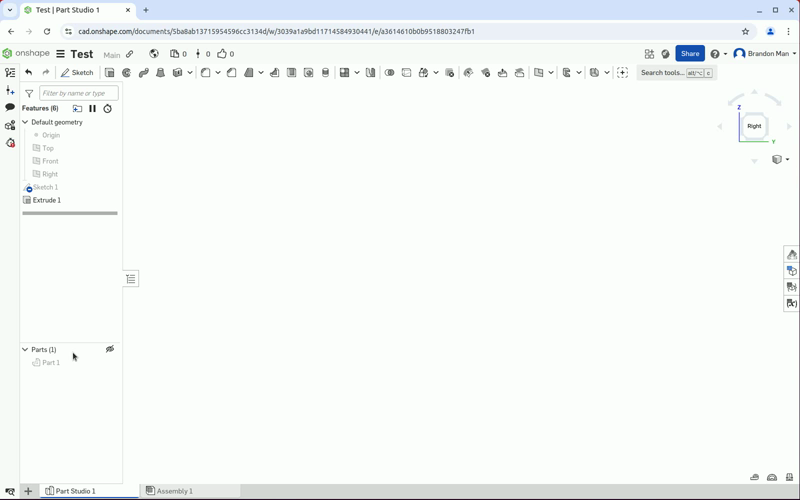
key(shift+s)
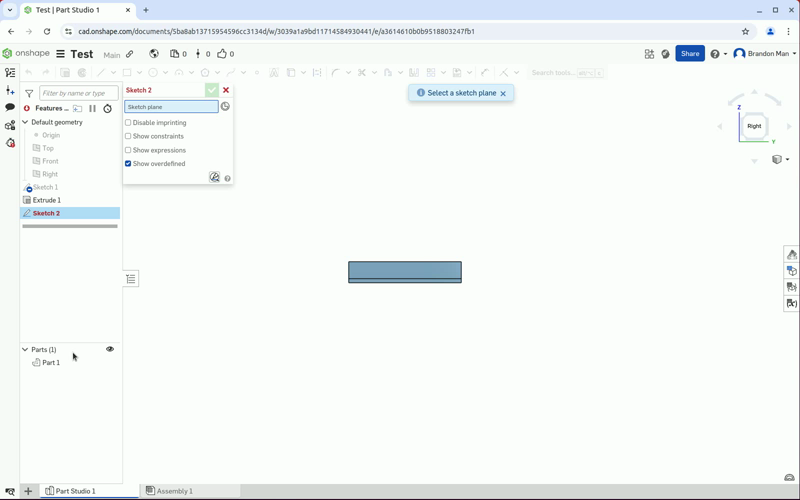
mouse_move(73, 176)
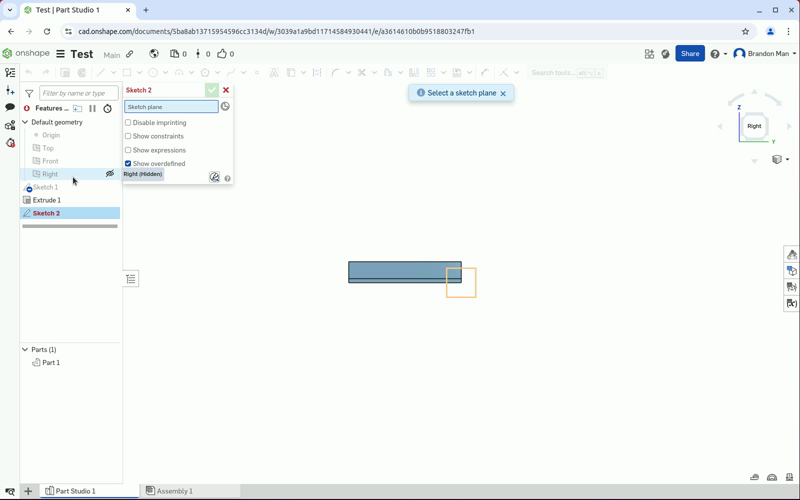
click(73, 176)
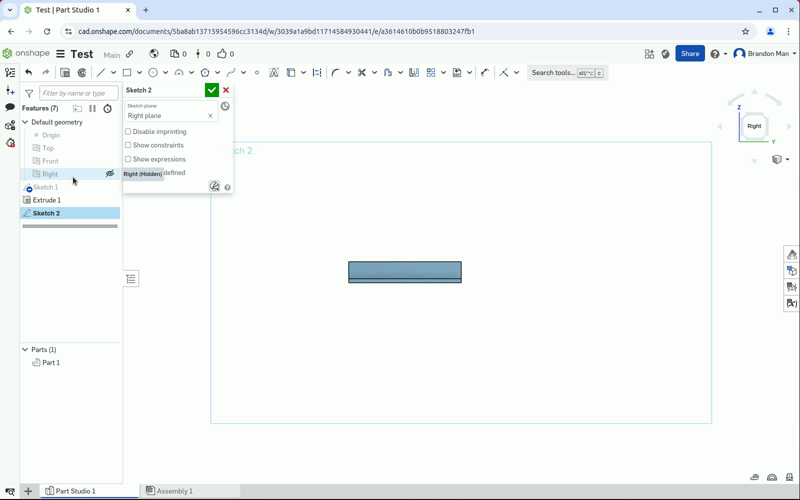
mouse_move(73, 352)
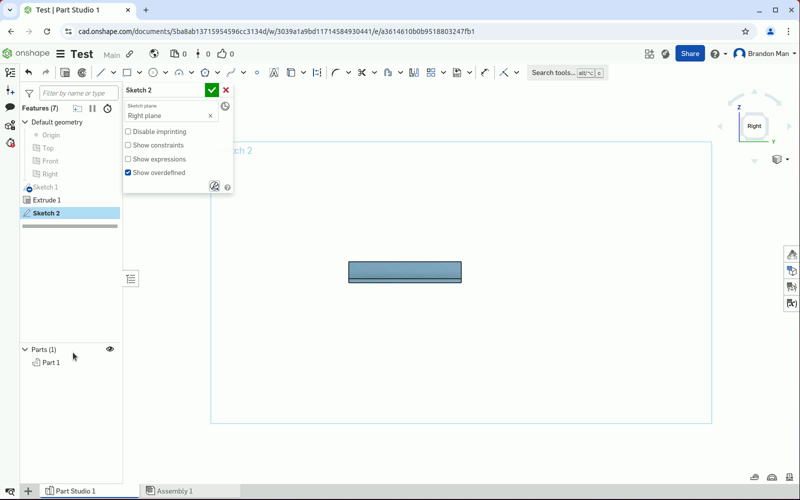
key(y)
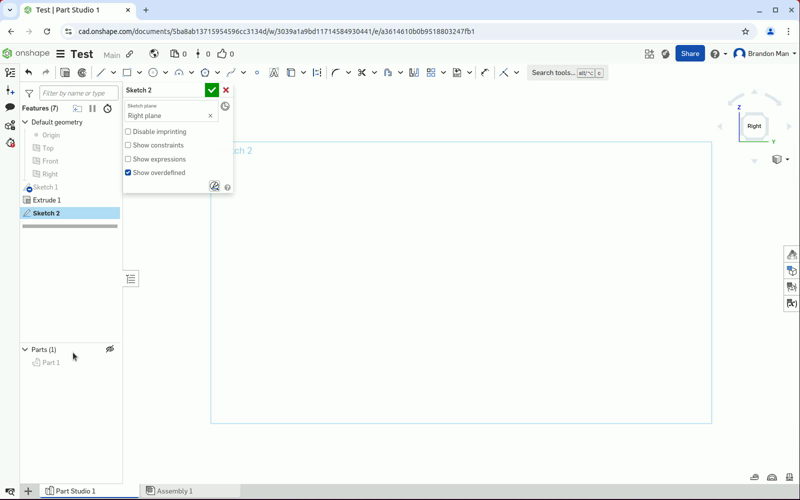
key(l)
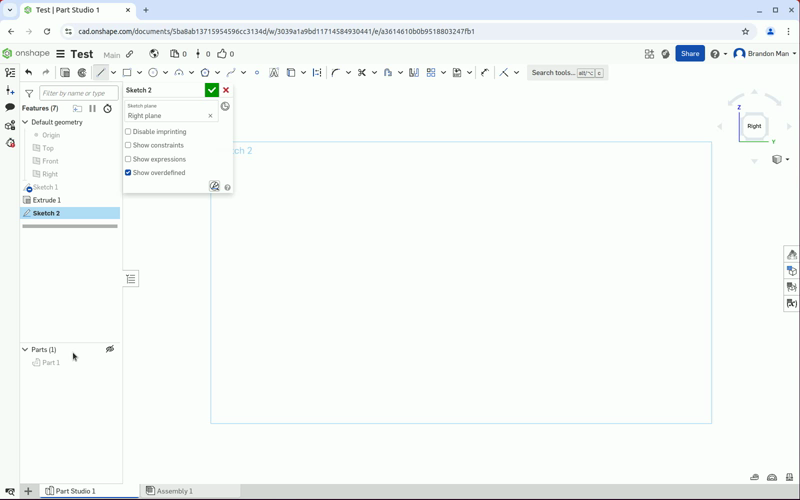
key_down(shift)
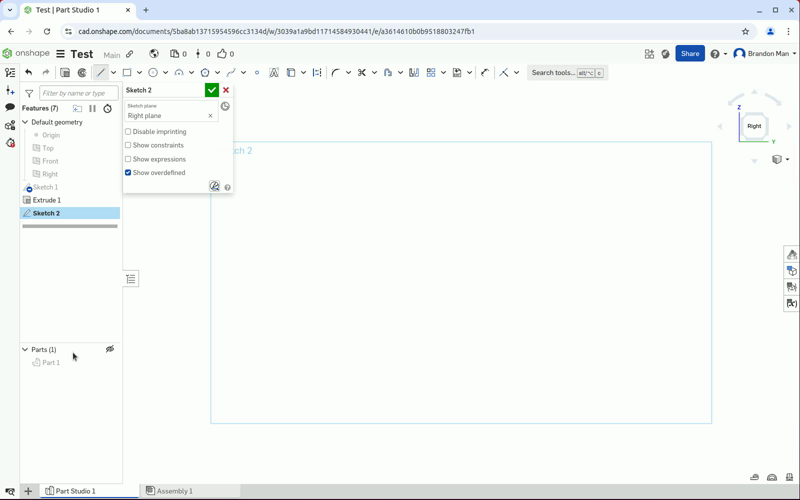
mouse_move(310, 282)
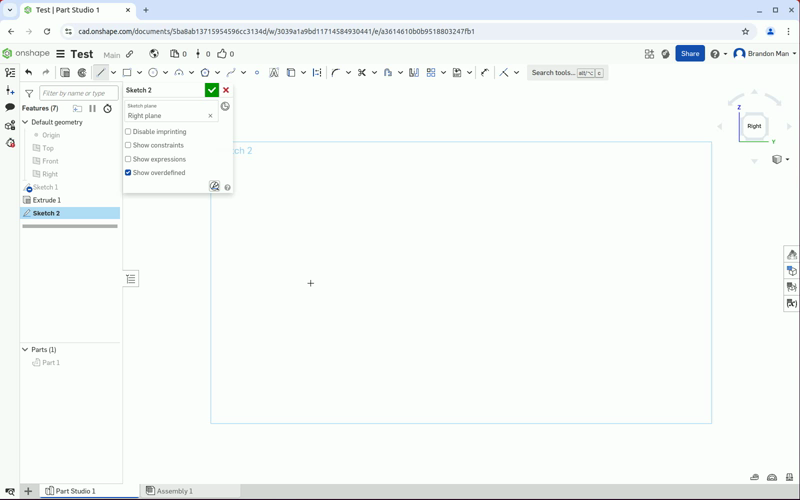
click(310, 282)
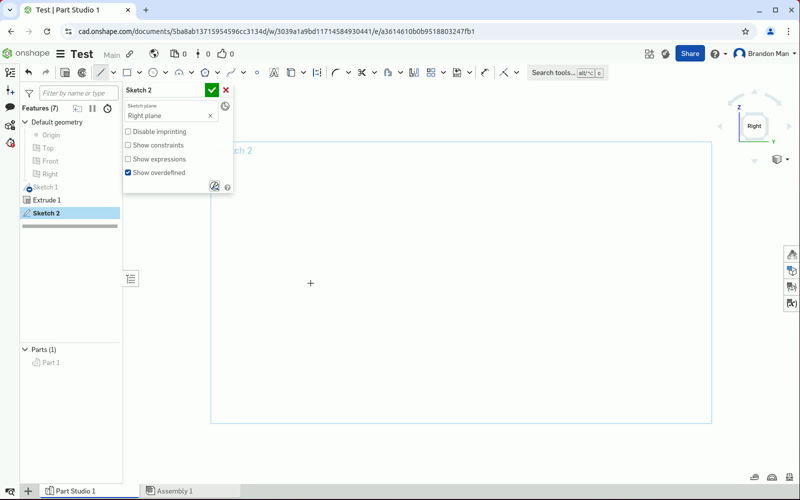
key_up(shift)
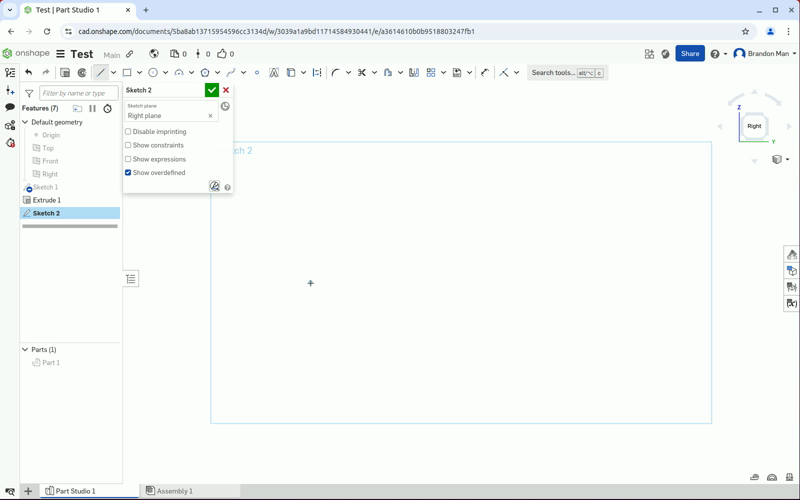
key_down(shift)
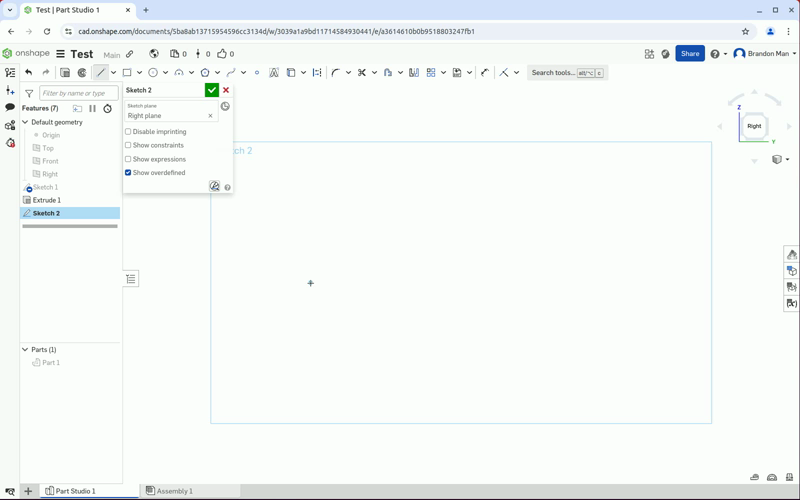
mouse_move(340, 282)
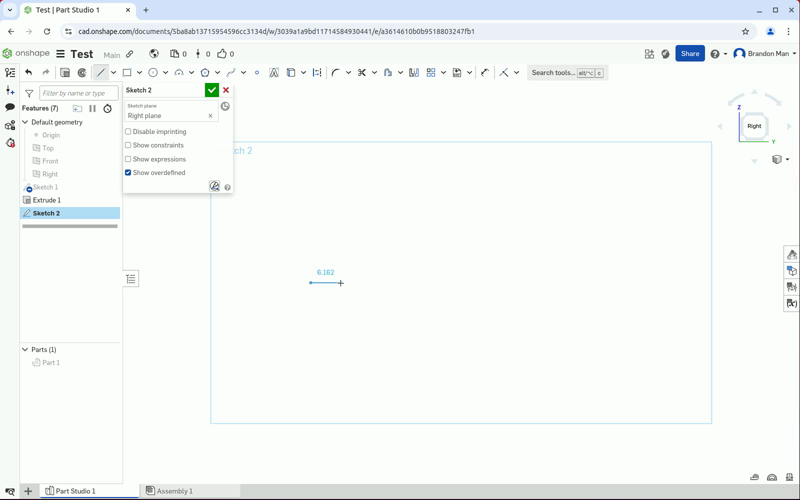
mouse_move(352, 282)
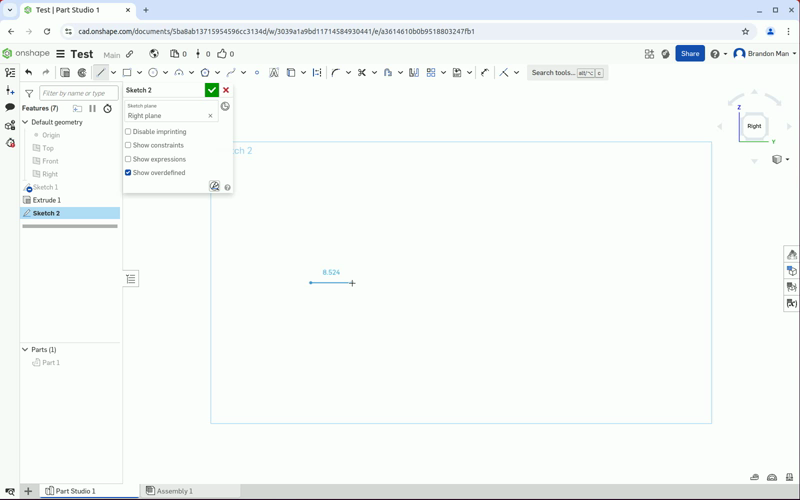
click(352, 282)
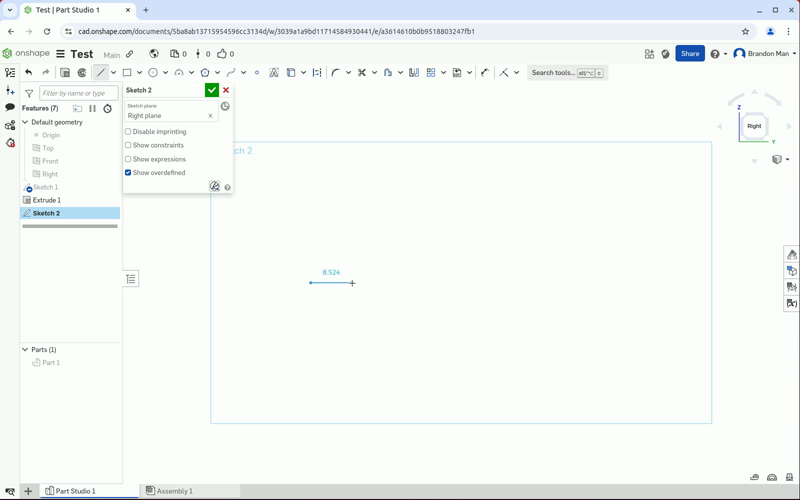
key_up(shift)
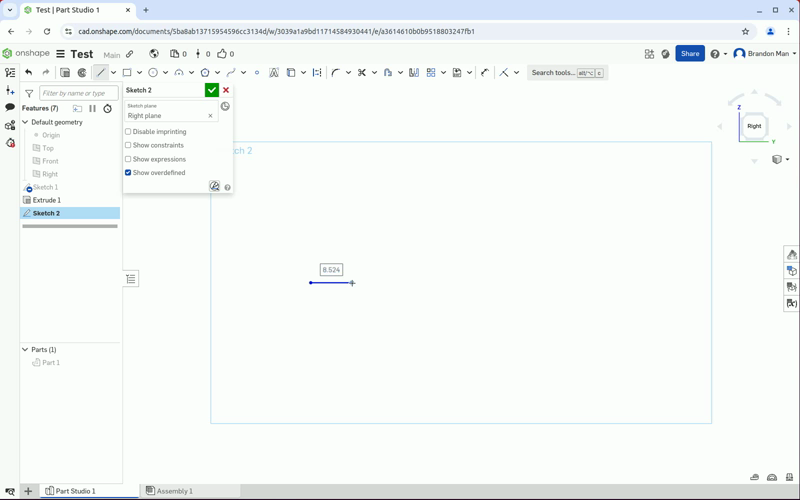
key_down(shift)
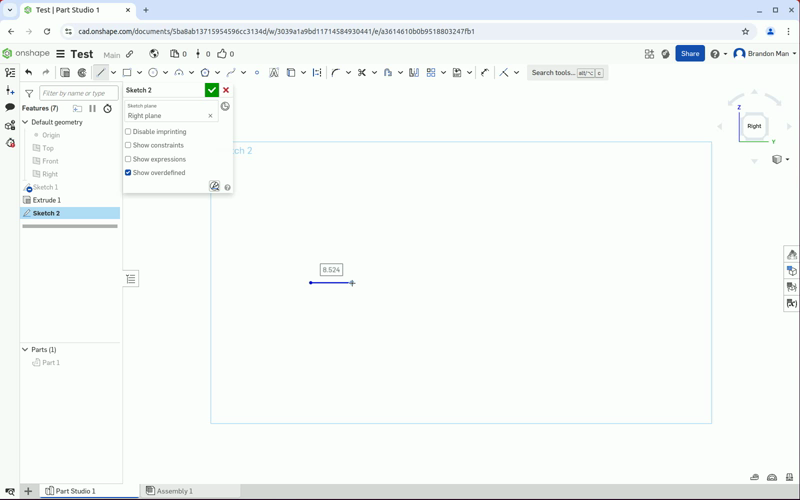
mouse_move(382, 282)
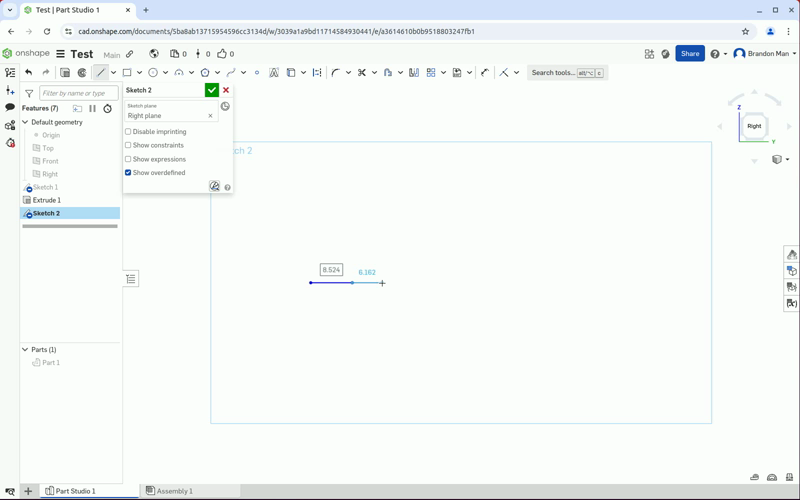
mouse_move(352, 261)
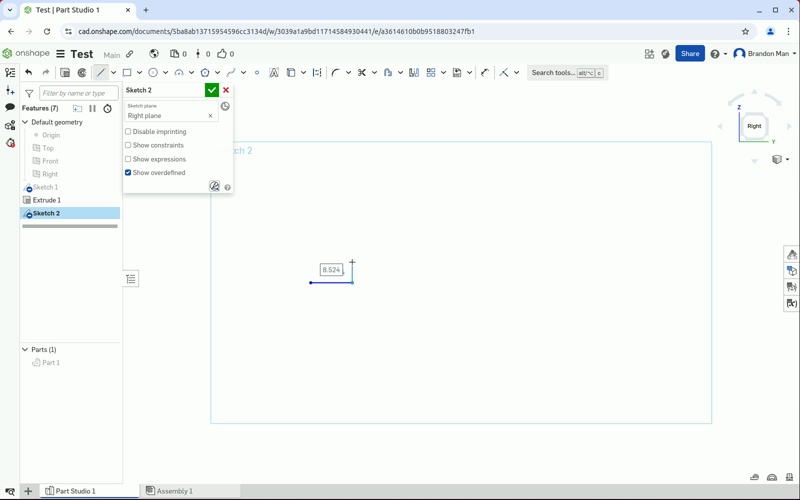
click(352, 261)
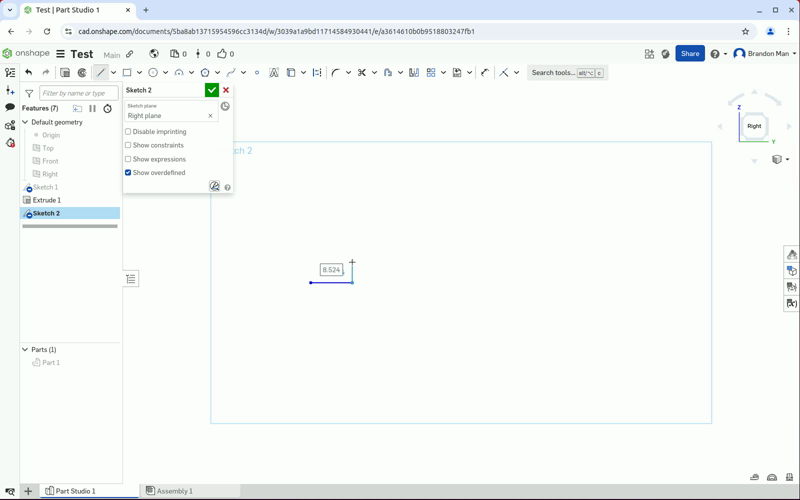
key_up(shift)
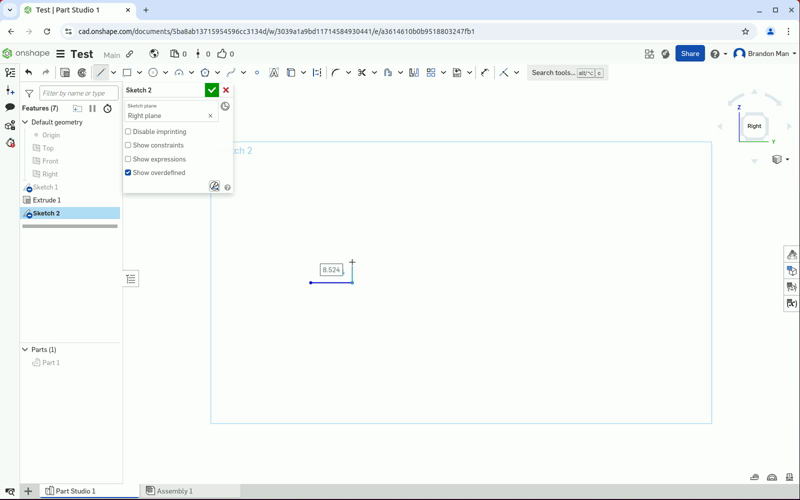
key_down(shift)
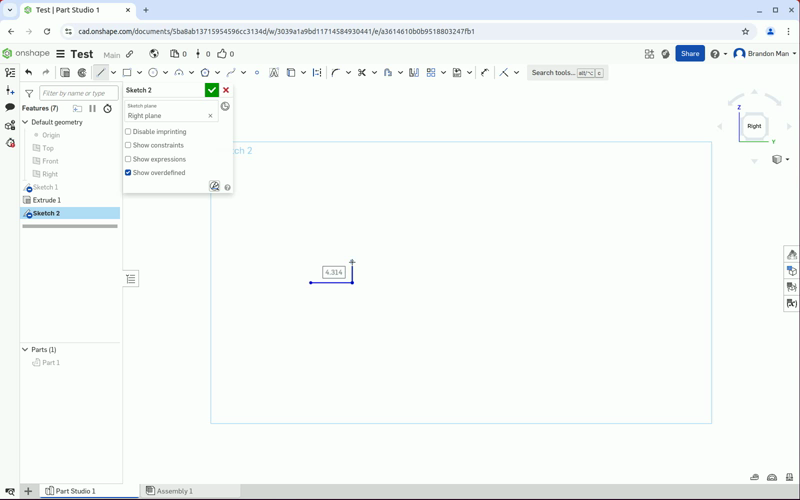
mouse_move(382, 261)
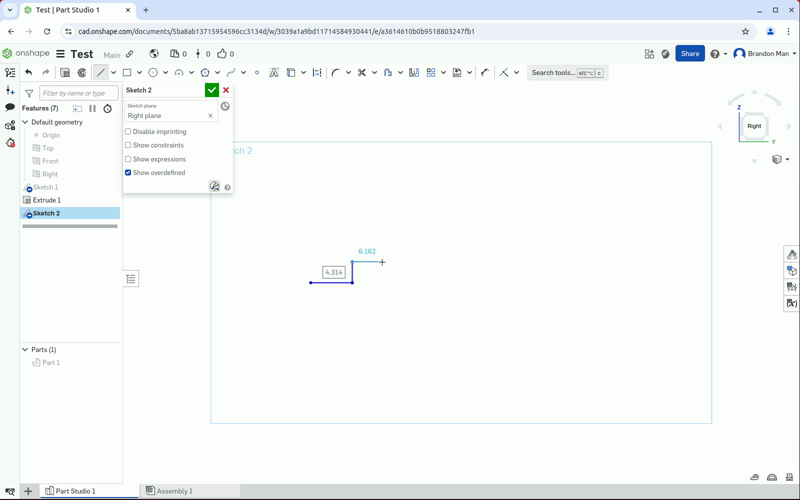
mouse_move(310, 261)
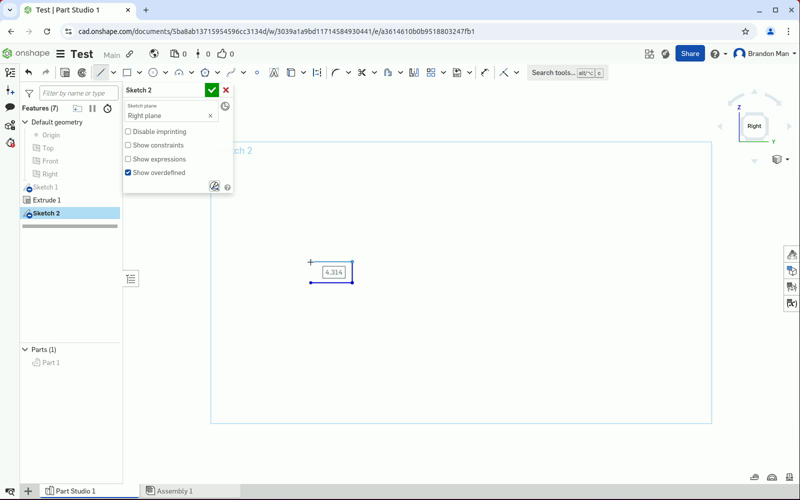
click(310, 261)
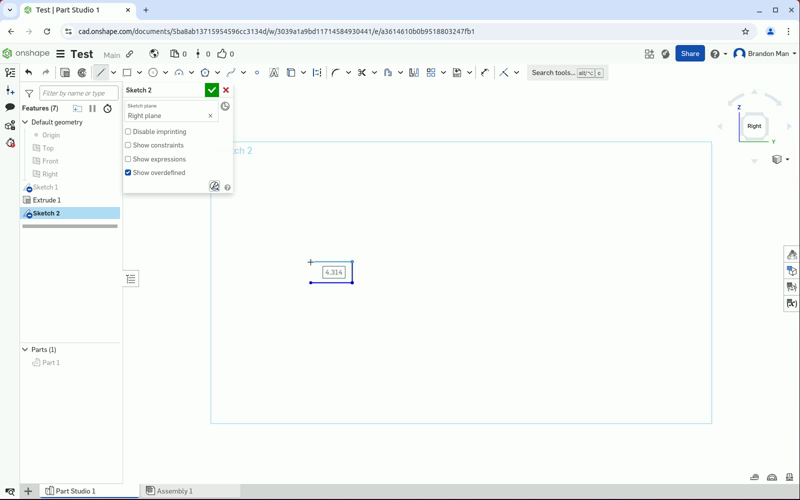
key_up(shift)
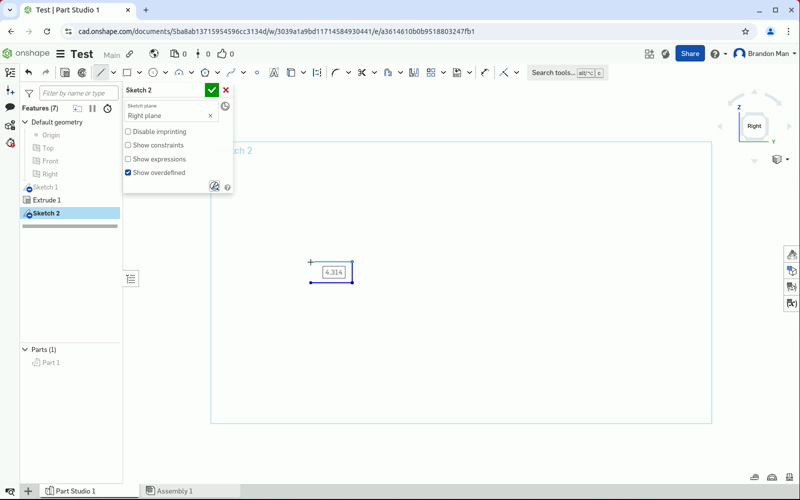
mouse_move(340, 261)
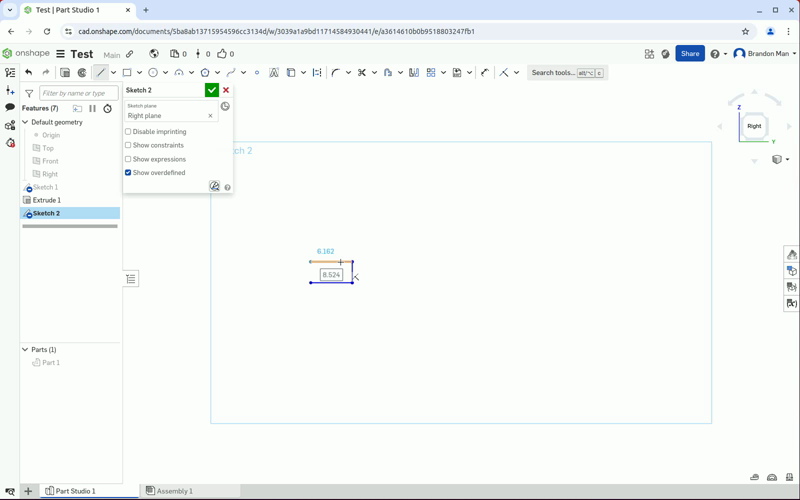
key_down(shift)
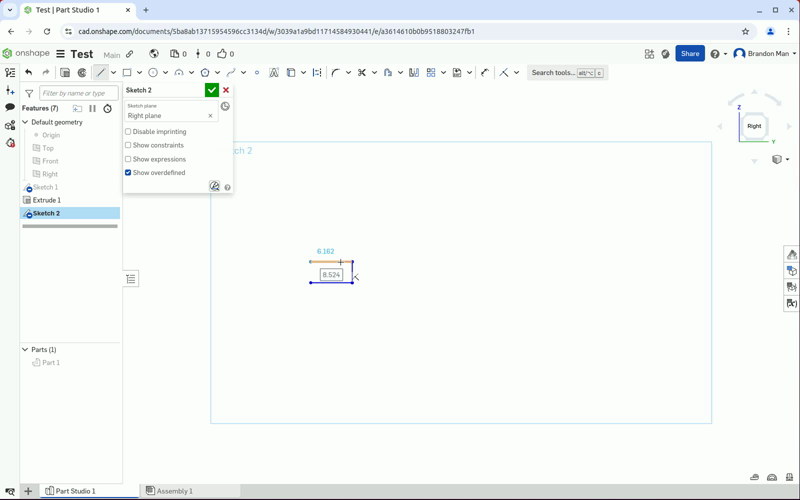
mouse_move(310, 282)
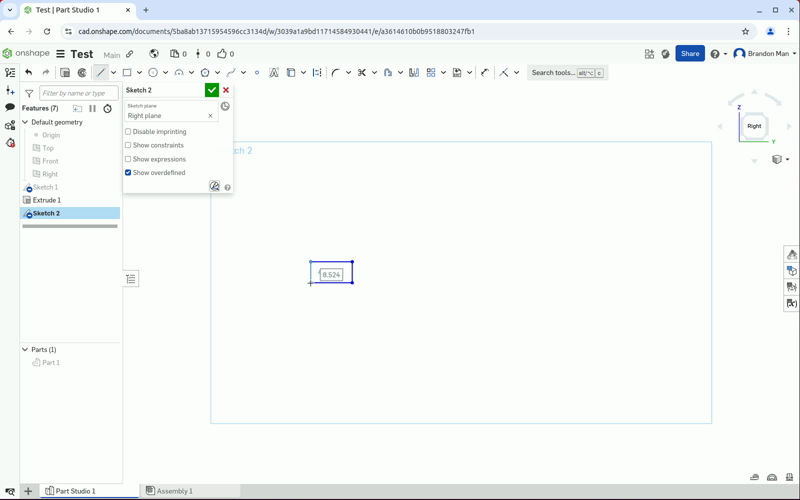
key_up(shift)
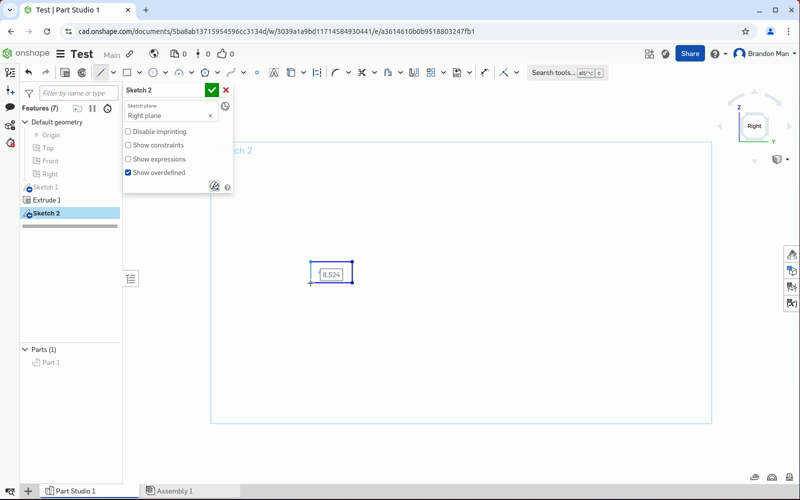
click(310, 282)
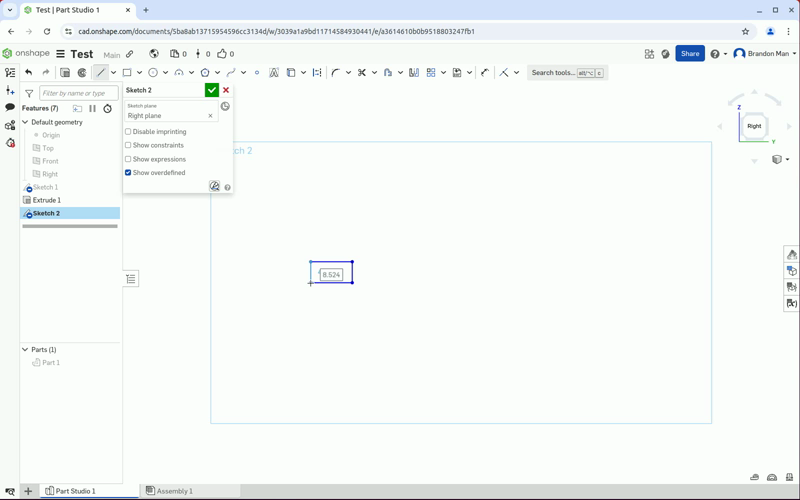
key(esc)
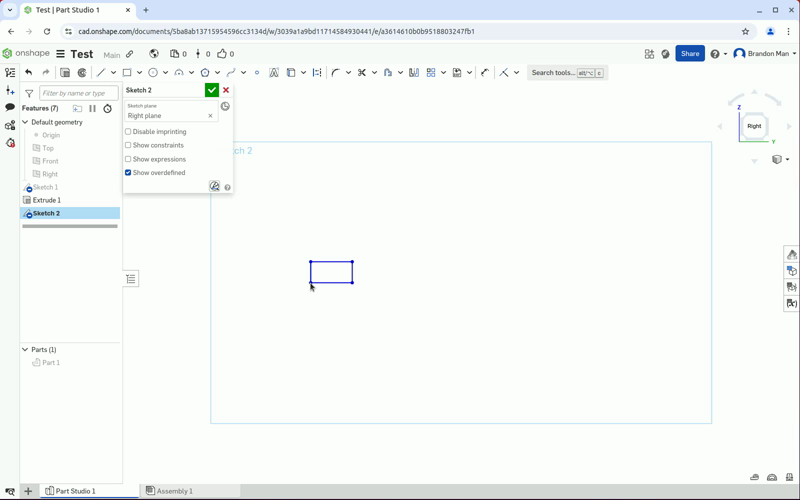
mouse_move(324, 271)
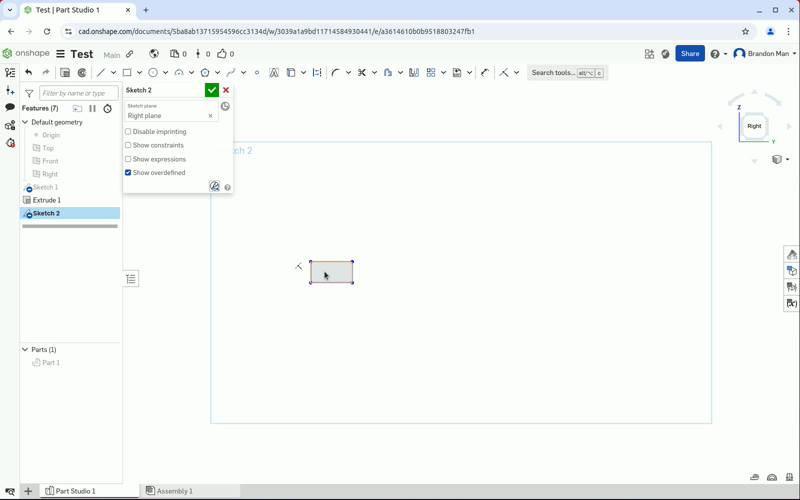
scroll(6)
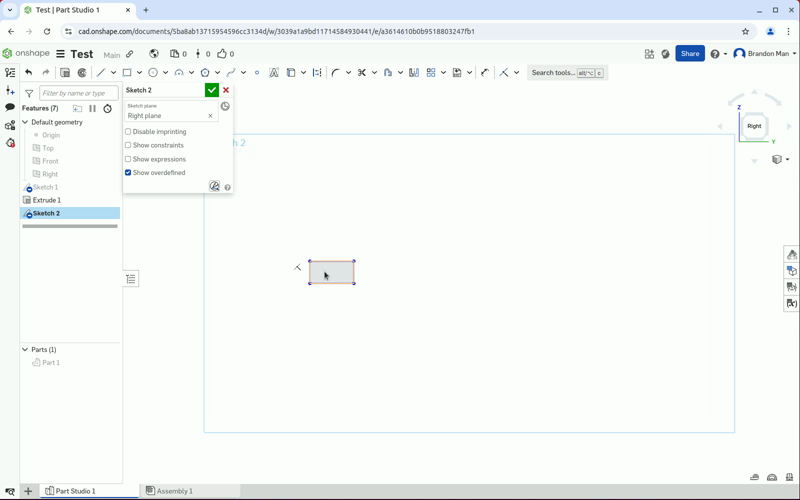
scroll(6)
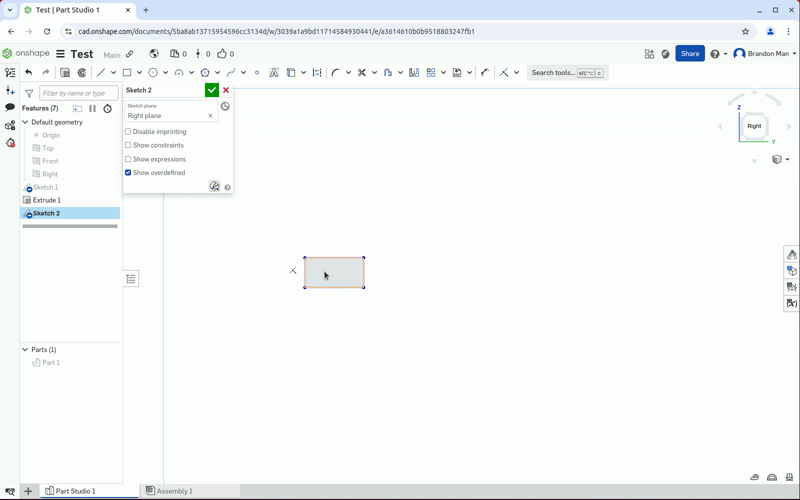
scroll(6)
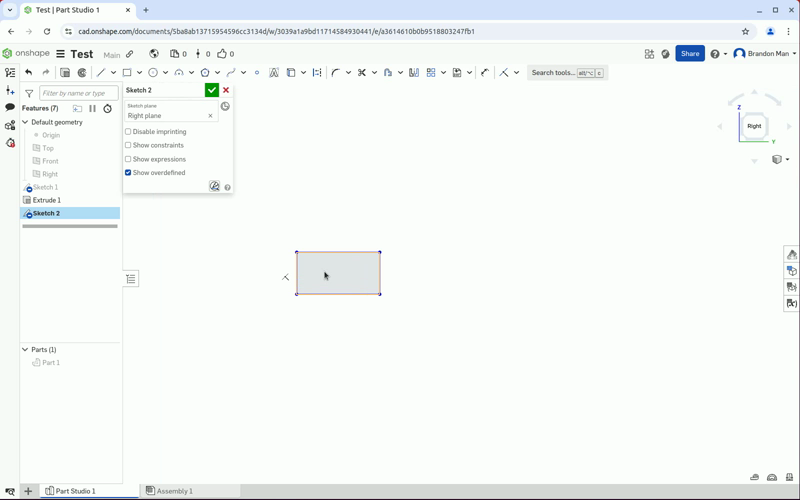
scroll(6)
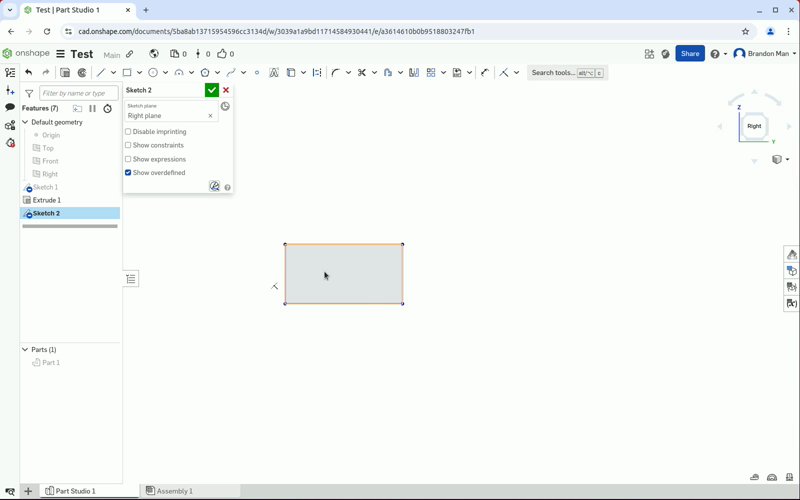
scroll(6)
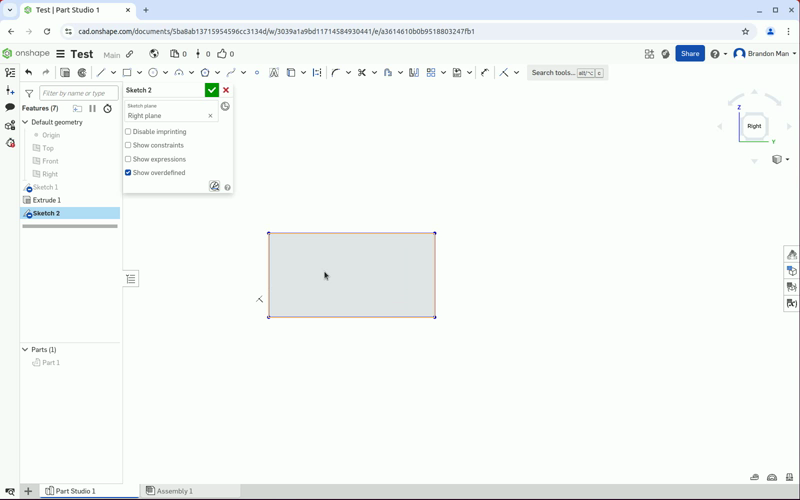
scroll(6)
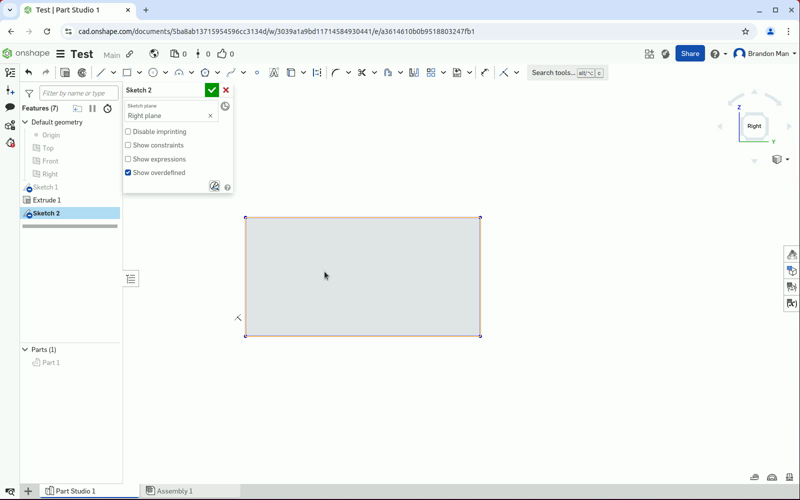
scroll(6)
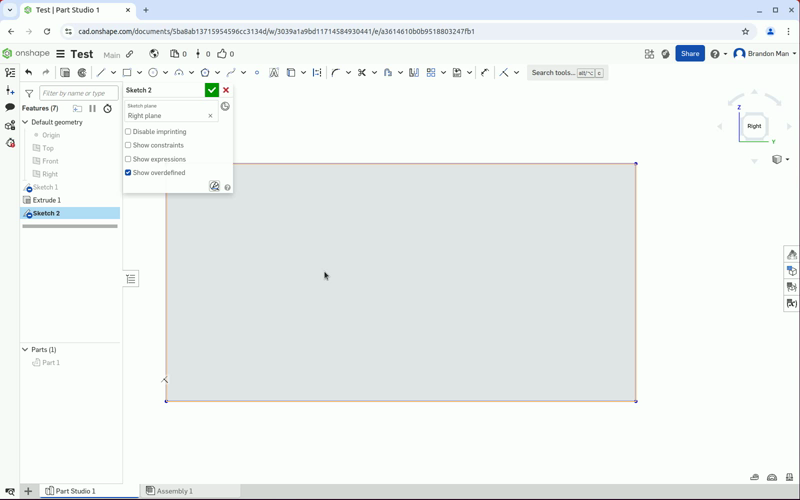
click(324, 271)
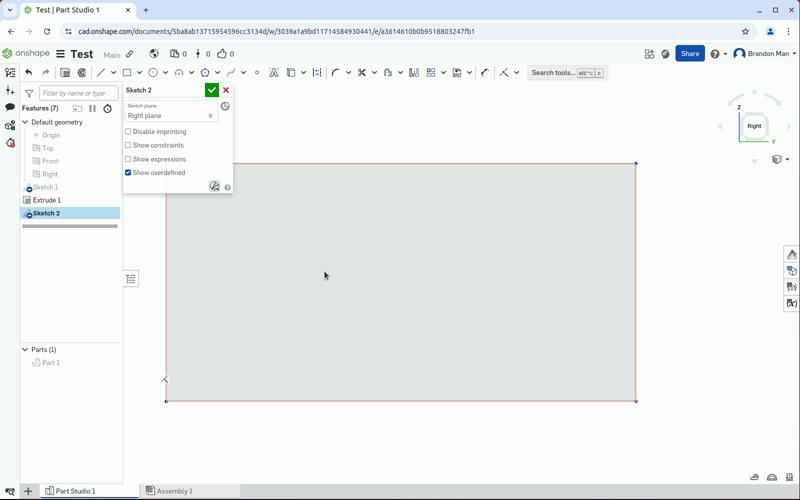
scroll(-6)
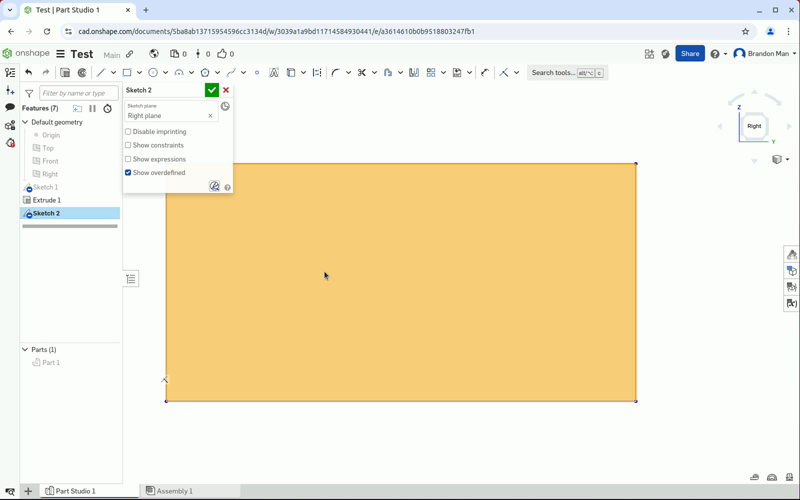
scroll(-6)
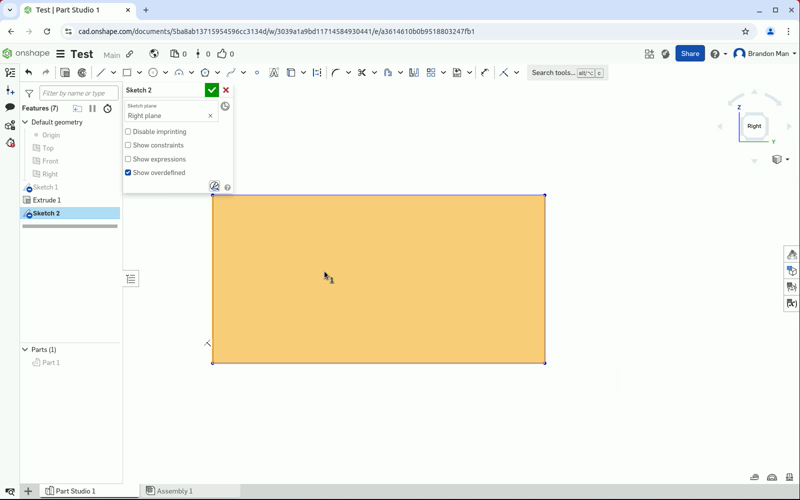
scroll(-6)
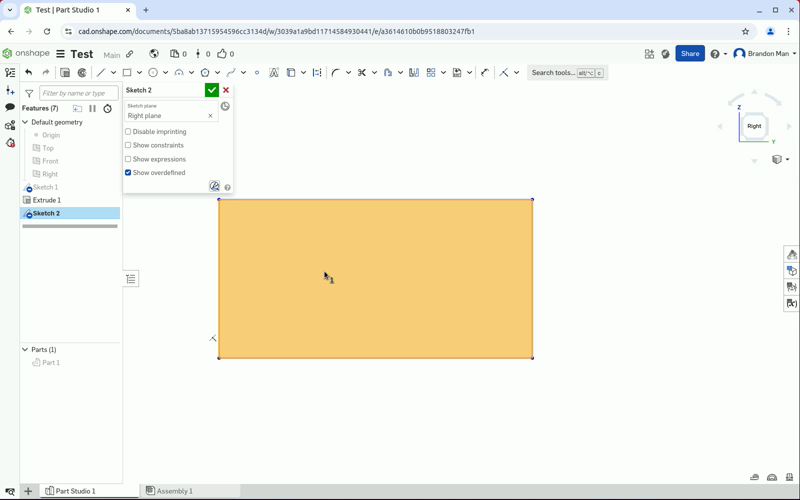
scroll(-6)
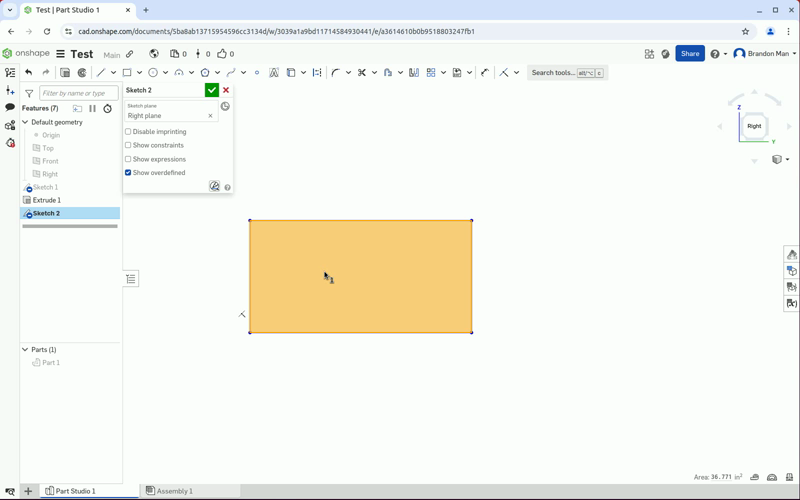
scroll(-6)
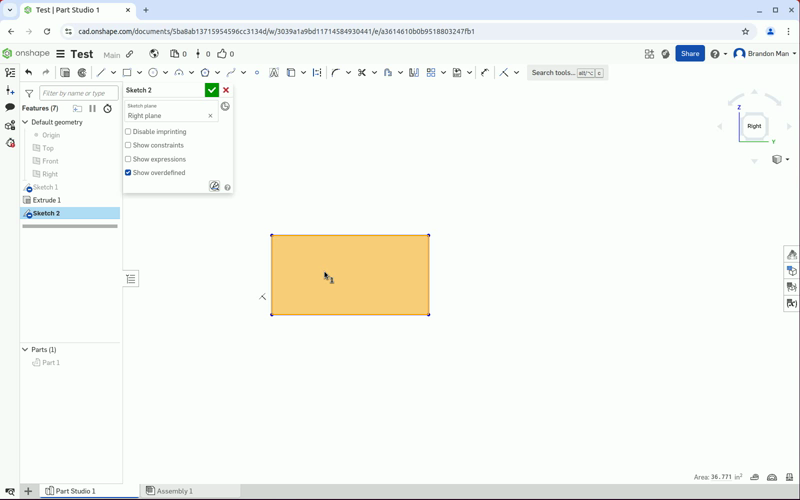
scroll(-6)
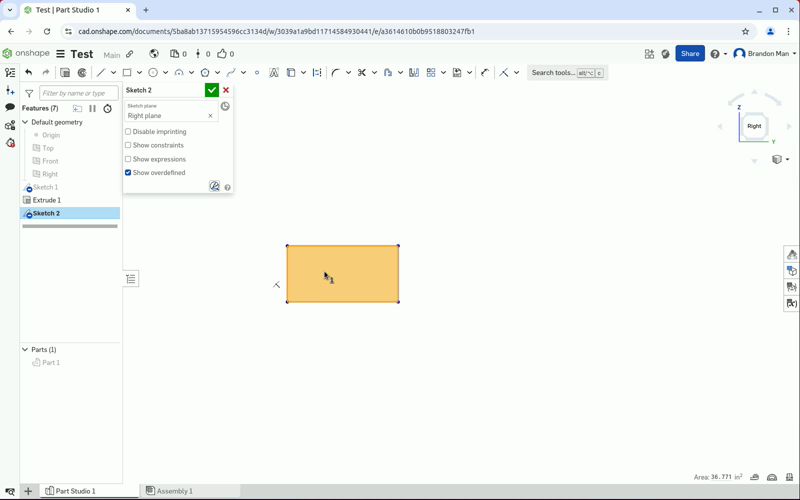
scroll(-6)
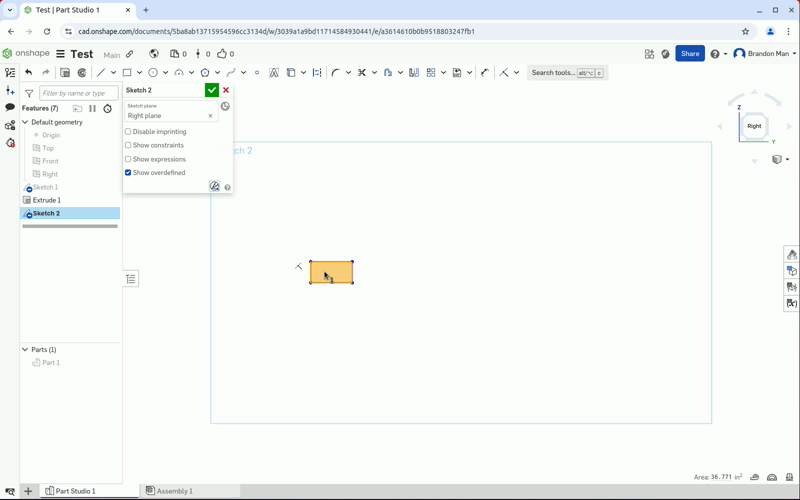
mouse_move(73, 352)
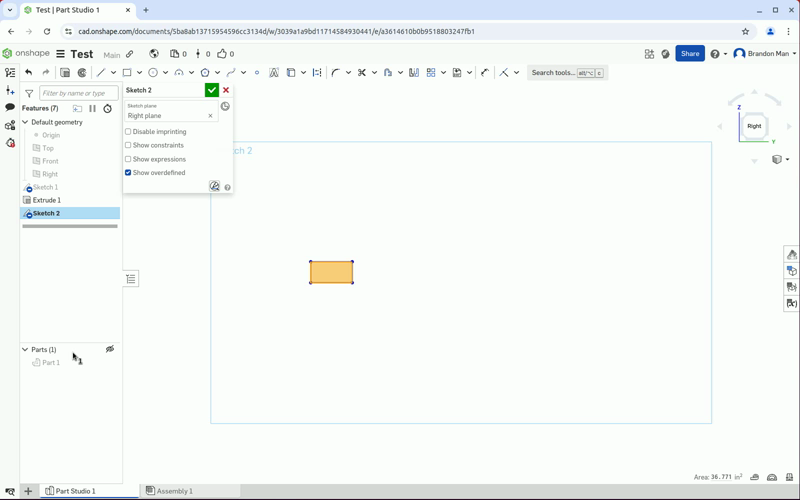
key(shift+y)
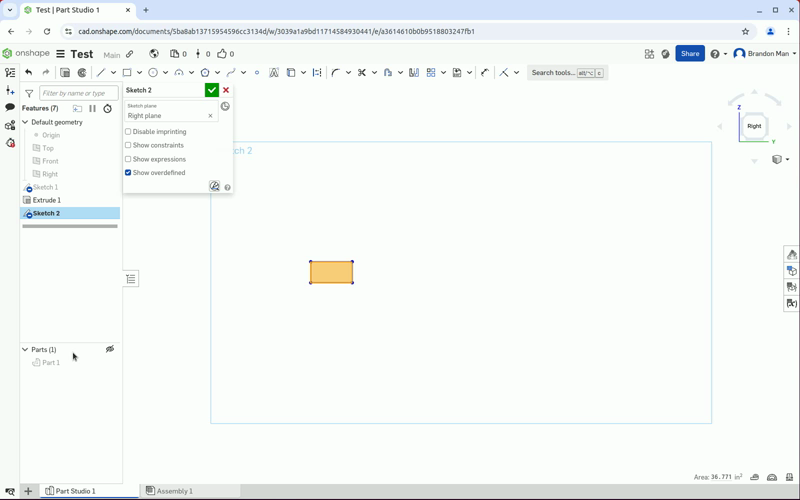
key(shift+e)
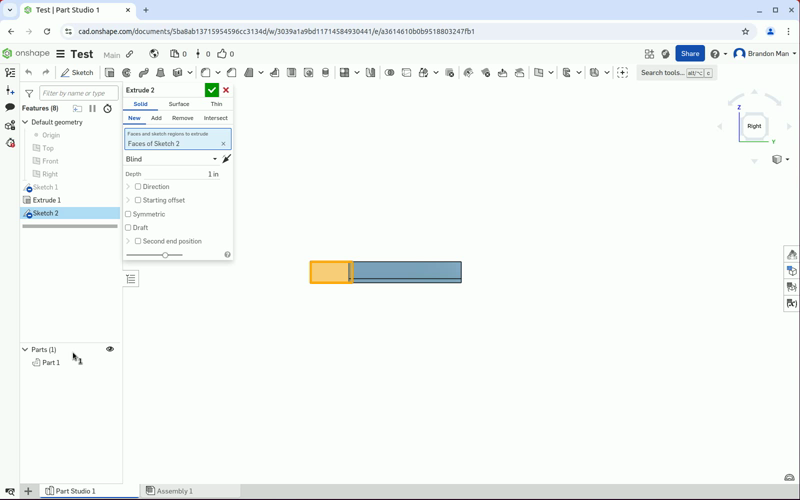
mouse_move(143, 106)
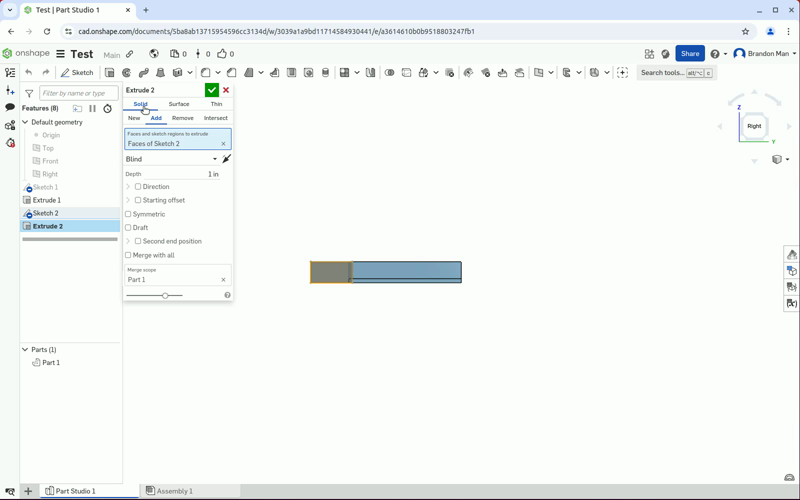
click(143, 106)
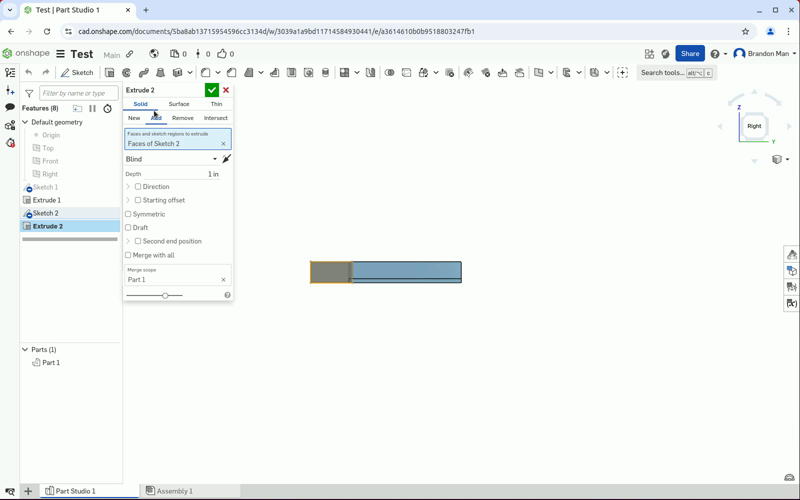
mouse_move(186, 120)
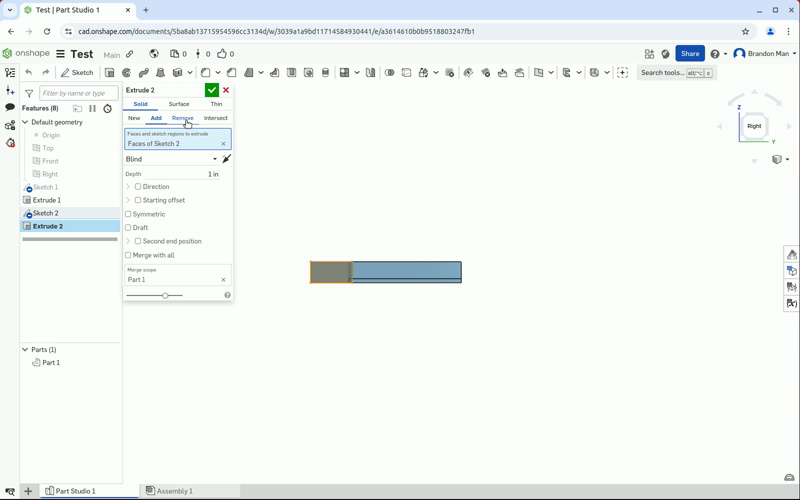
click(186, 120)
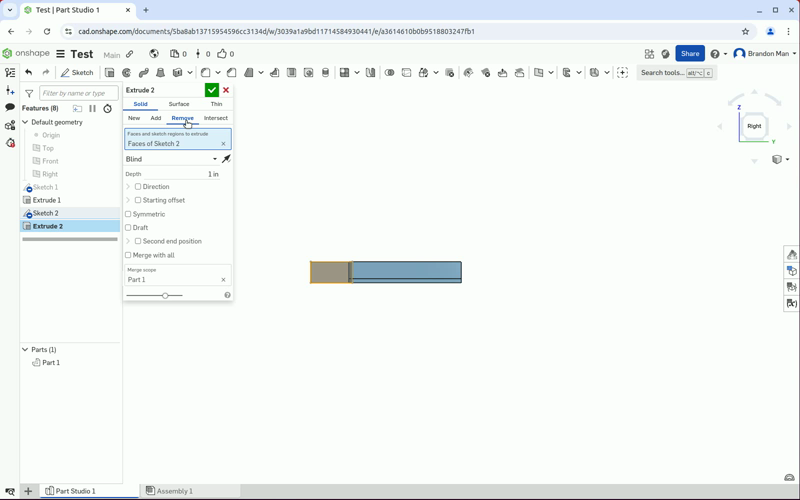
key(tab, 4)
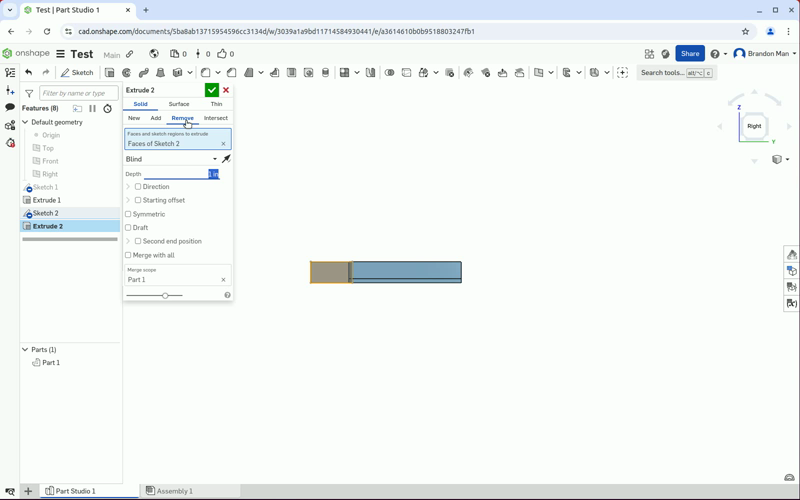
text(0.963)
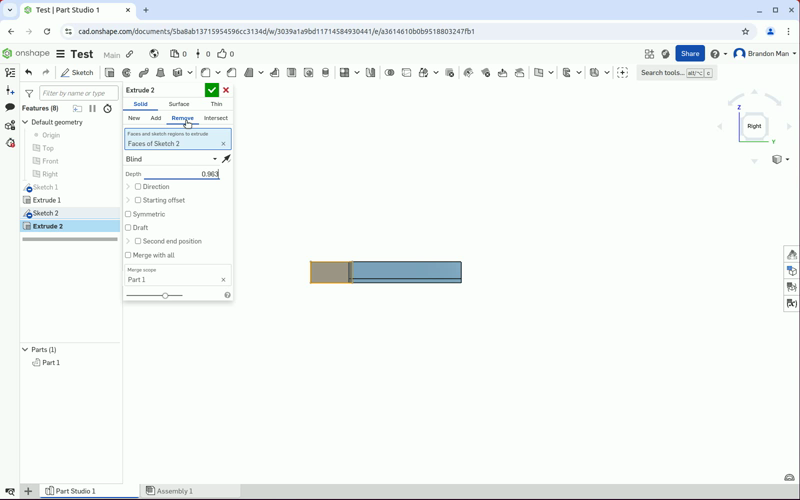
key(tab, 6)
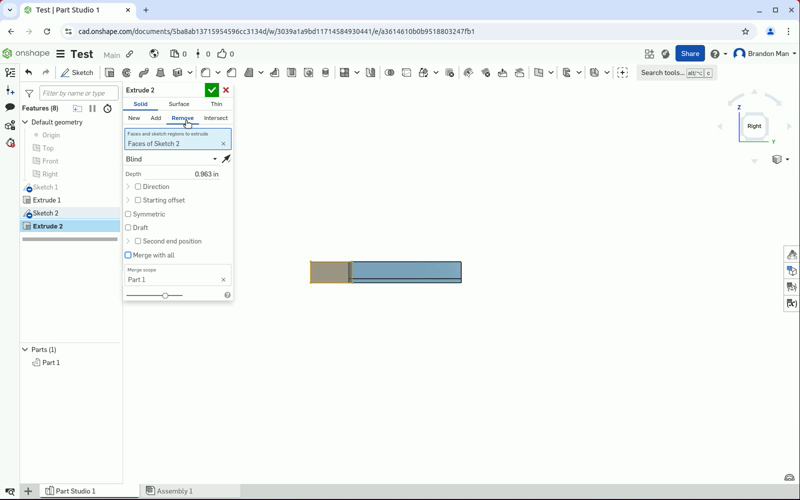
key(space)
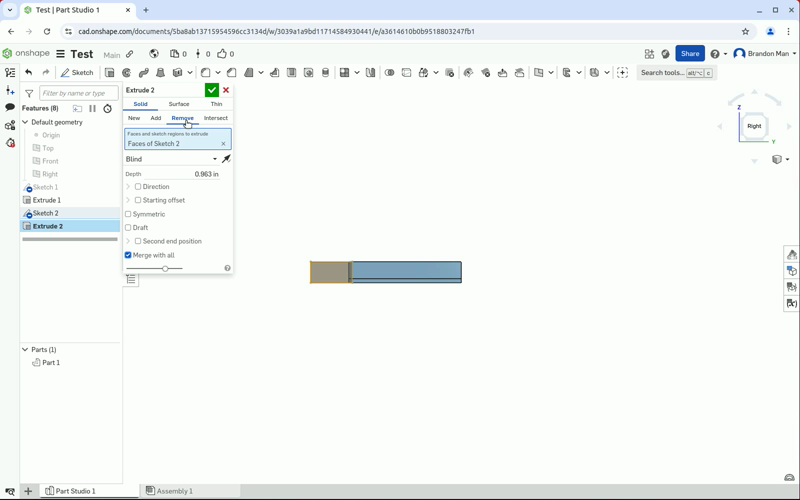
key(enter)
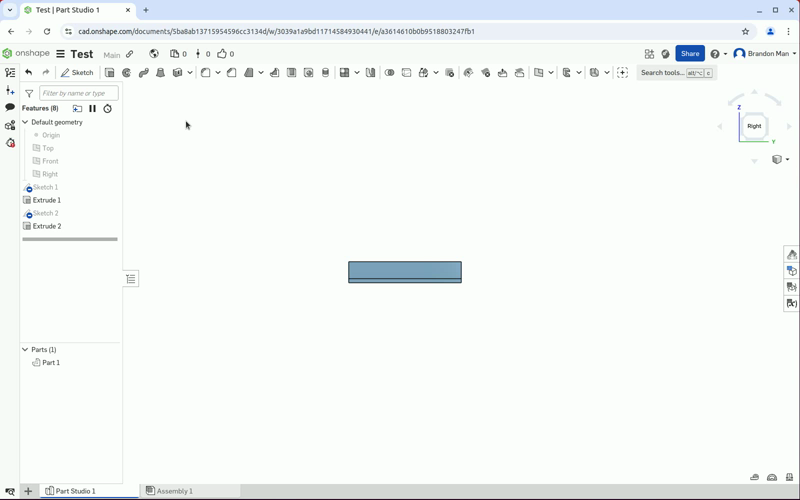
key(shift+h)
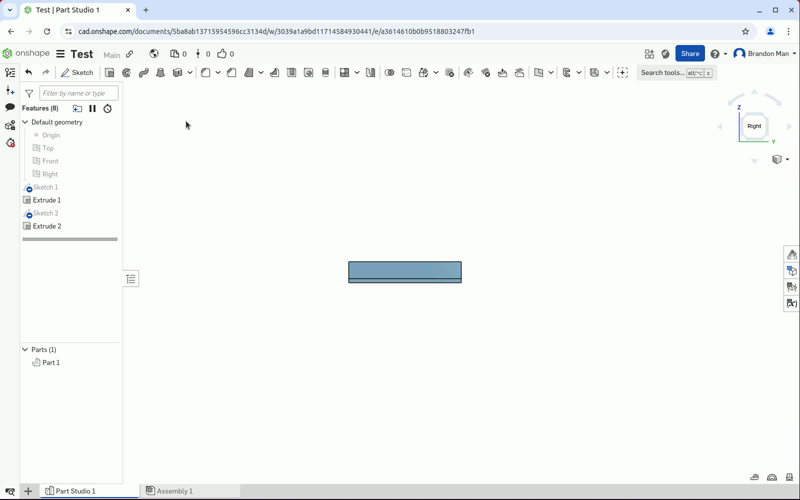
key(shift+h)
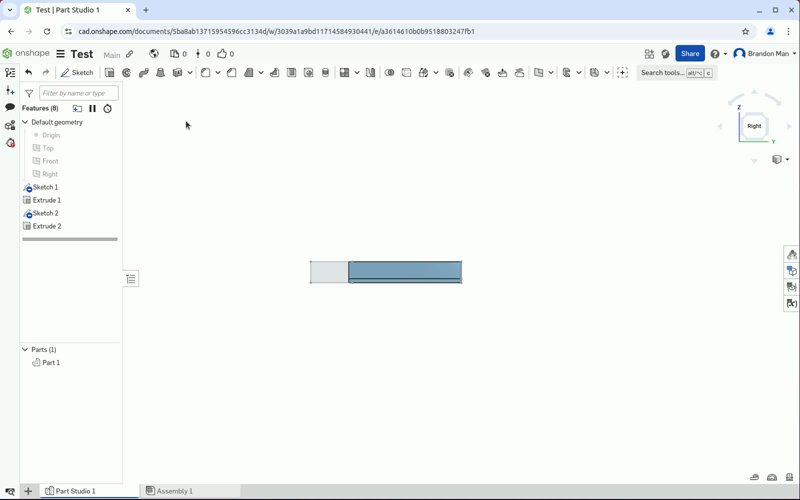
key(shift+7)
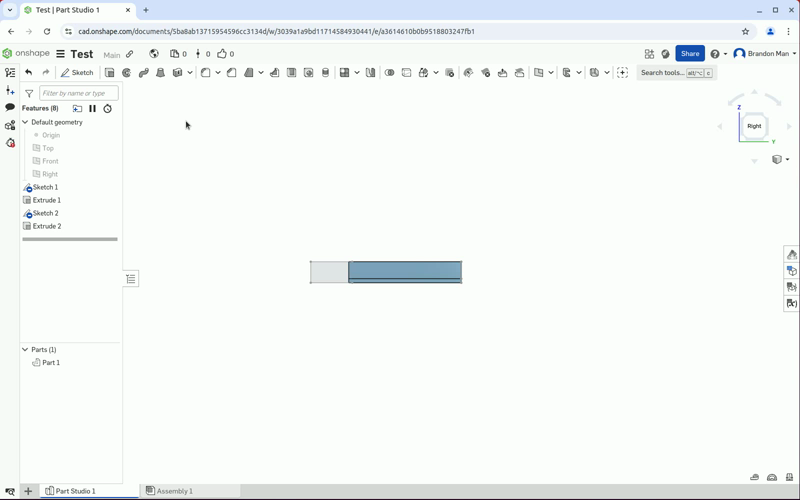
key(right, 2)
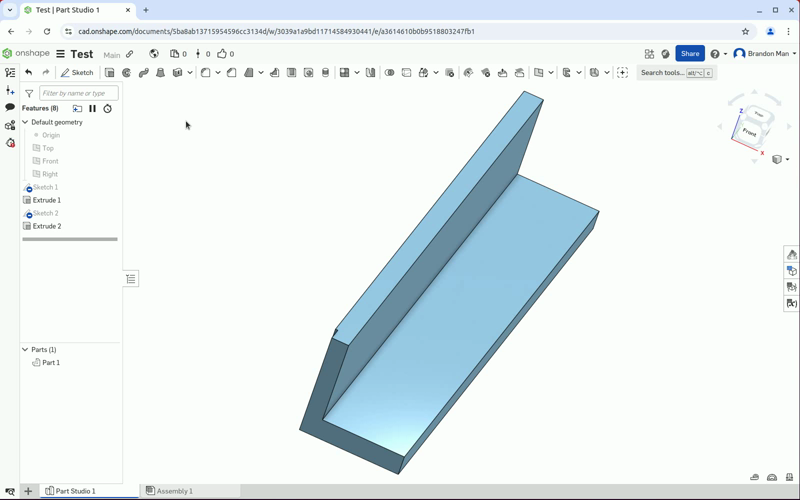
key(down, 2)
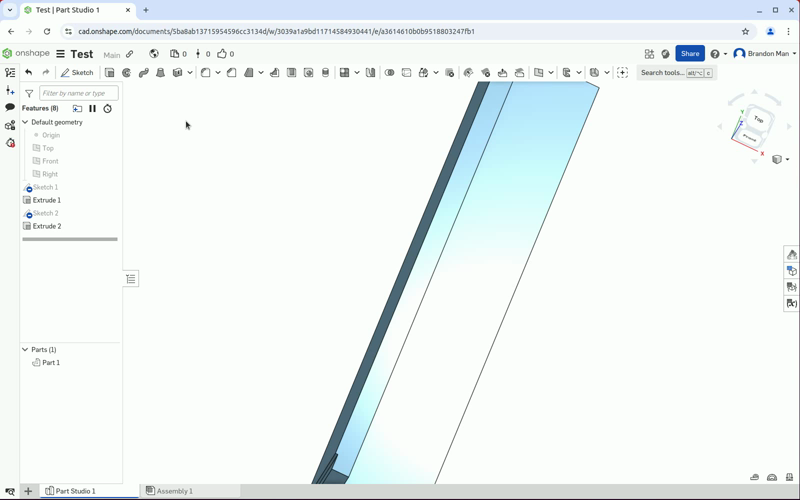
key(up, 2)
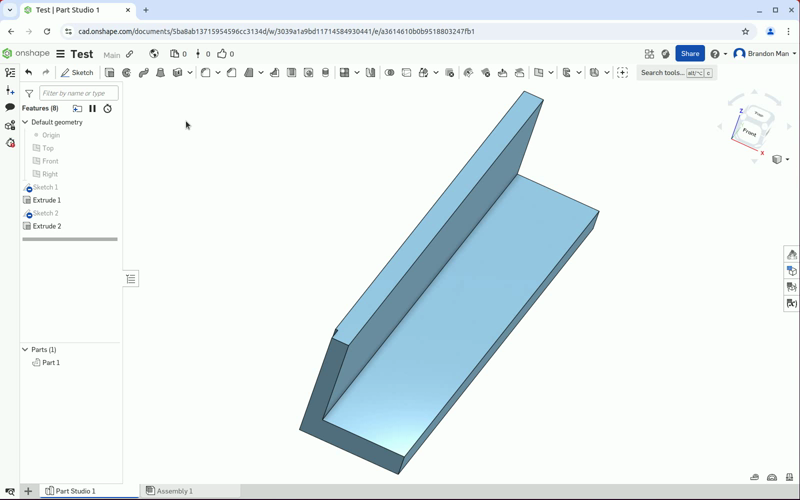
key(left, 2)
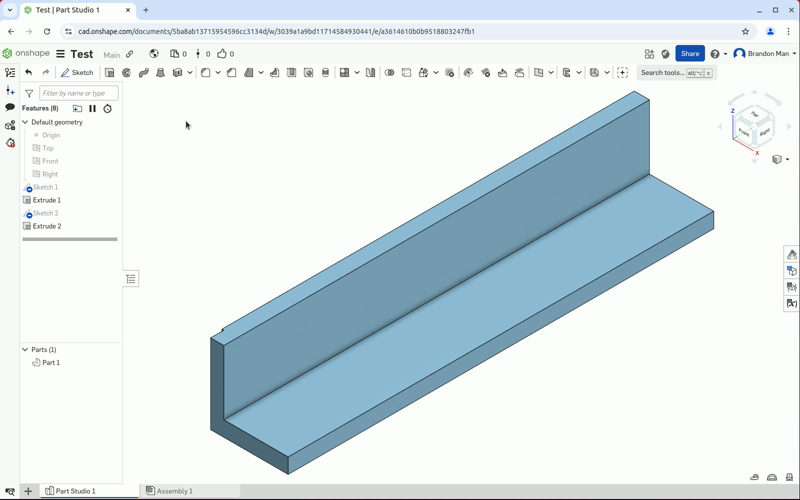
mouse_move(73, 189)
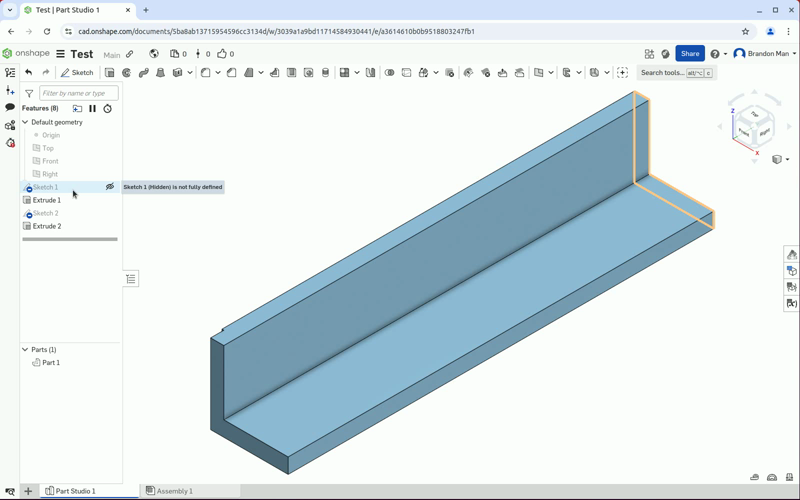
click(73, 189)